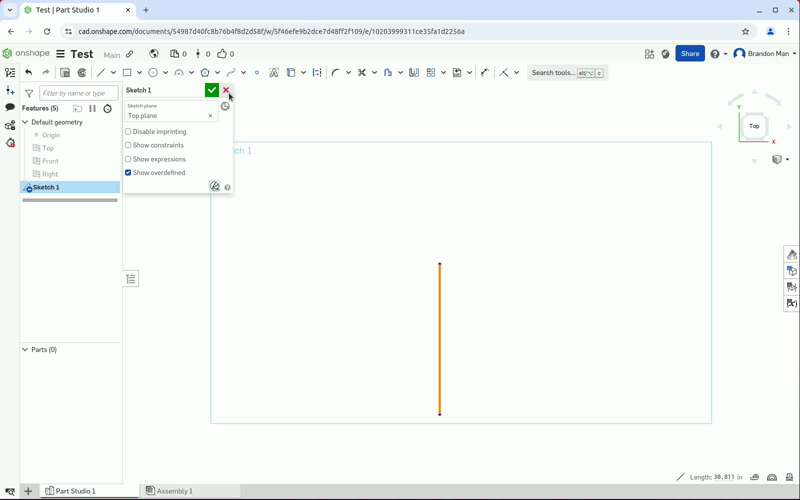
key(shift+h)
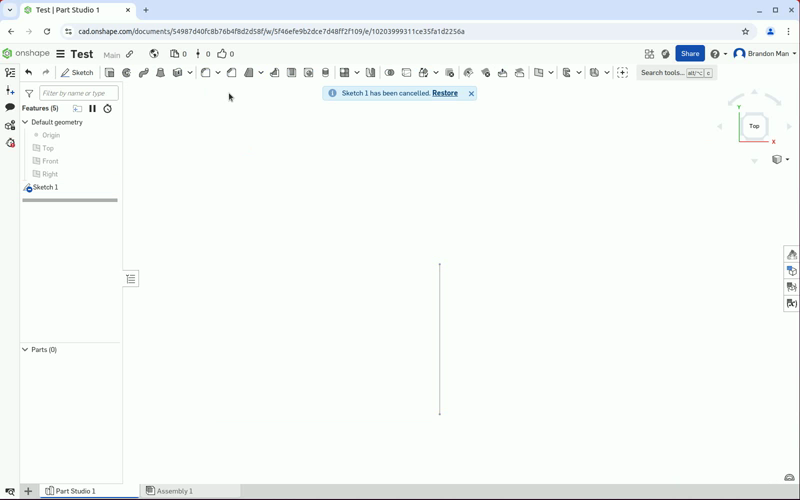
key(shift+s)
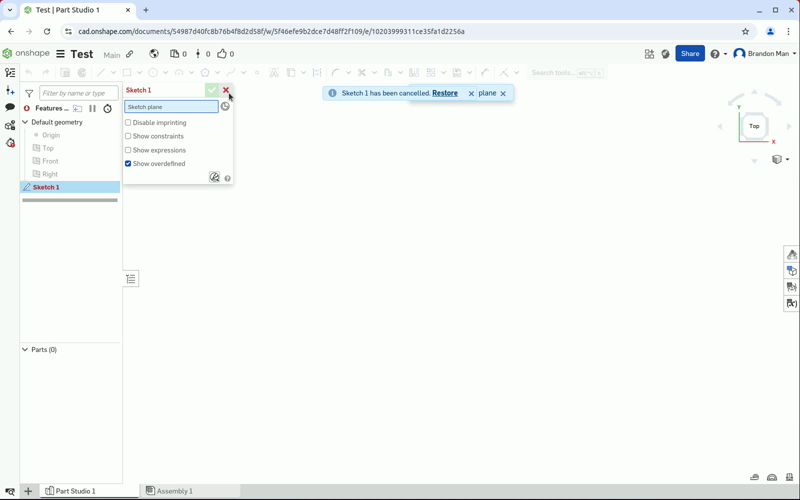
mouse_move(73, 150)
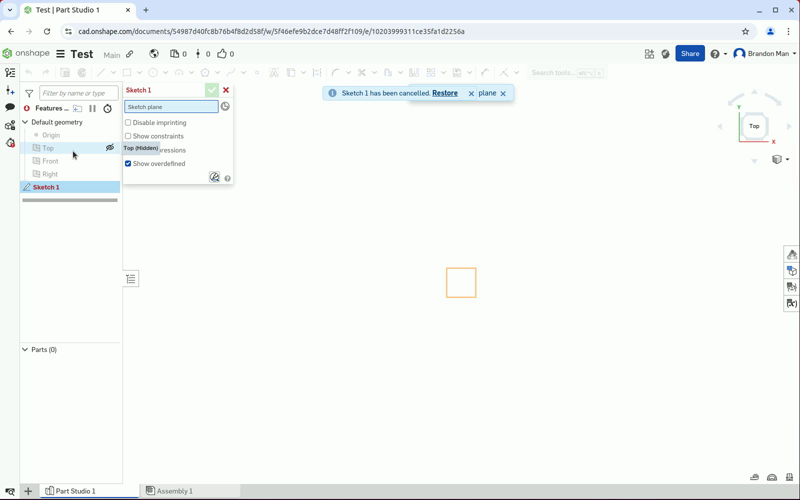
click(73, 150)
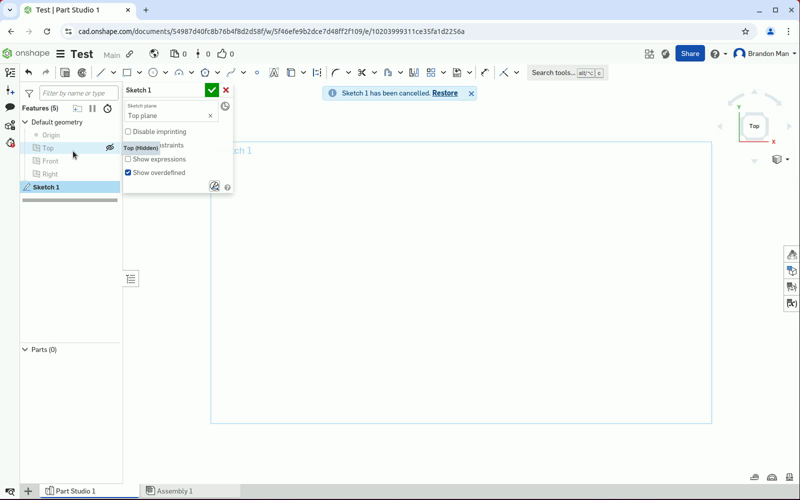
mouse_move(73, 352)
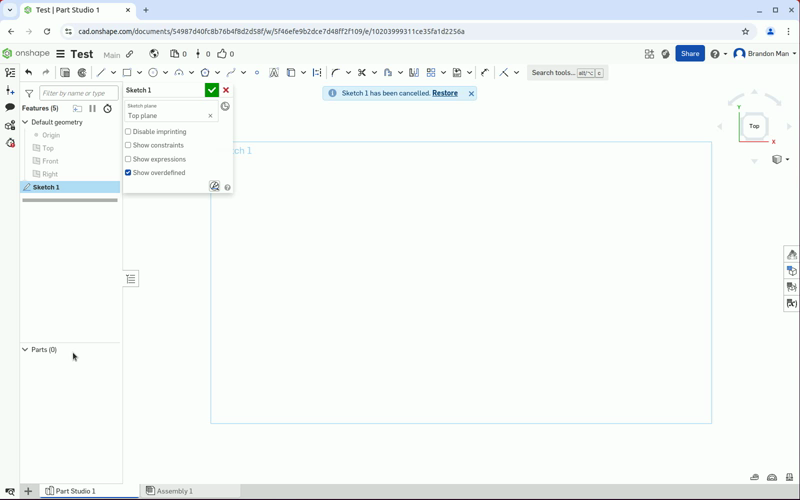
key(y)
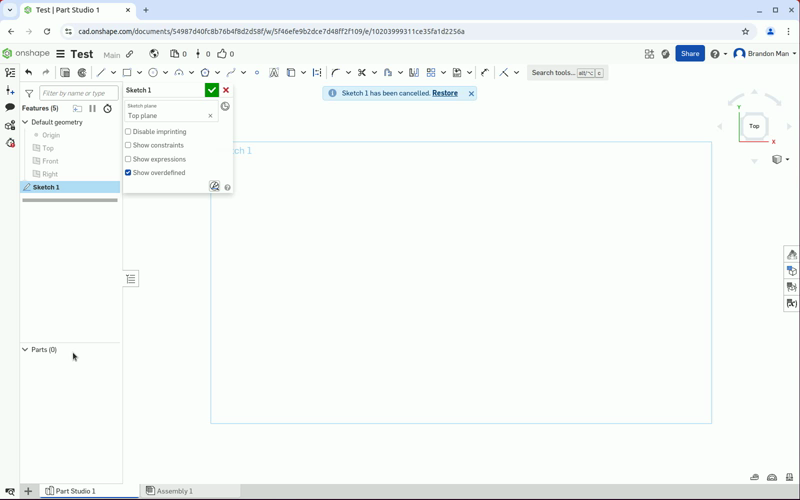
key(l)
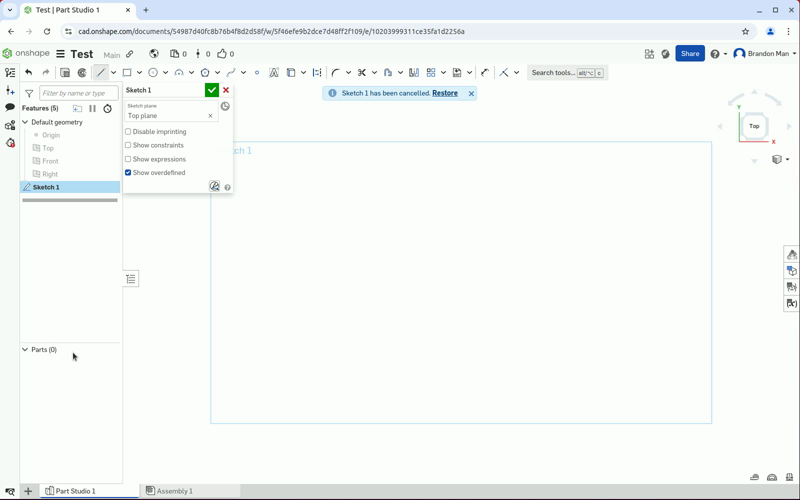
key_down(shift)
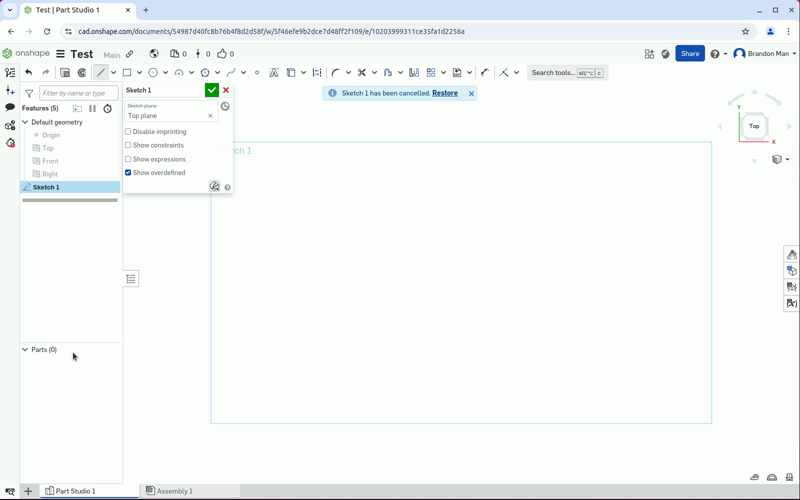
mouse_move(374, 265)
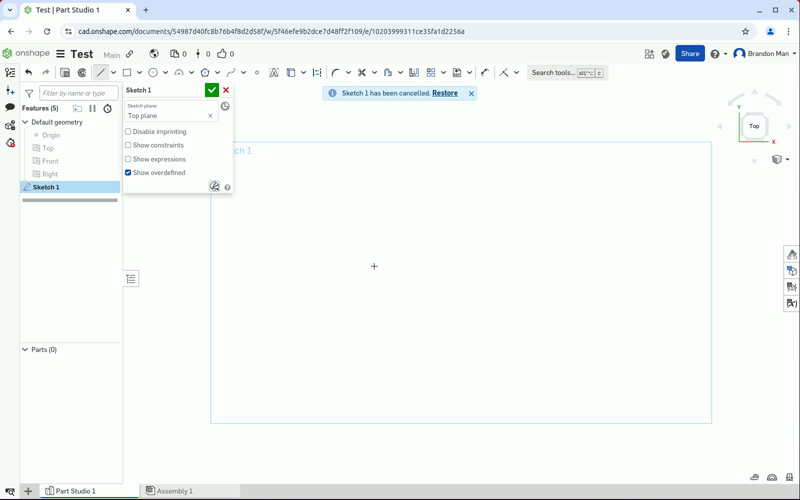
click(374, 265)
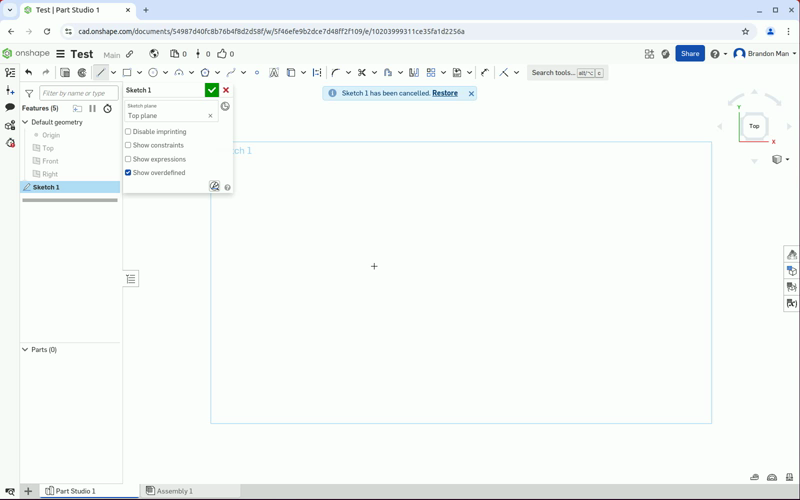
key_up(shift)
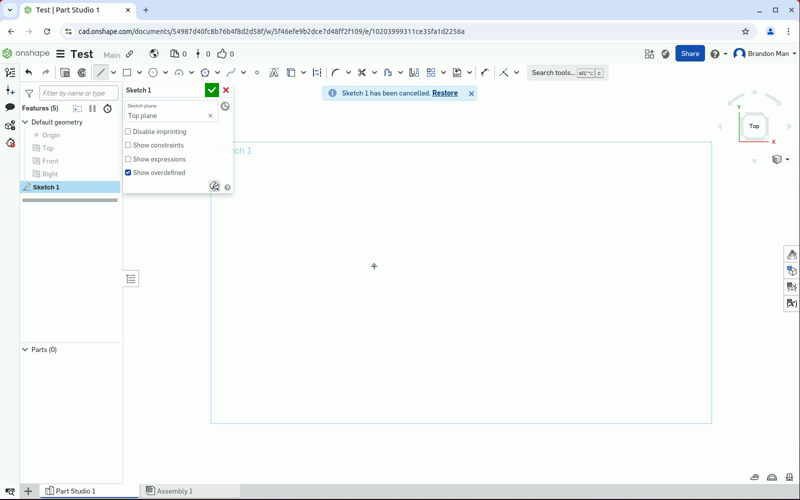
key_down(shift)
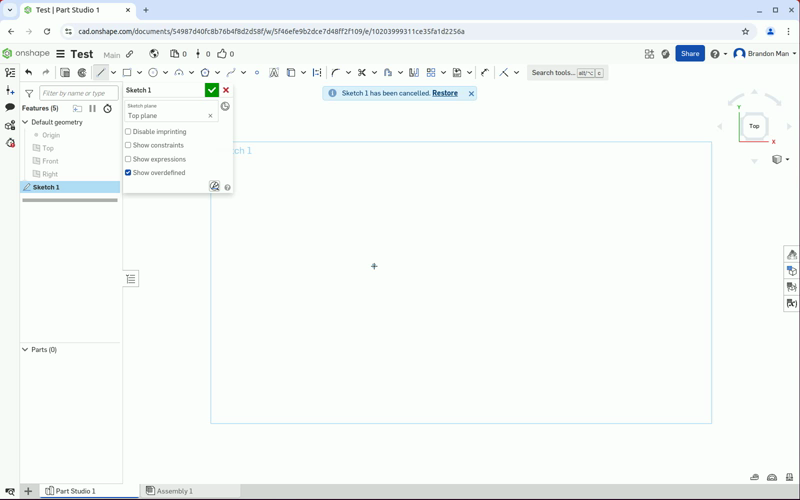
mouse_move(551, 265)
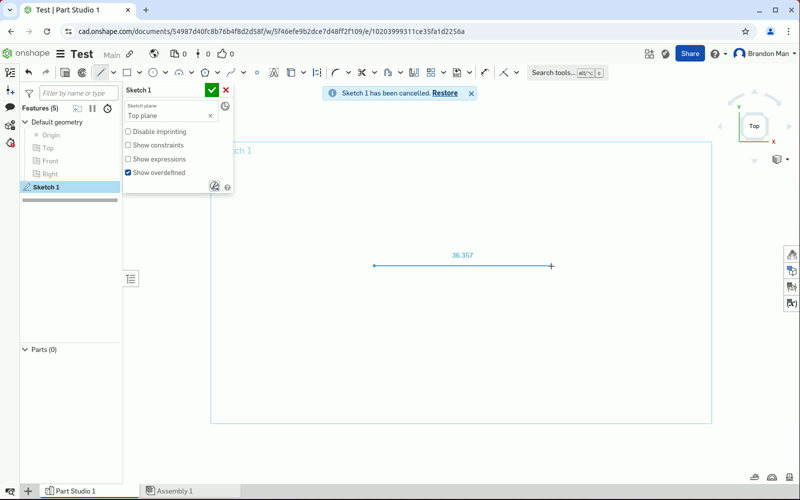
click(551, 265)
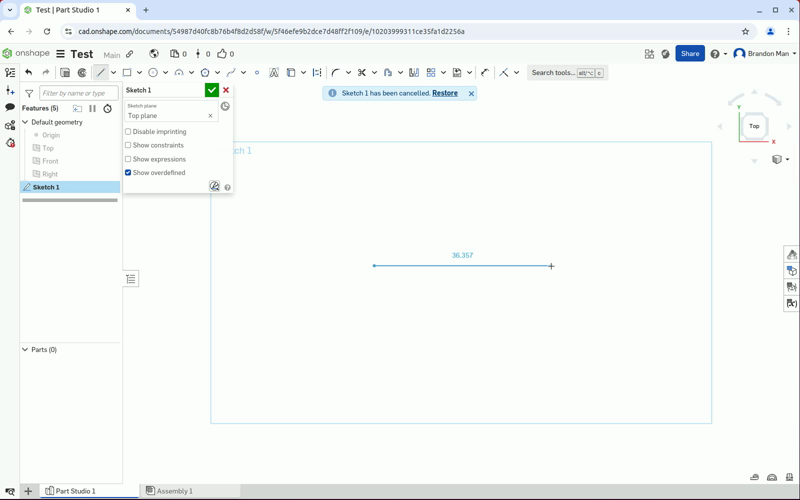
key_up(shift)
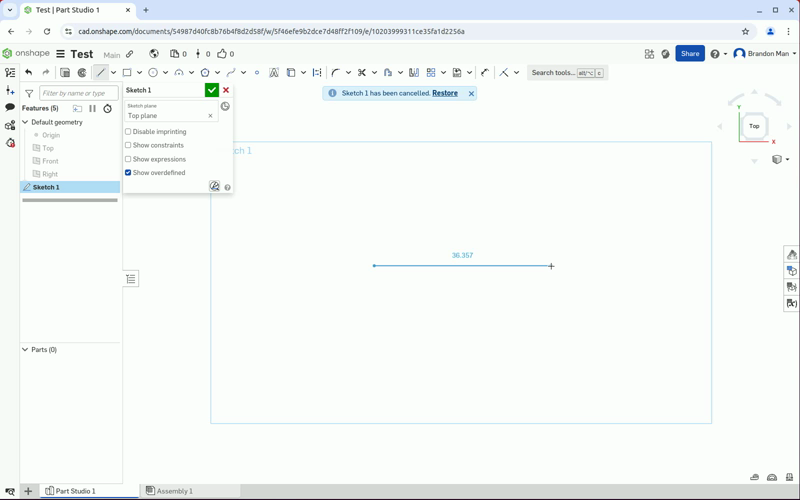
key_down(shift)
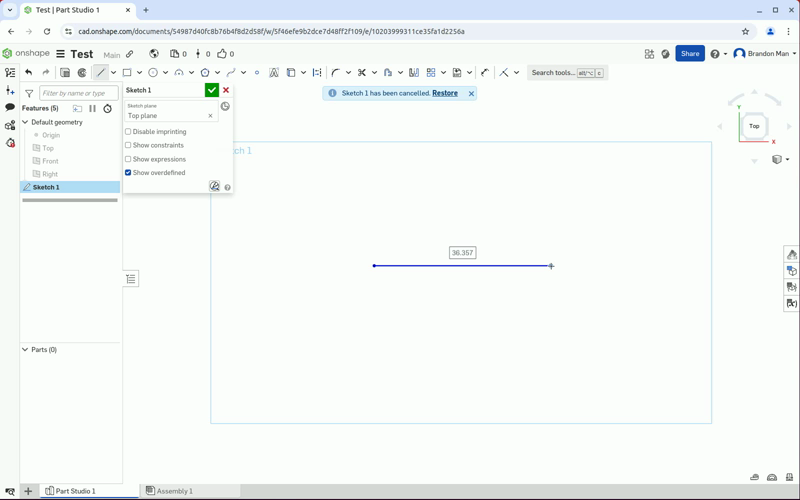
mouse_move(581, 265)
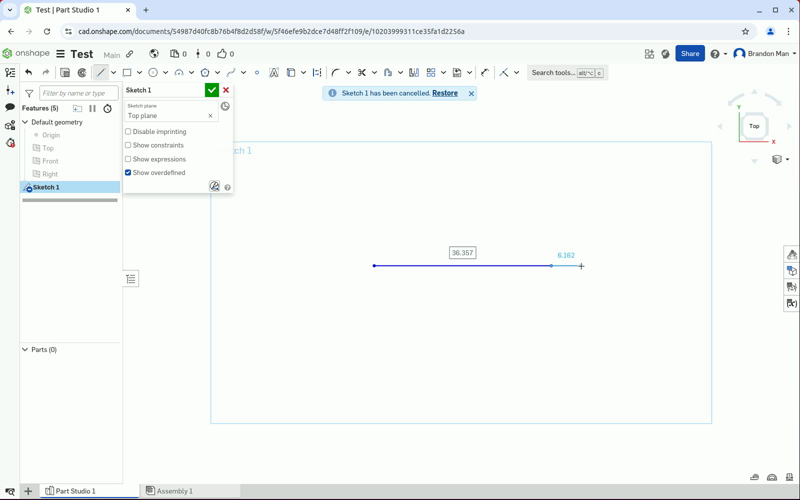
mouse_move(551, 263)
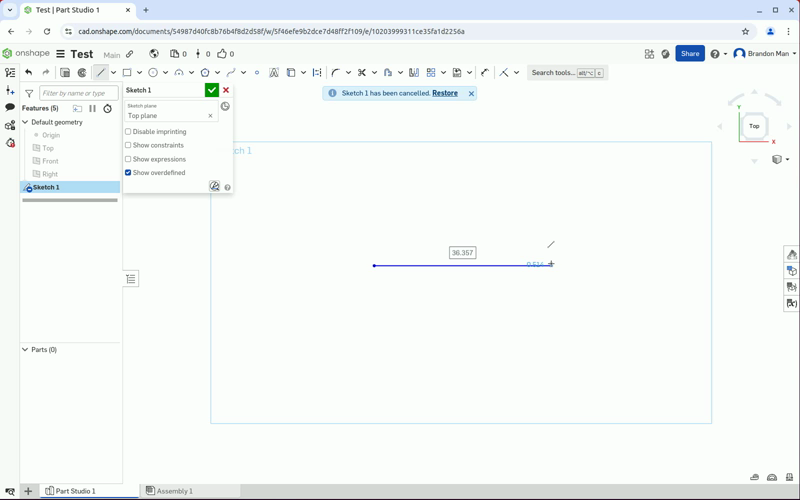
scroll(6)
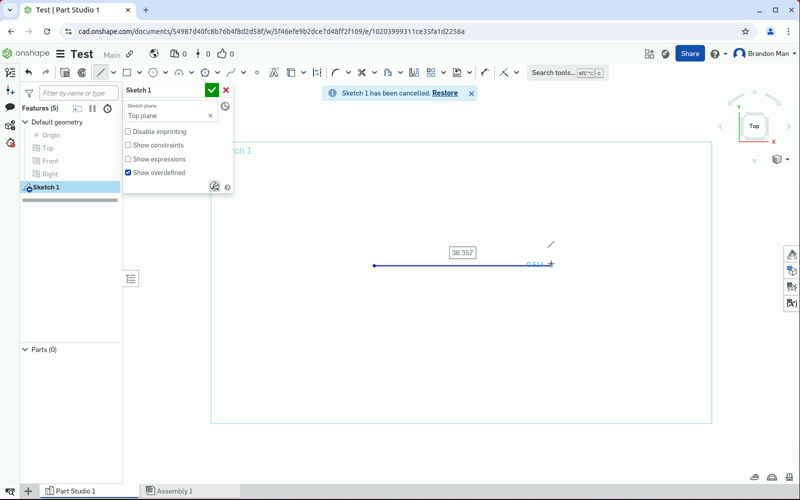
scroll(6)
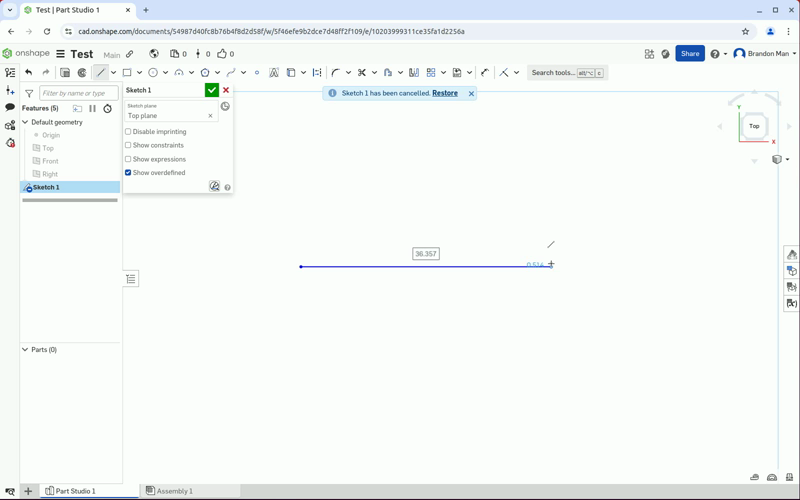
scroll(6)
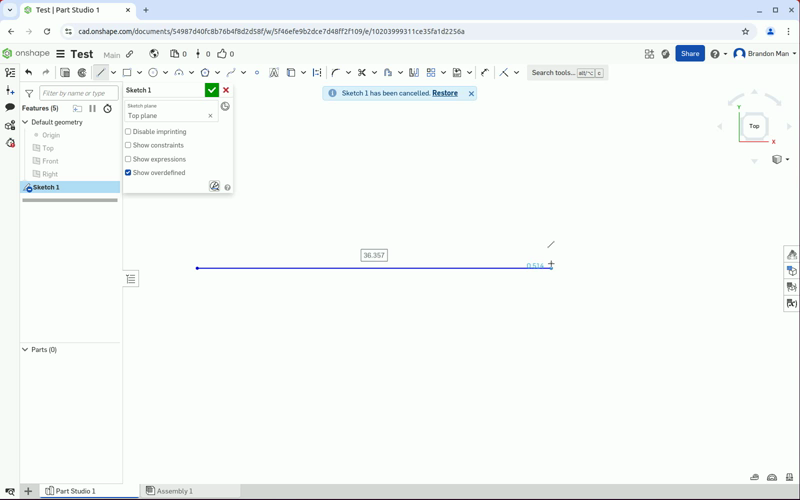
scroll(6)
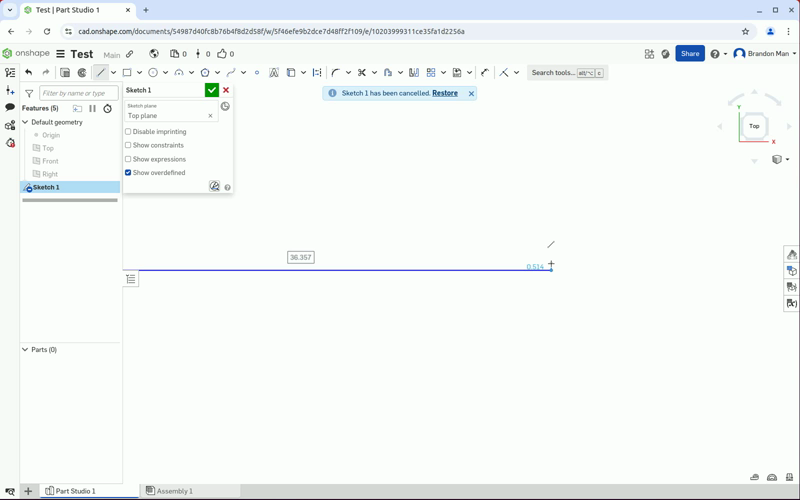
scroll(6)
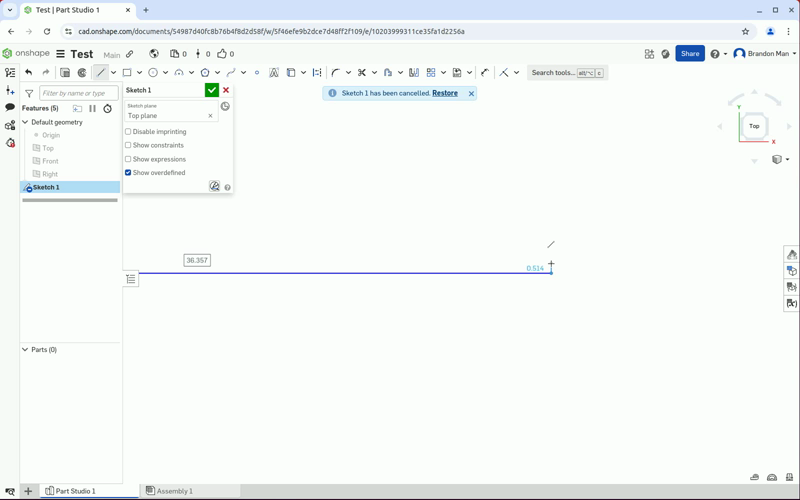
scroll(6)
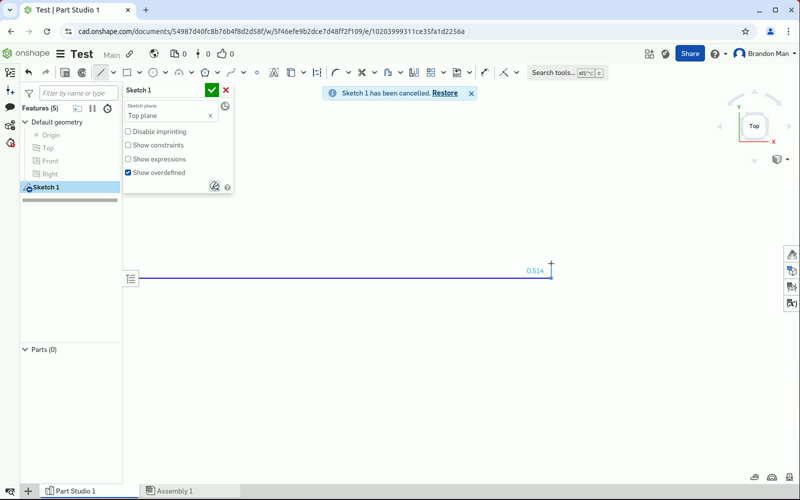
scroll(6)
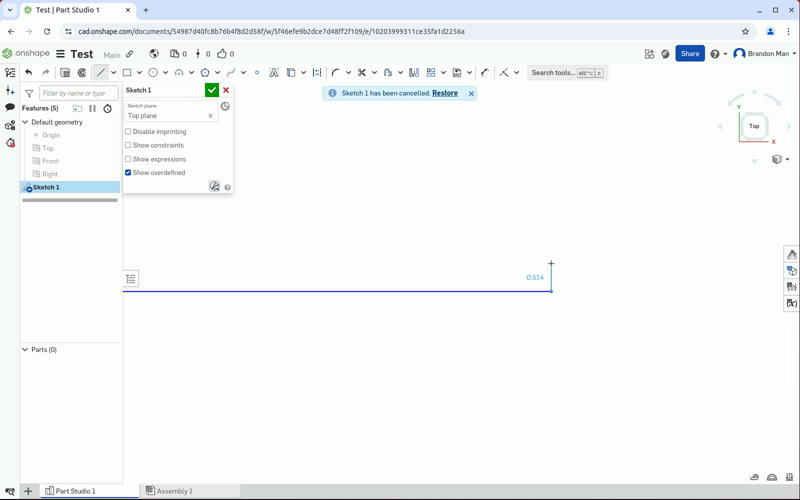
click(551, 263)
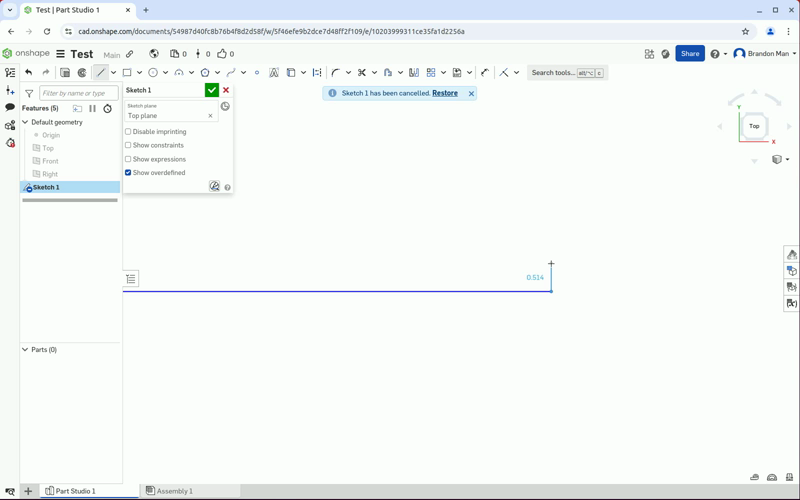
scroll(-6)
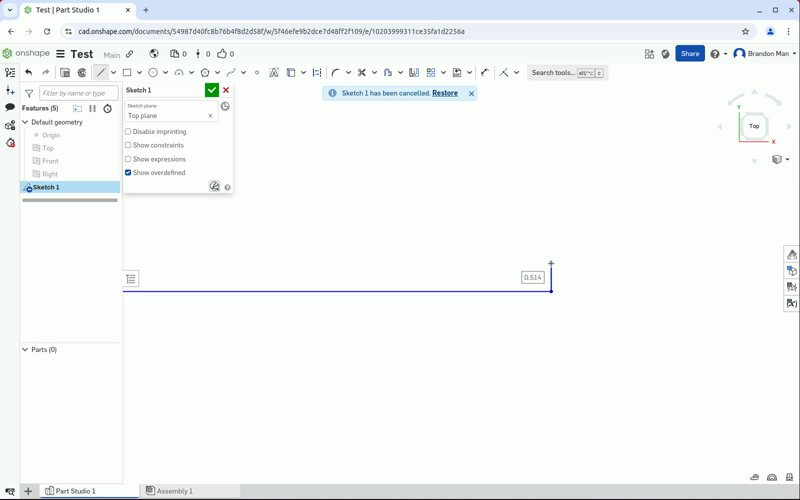
scroll(-6)
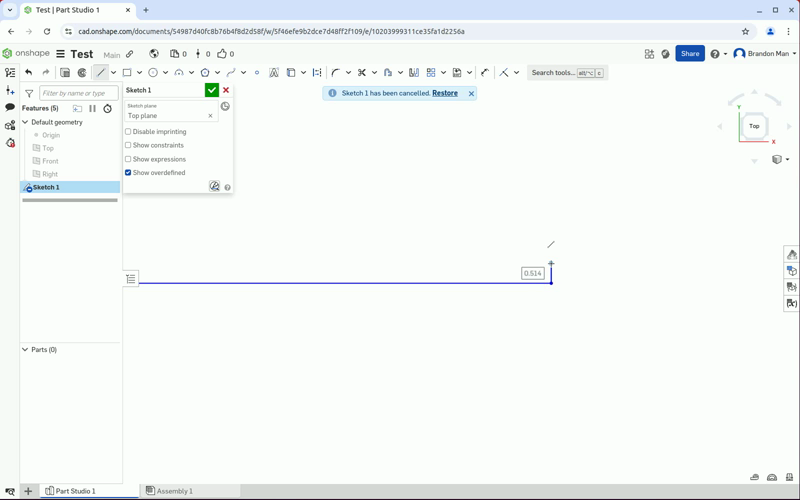
scroll(-6)
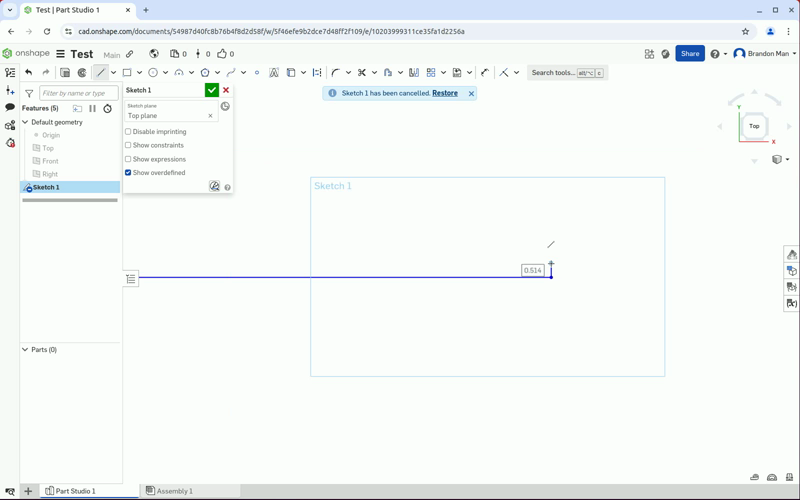
scroll(-6)
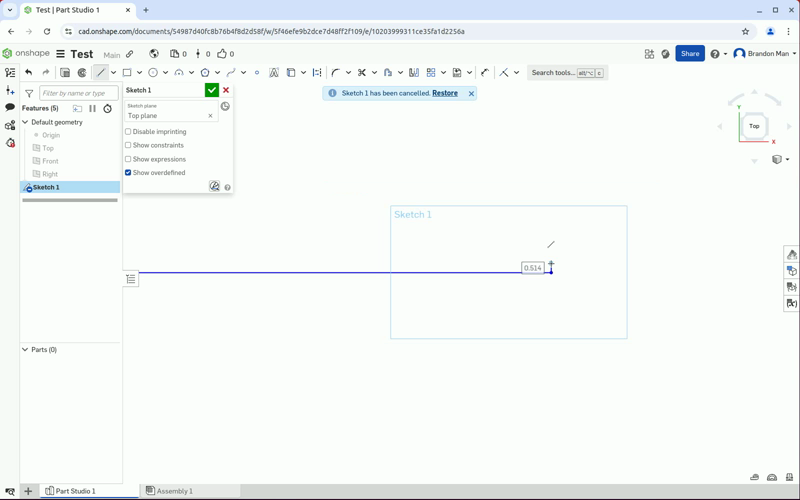
scroll(-6)
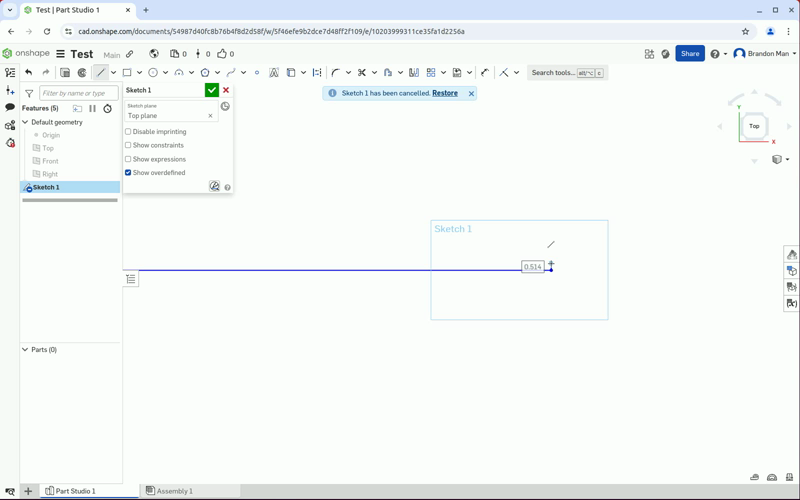
scroll(-6)
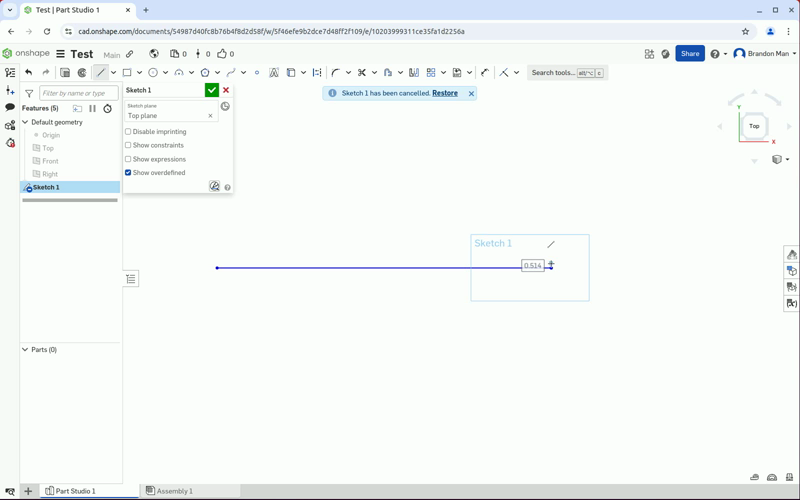
scroll(-6)
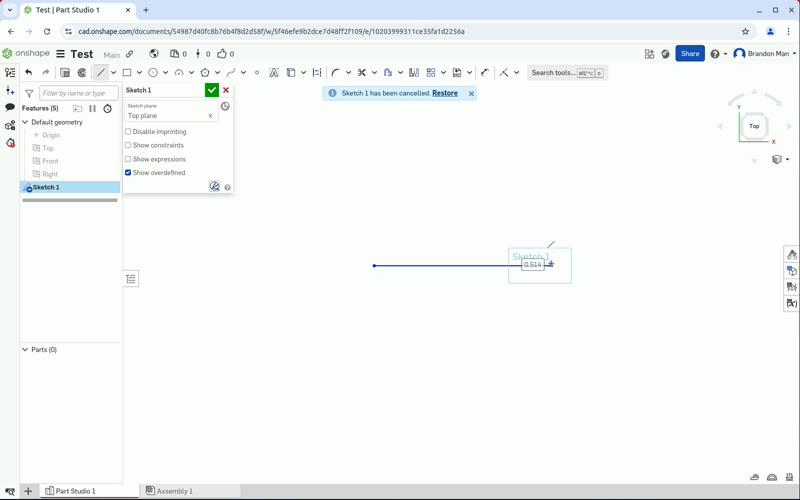
key_up(shift)
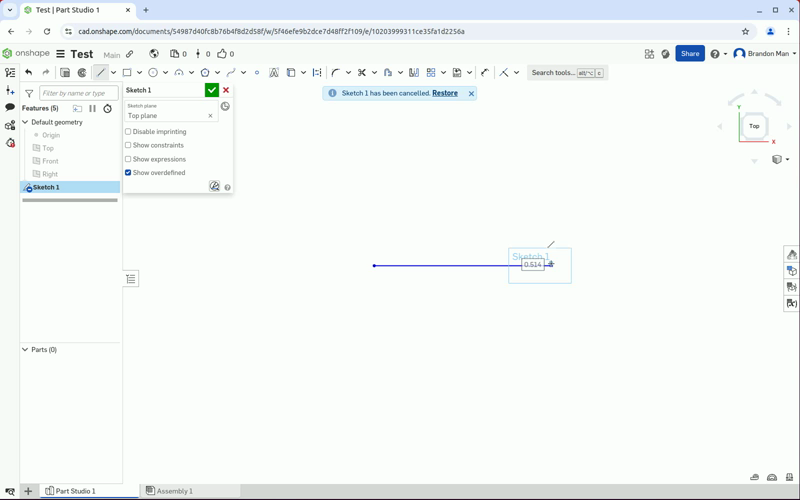
key_down(shift)
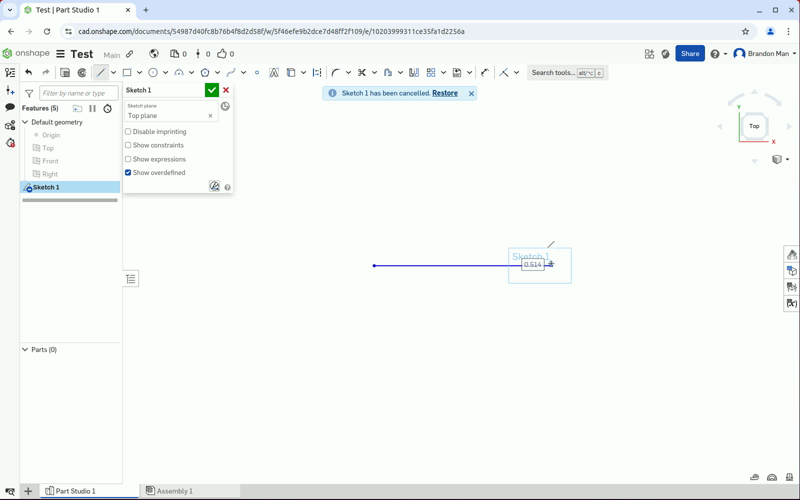
mouse_move(374, 263)
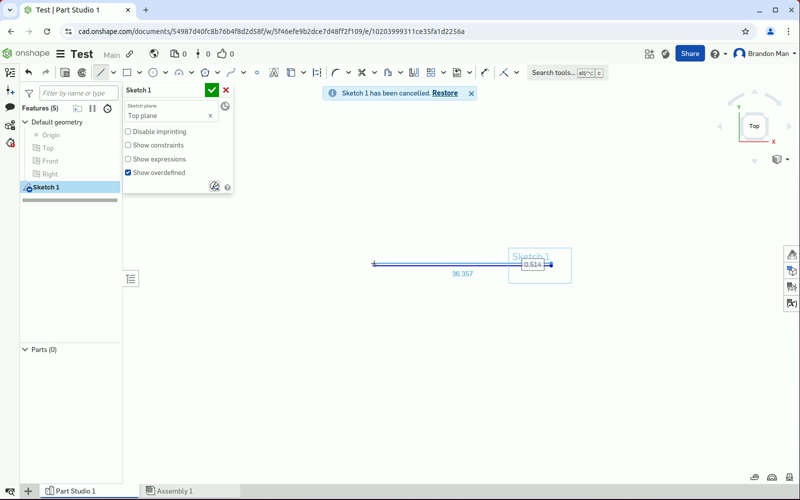
scroll(6)
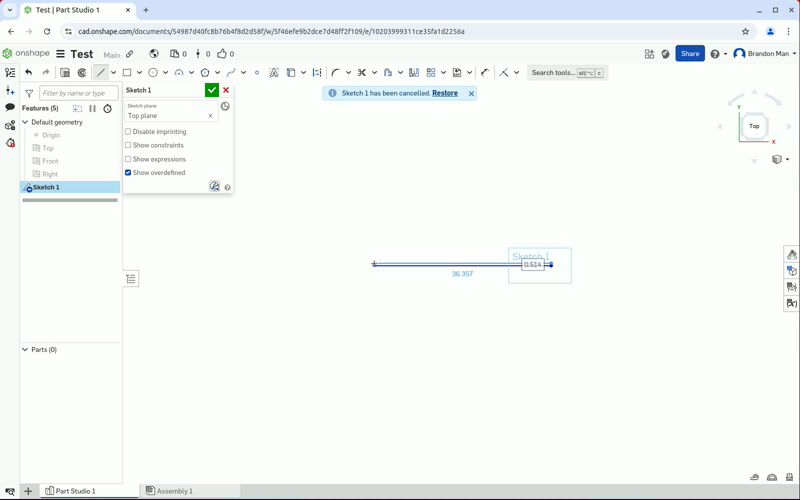
scroll(6)
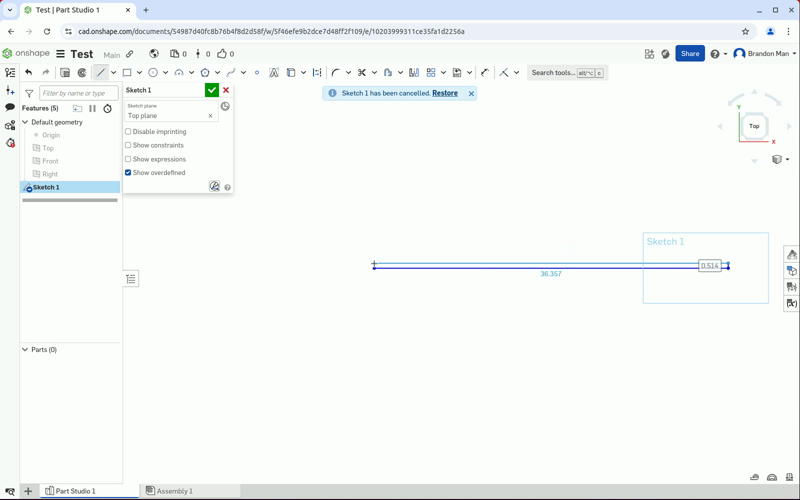
scroll(6)
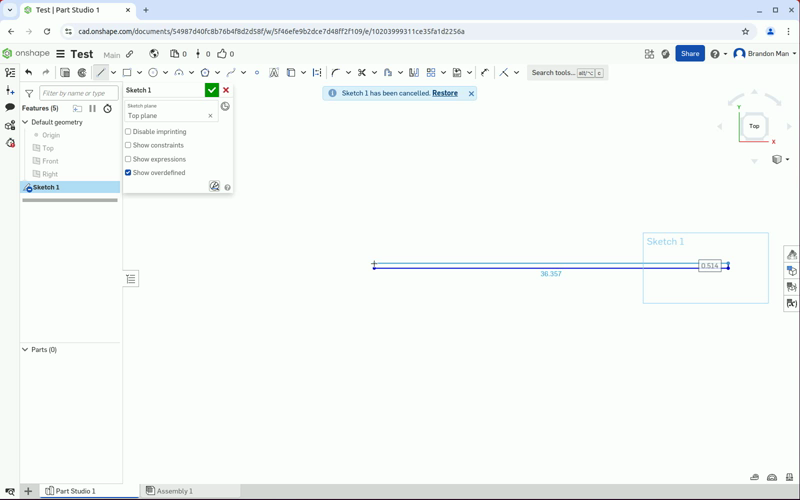
scroll(6)
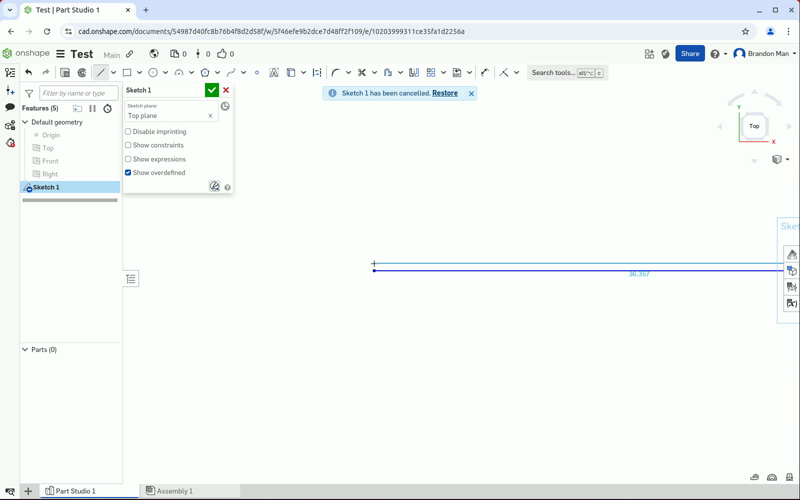
scroll(6)
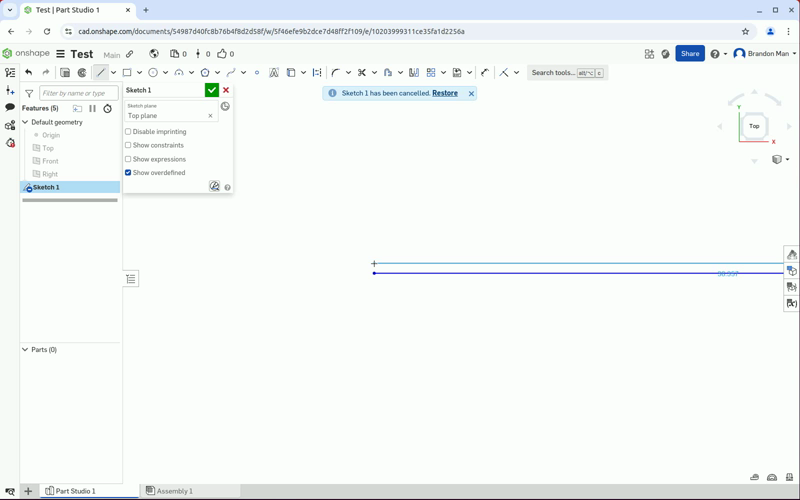
scroll(6)
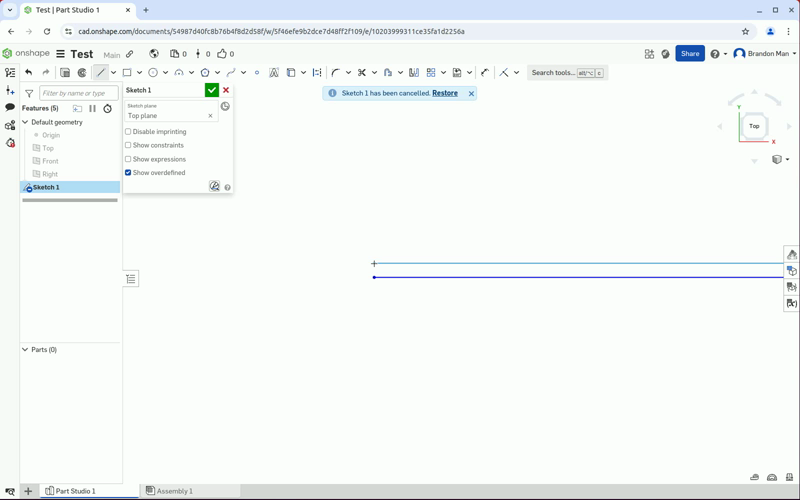
scroll(6)
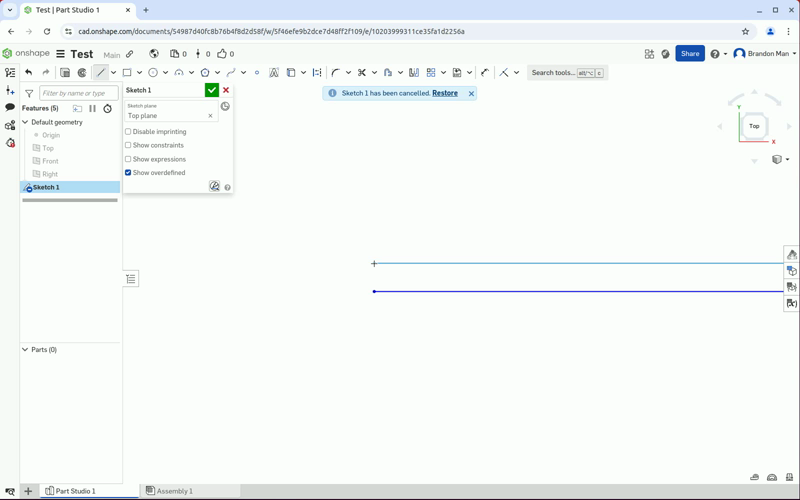
click(374, 263)
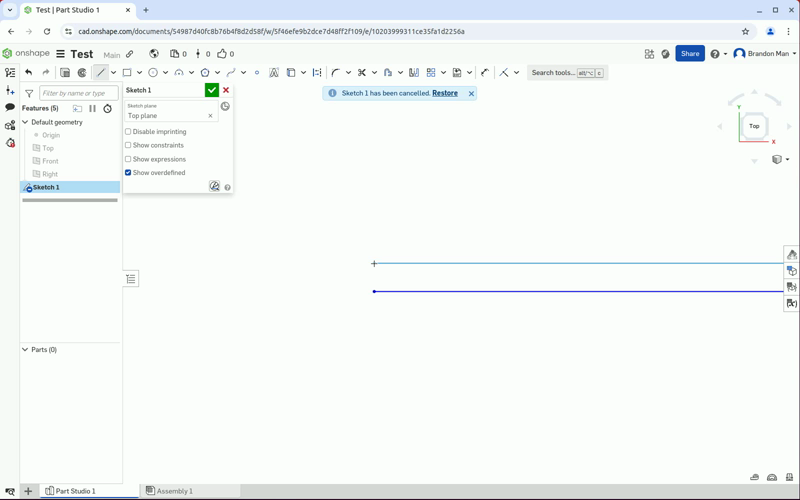
scroll(-6)
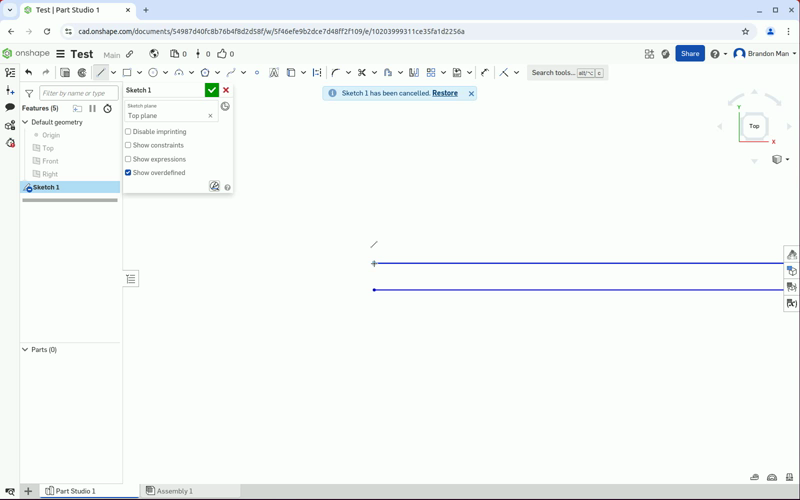
scroll(-6)
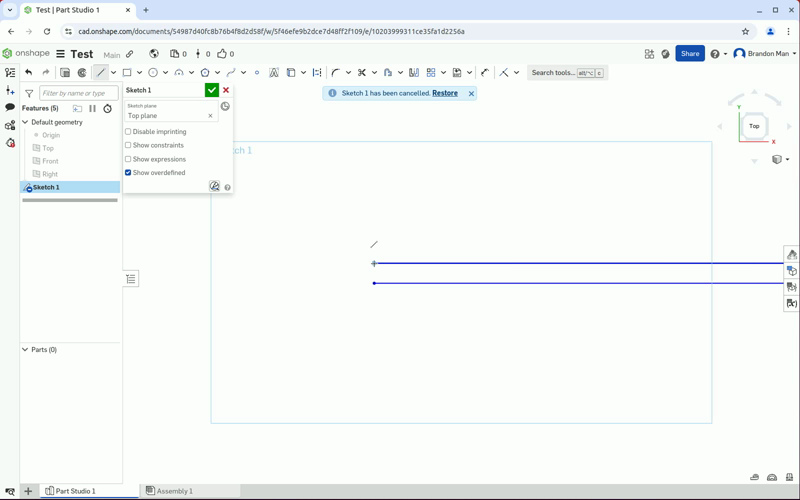
scroll(-6)
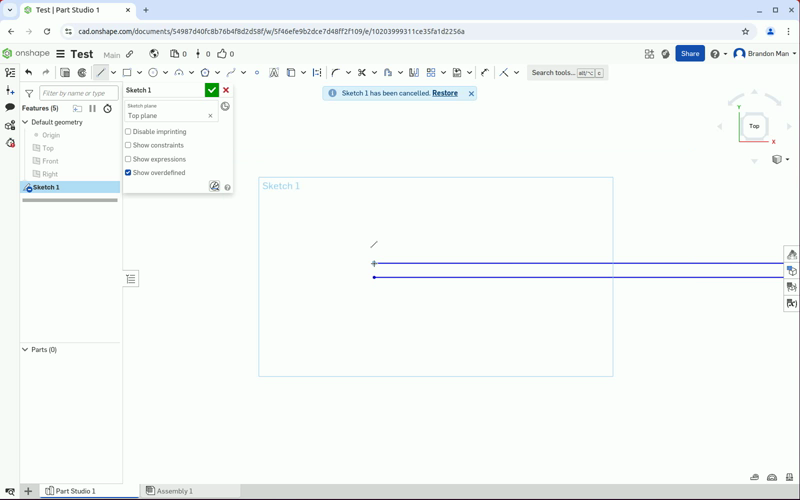
scroll(-6)
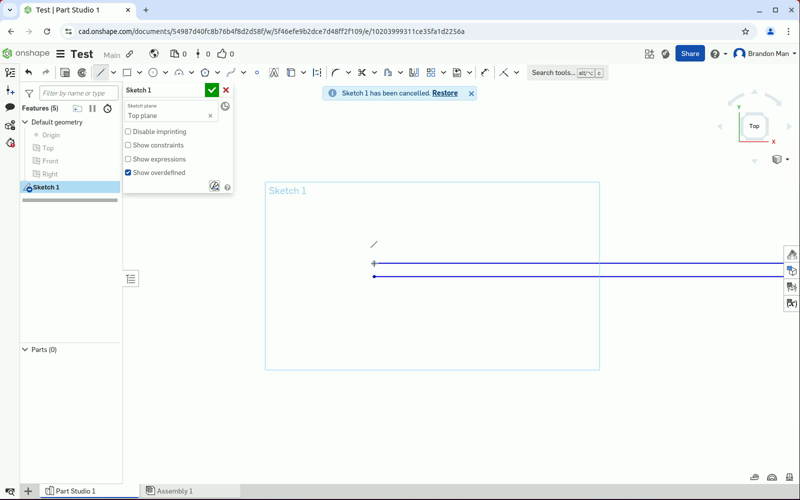
scroll(-6)
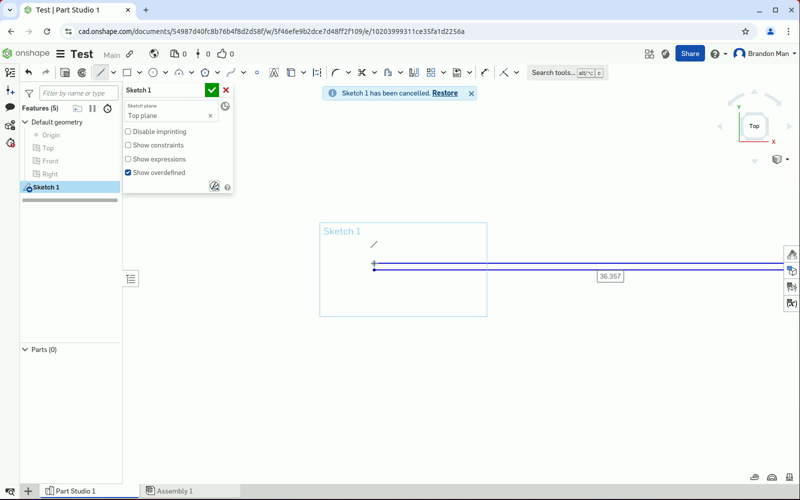
scroll(-6)
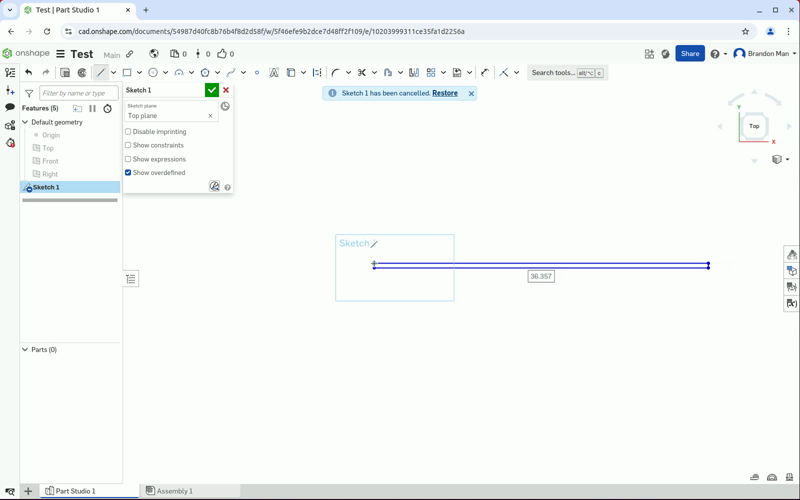
scroll(-6)
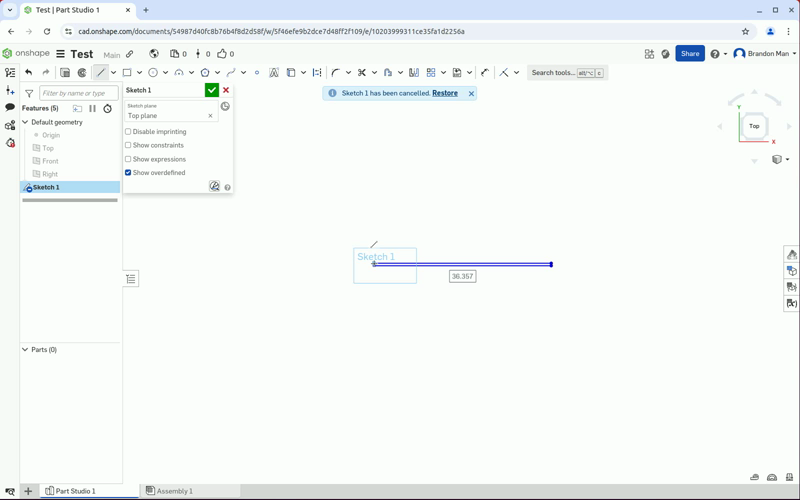
key_up(shift)
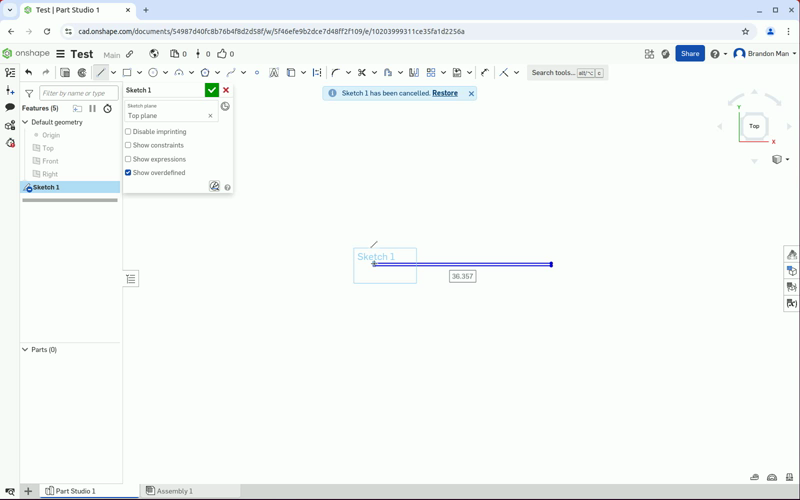
mouse_move(404, 263)
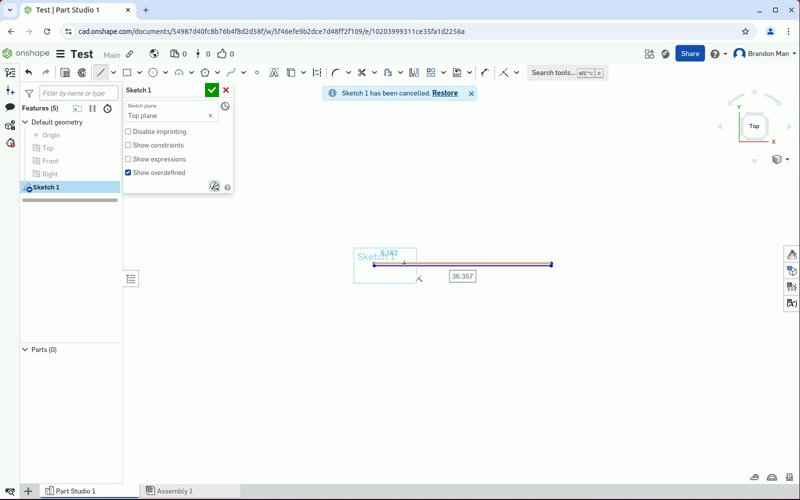
key_down(shift)
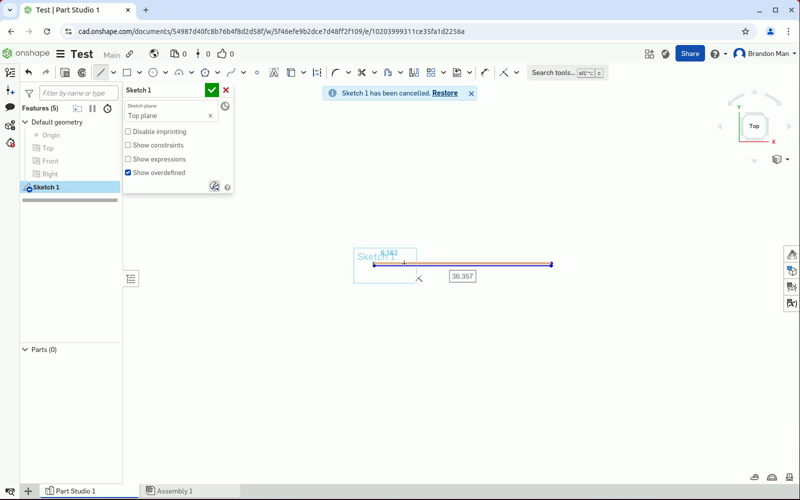
mouse_move(374, 265)
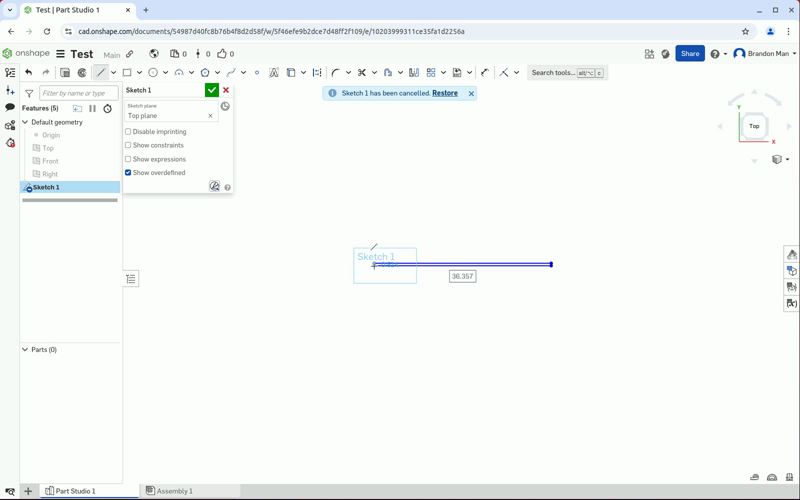
scroll(6)
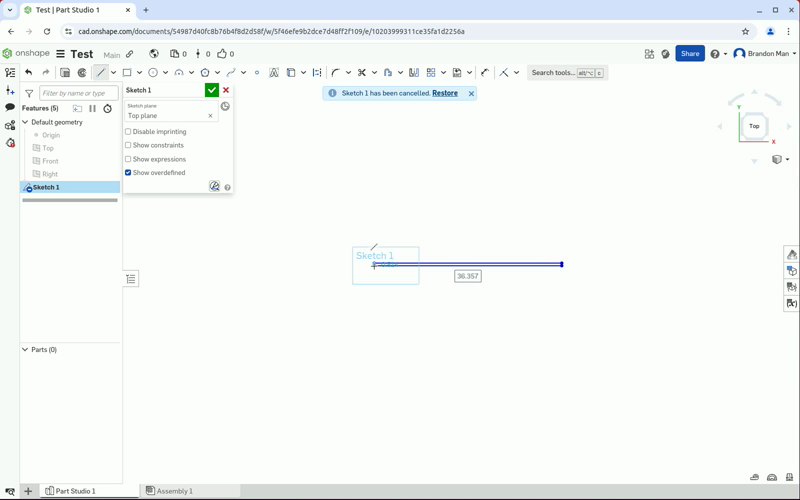
scroll(6)
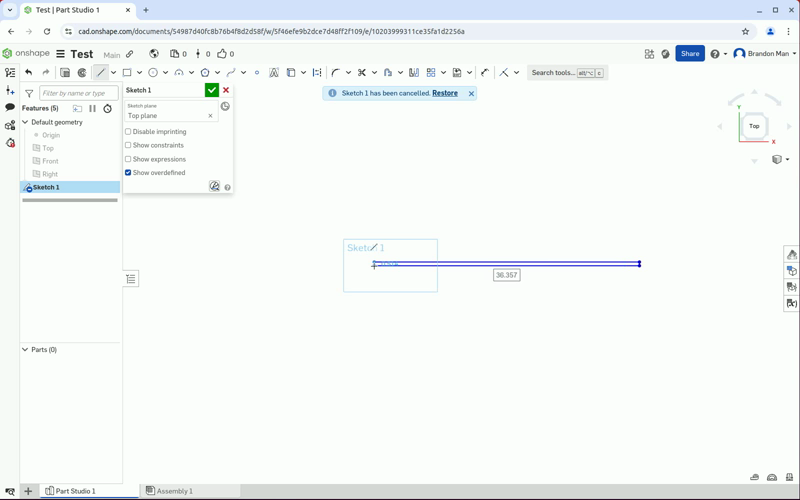
scroll(6)
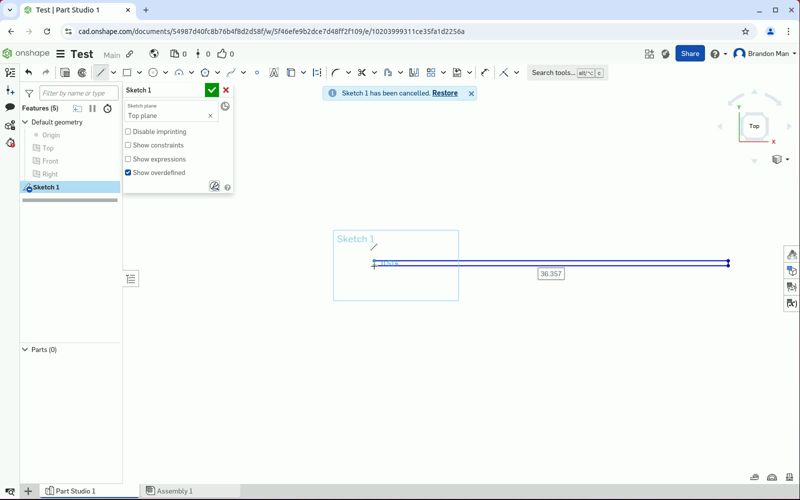
scroll(6)
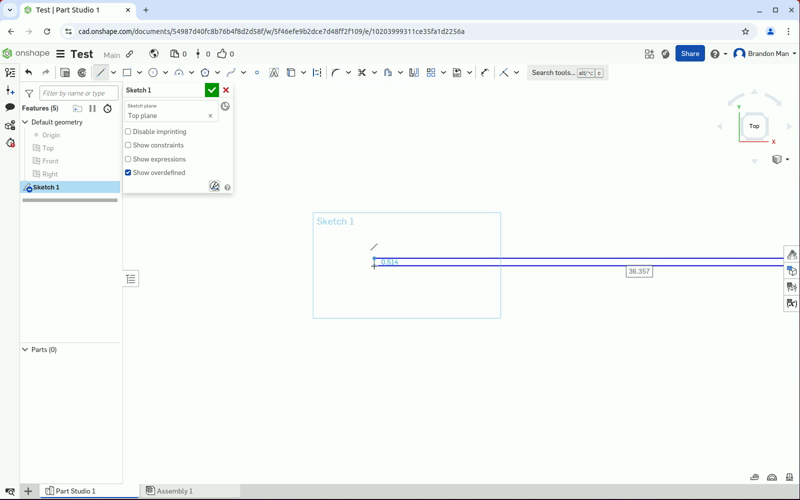
scroll(6)
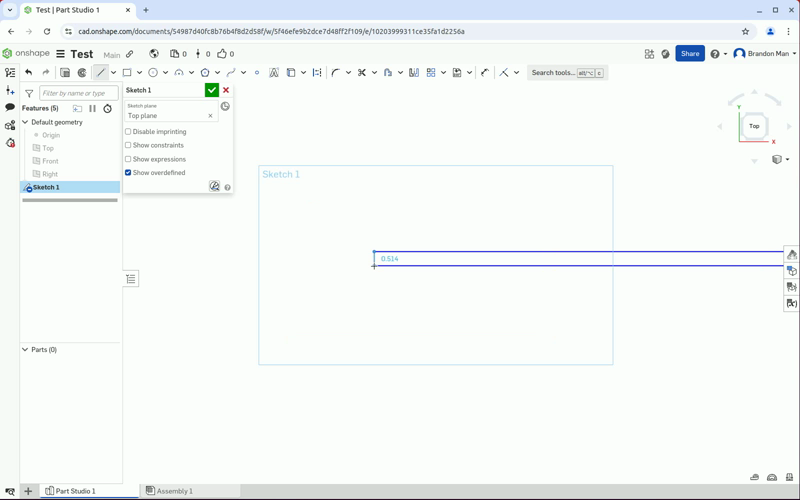
scroll(6)
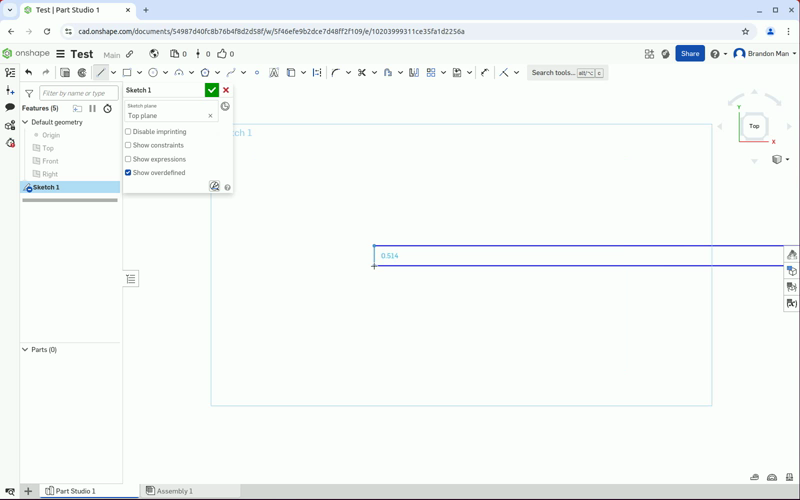
scroll(6)
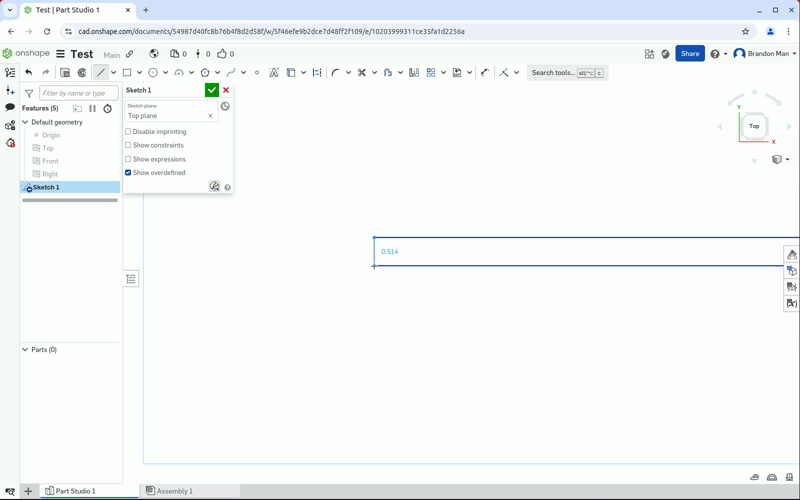
key_up(shift)
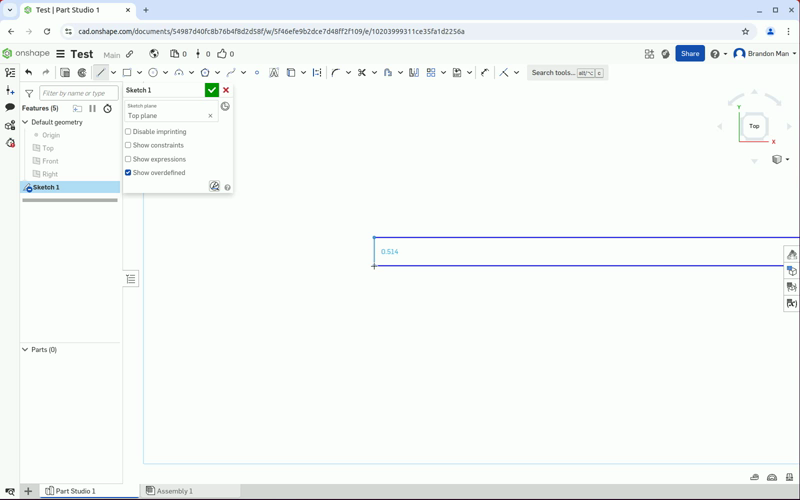
click(374, 265)
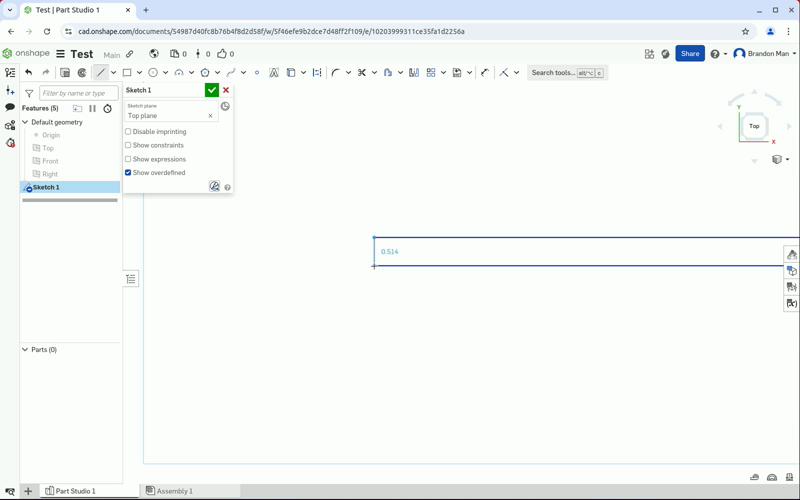
scroll(-6)
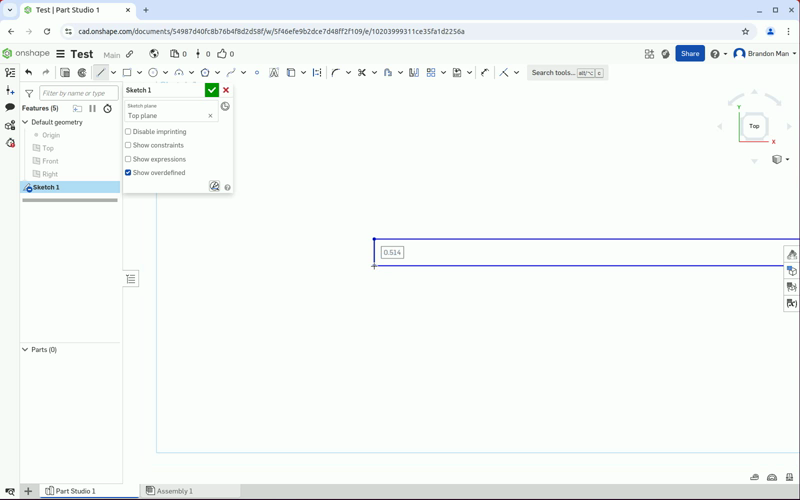
scroll(-6)
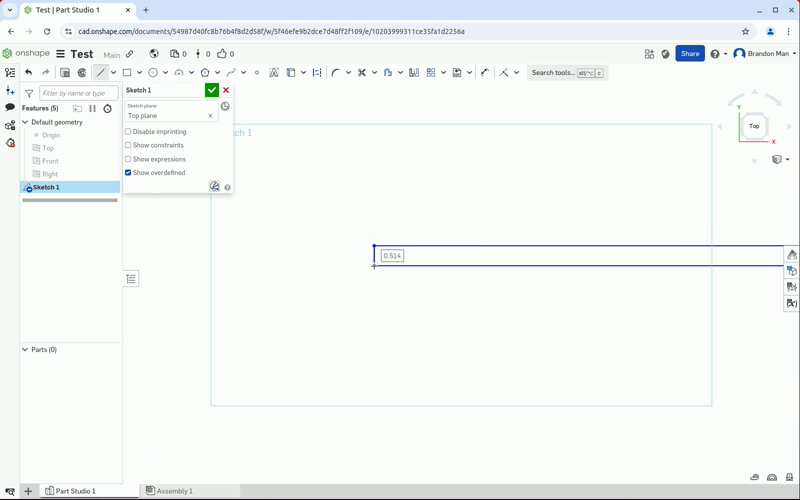
scroll(-6)
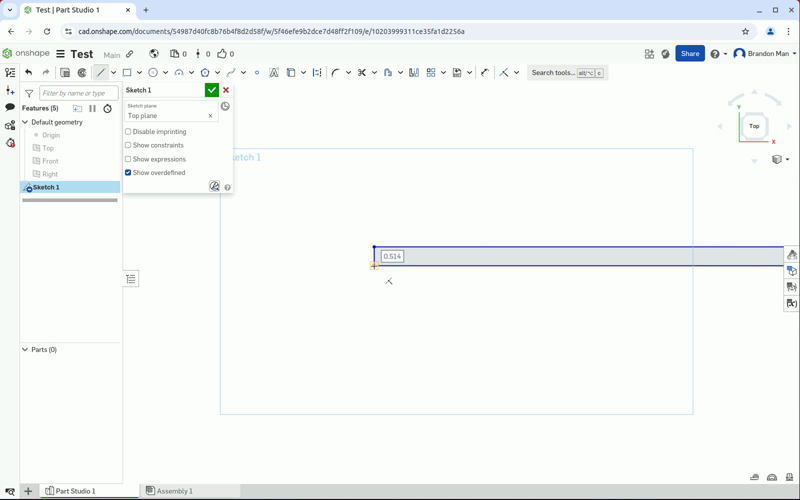
scroll(-6)
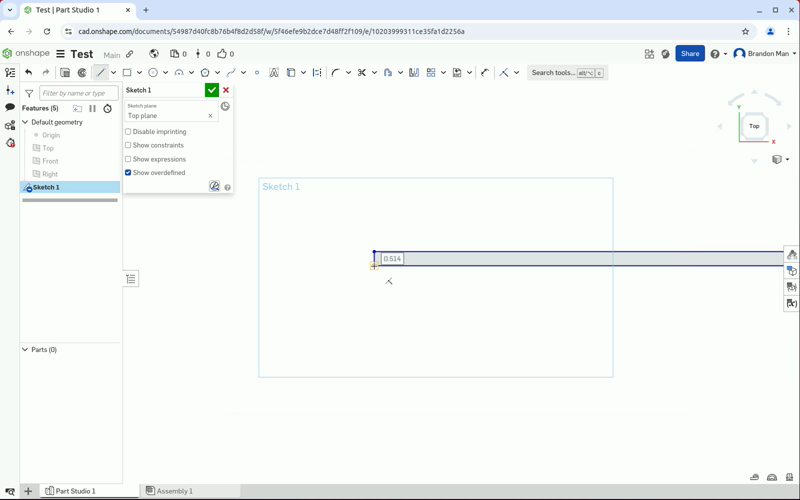
scroll(-6)
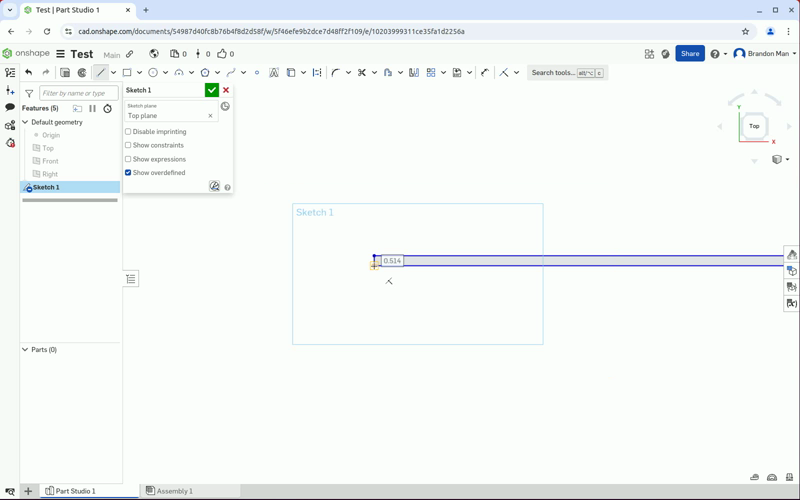
scroll(-6)
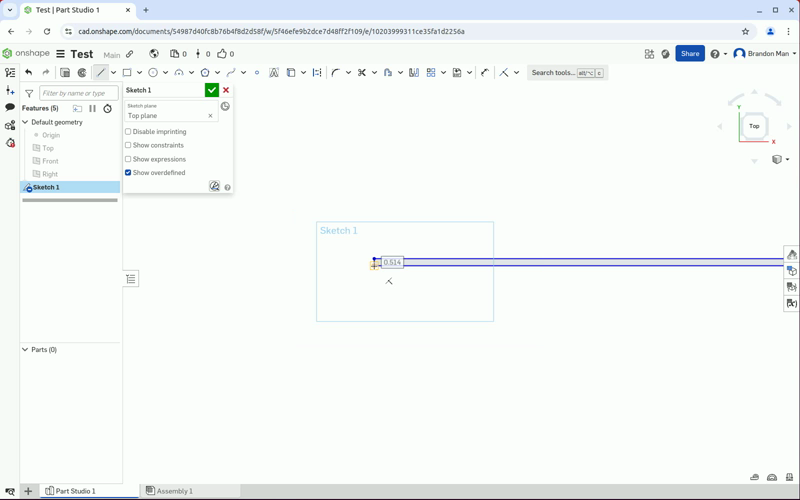
scroll(-6)
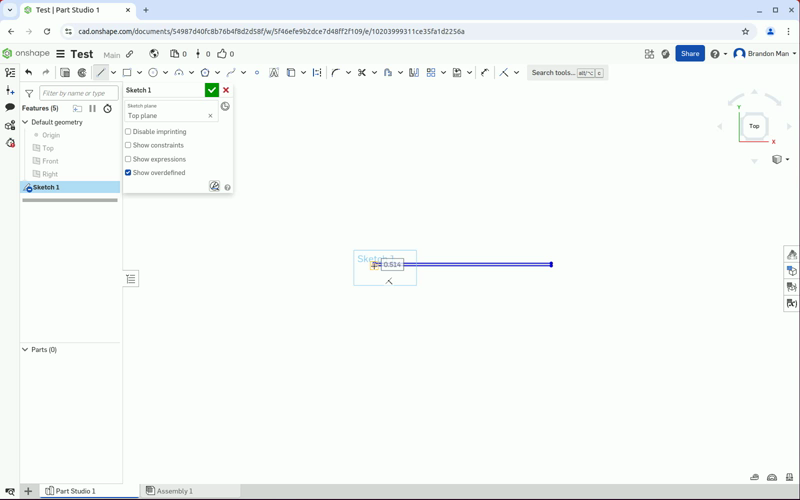
key(esc)
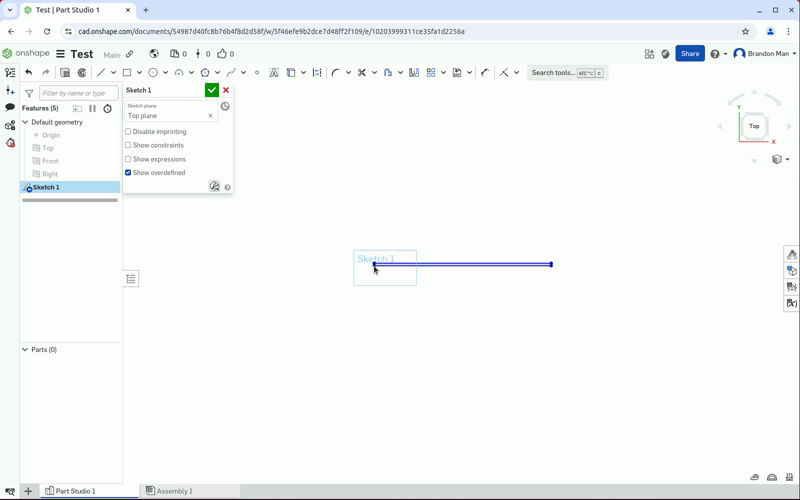
mouse_move(543, 264)
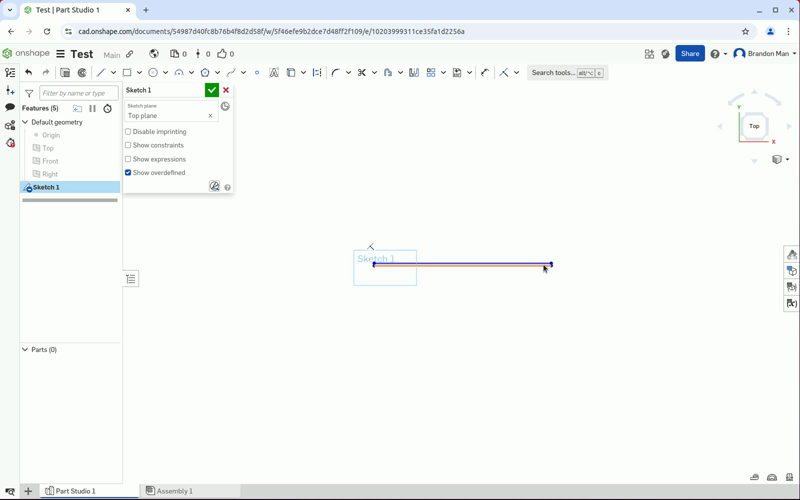
scroll(6)
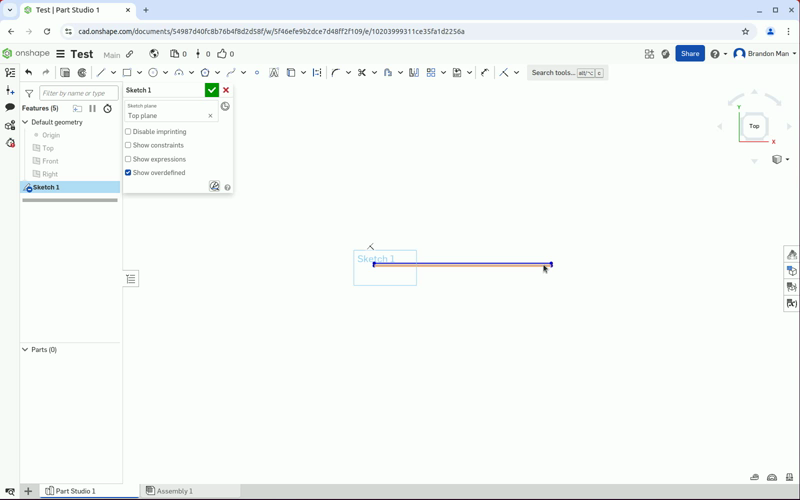
scroll(6)
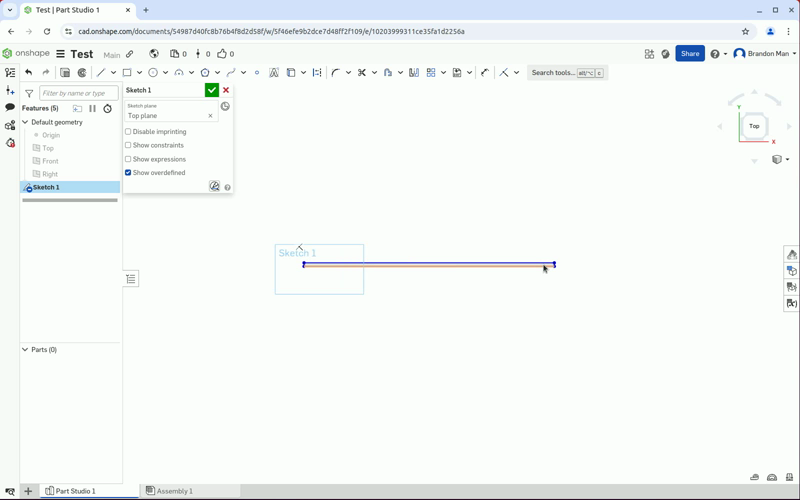
scroll(6)
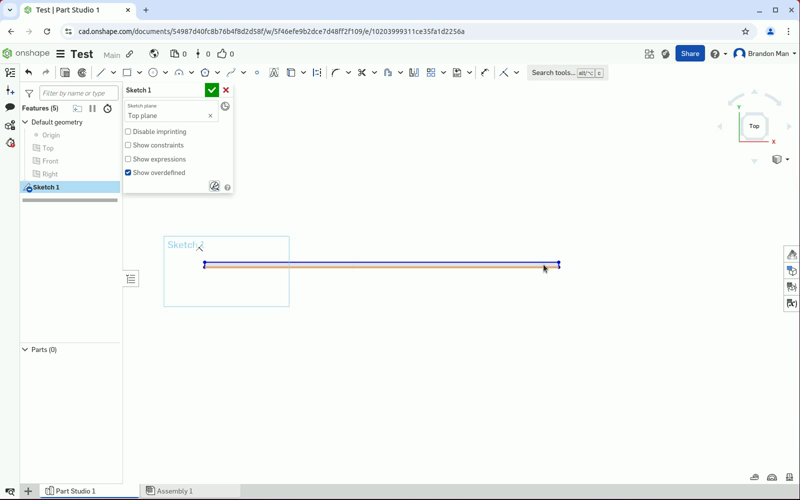
scroll(6)
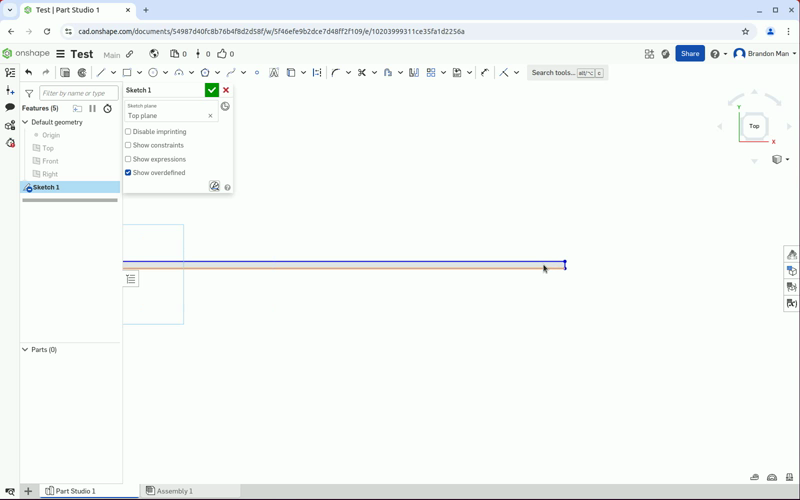
scroll(6)
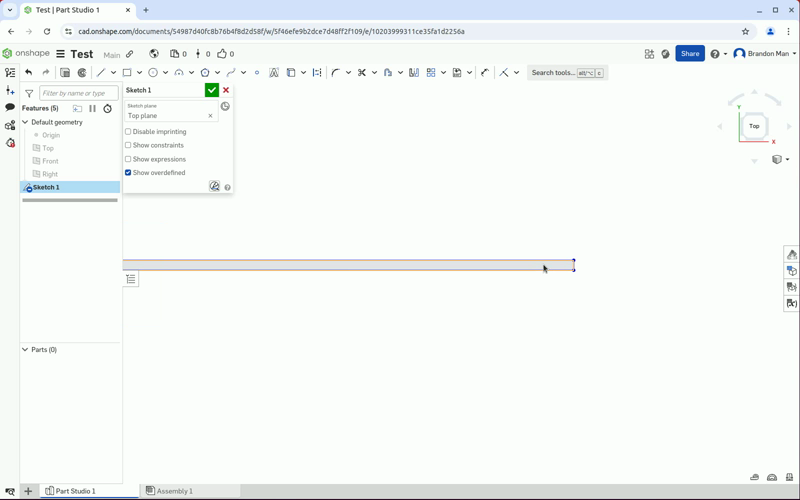
scroll(6)
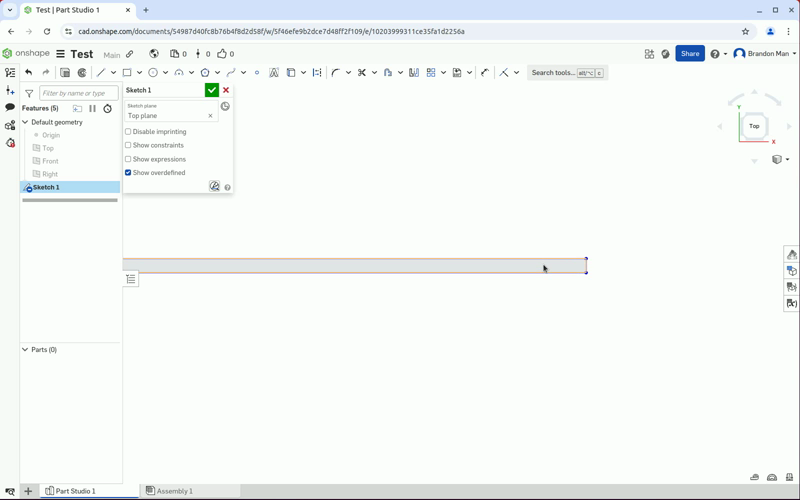
scroll(6)
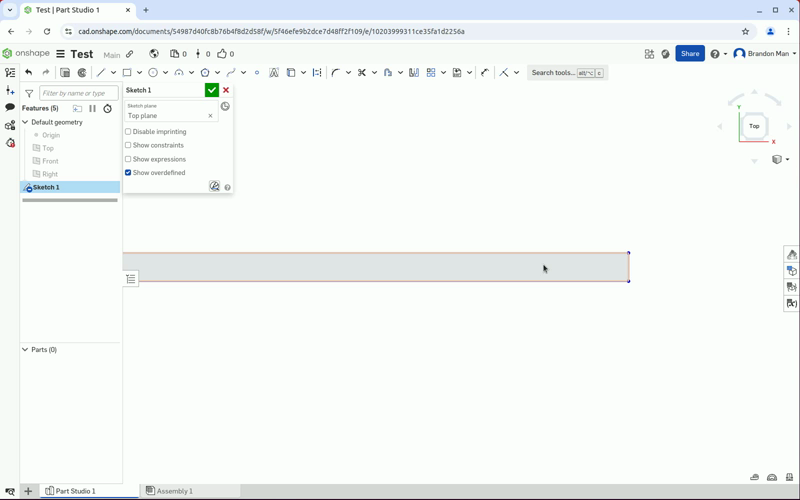
click(543, 264)
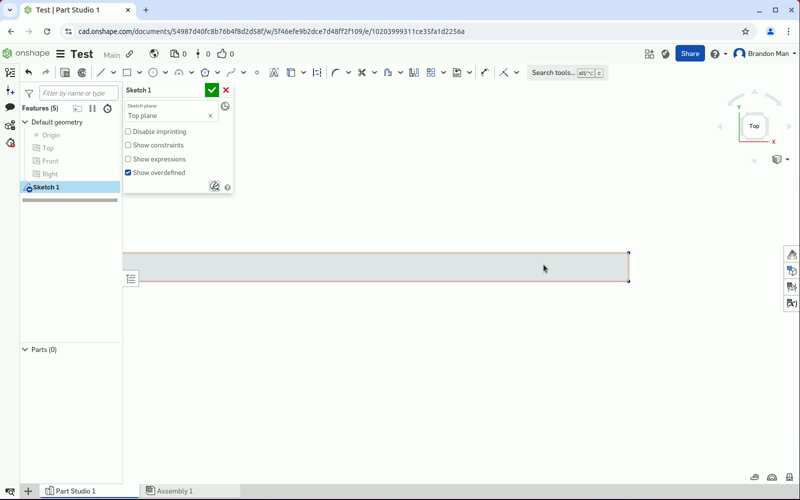
scroll(-6)
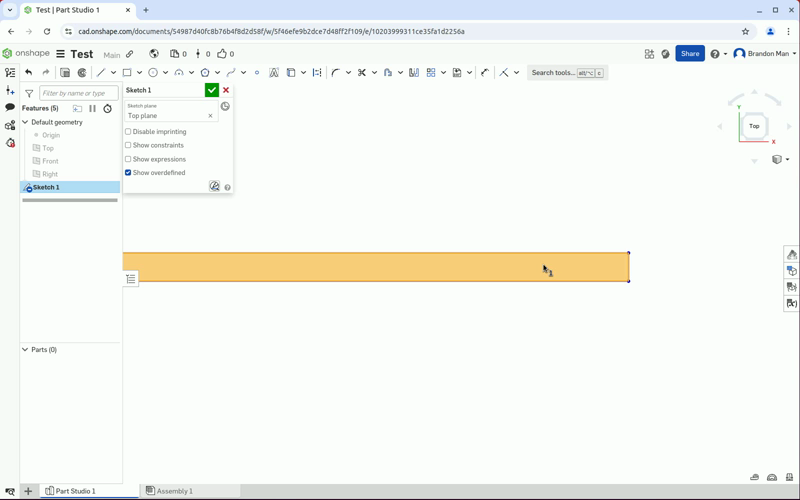
scroll(-6)
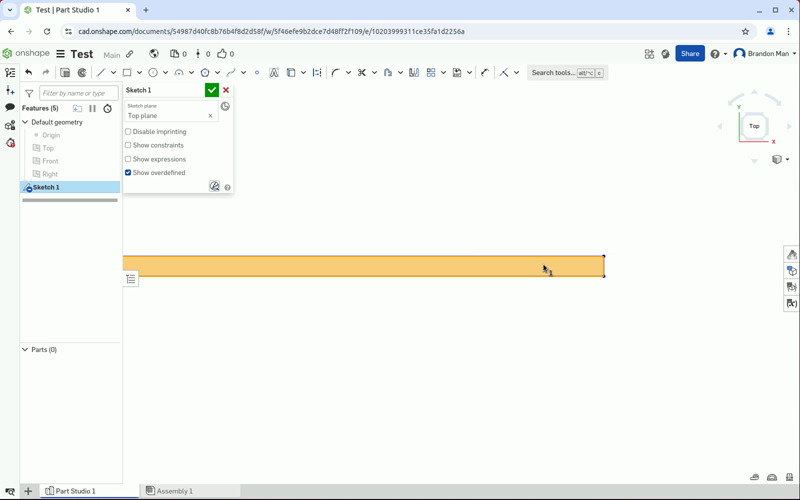
scroll(-6)
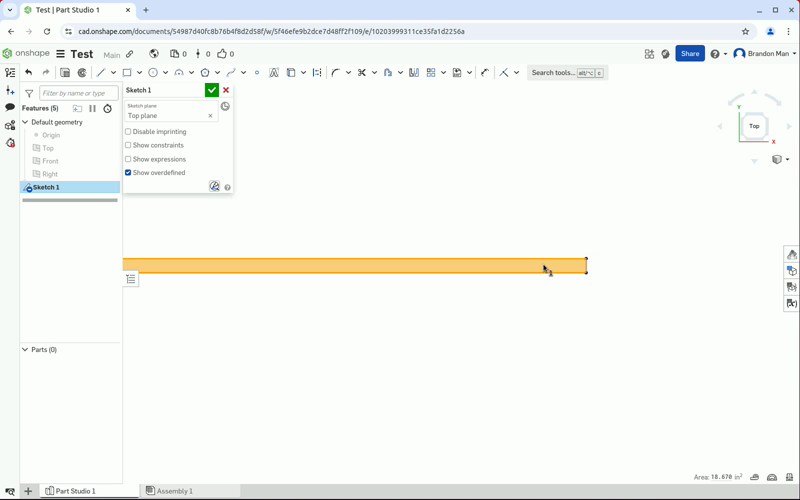
scroll(-6)
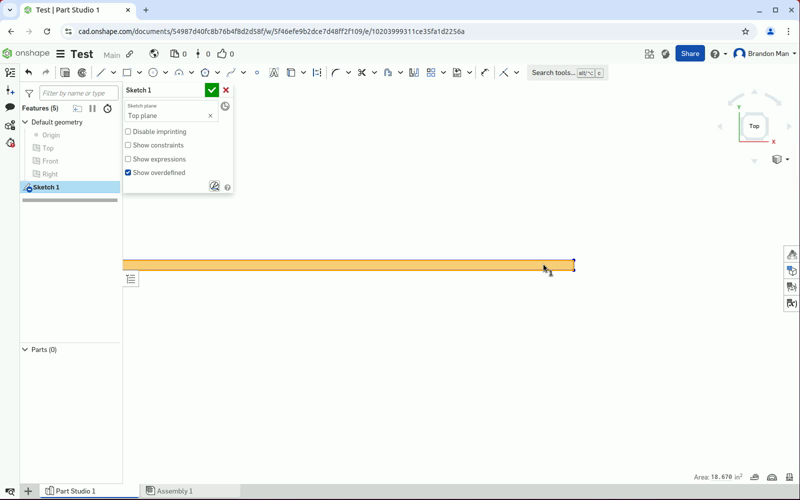
scroll(-6)
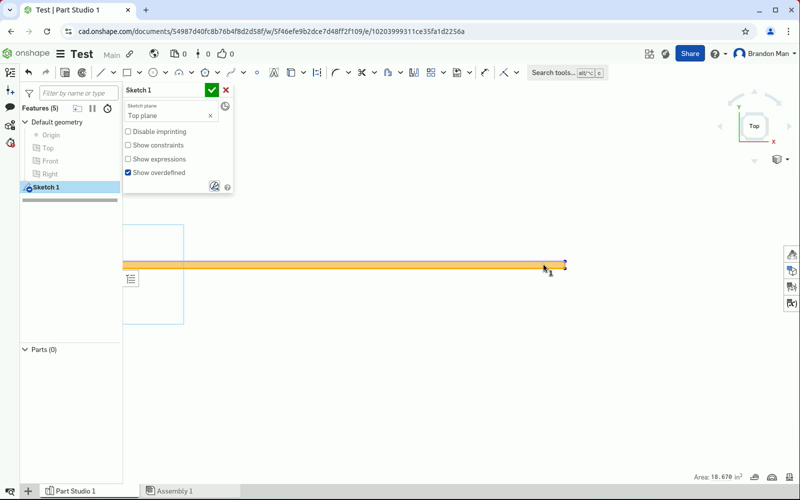
scroll(-6)
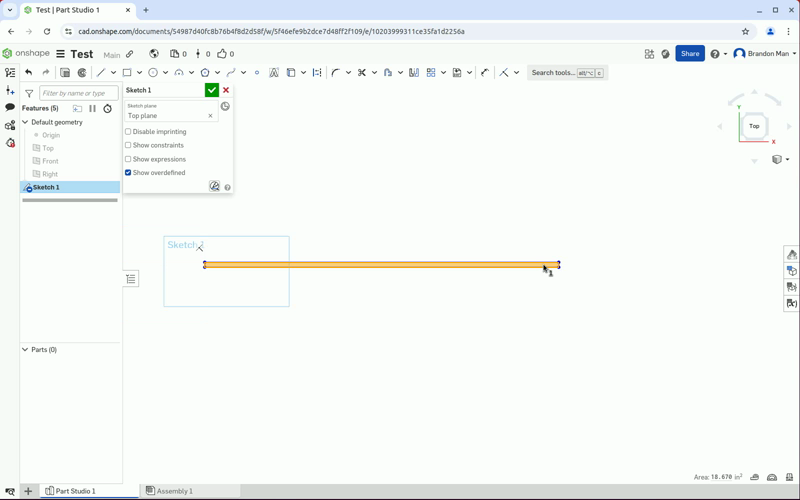
scroll(-6)
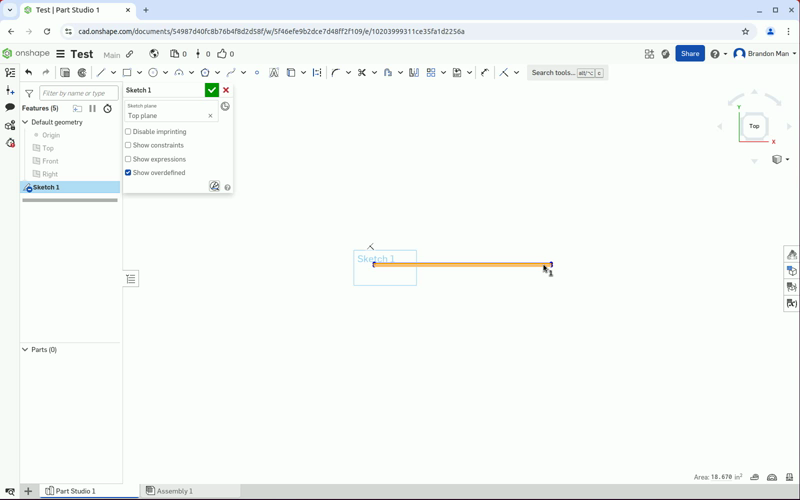
mouse_move(73, 352)
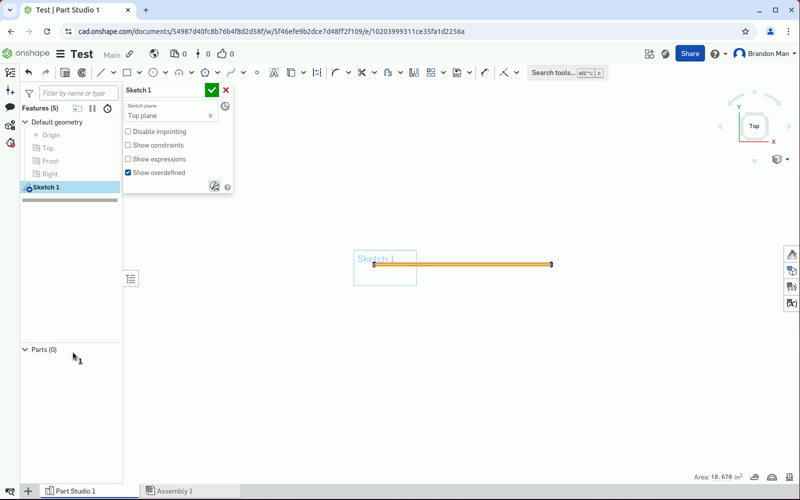
key(shift+y)
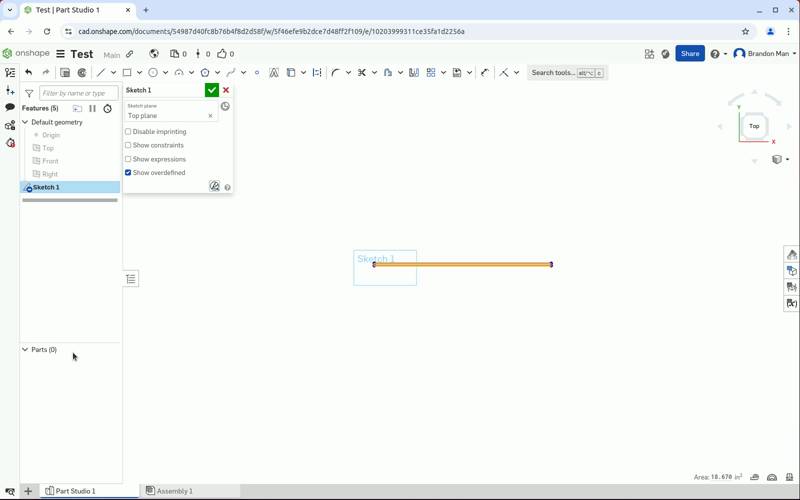
key(shift+e)
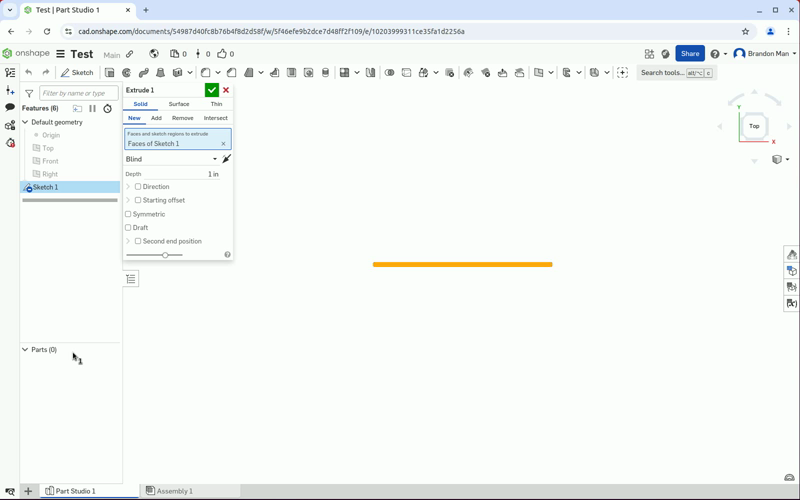
mouse_move(143, 106)
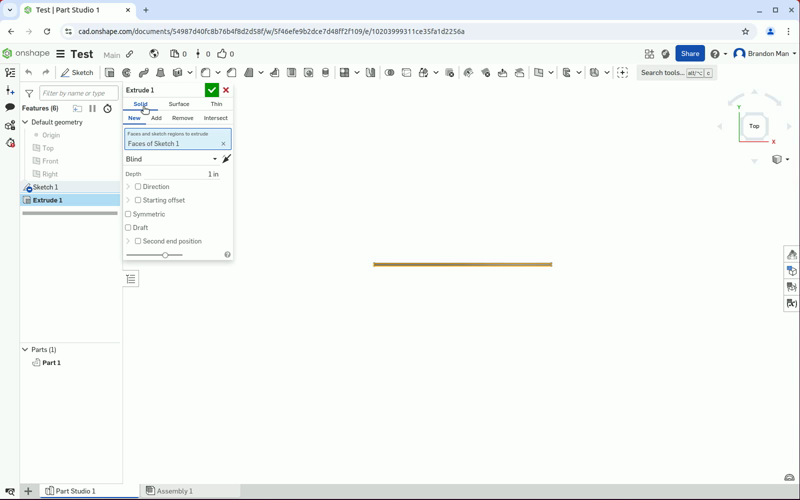
click(143, 106)
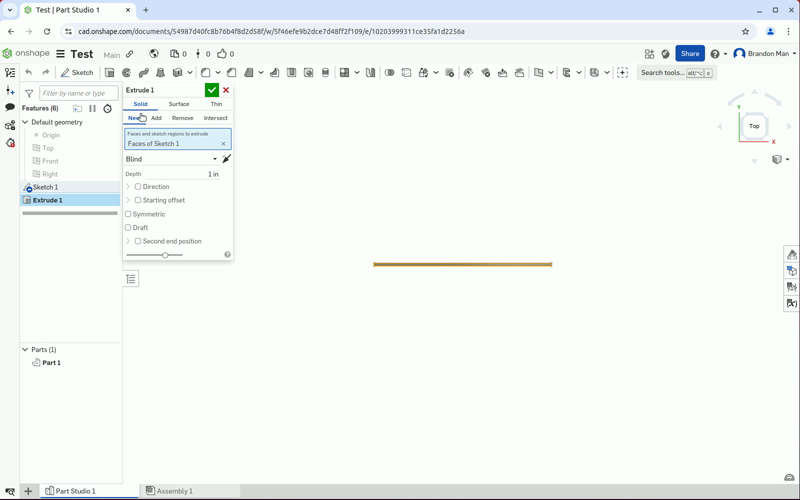
mouse_move(137, 120)
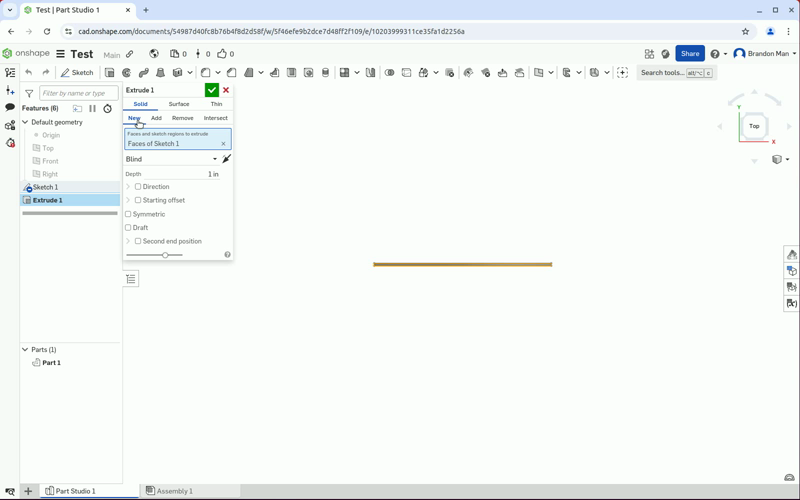
click(137, 120)
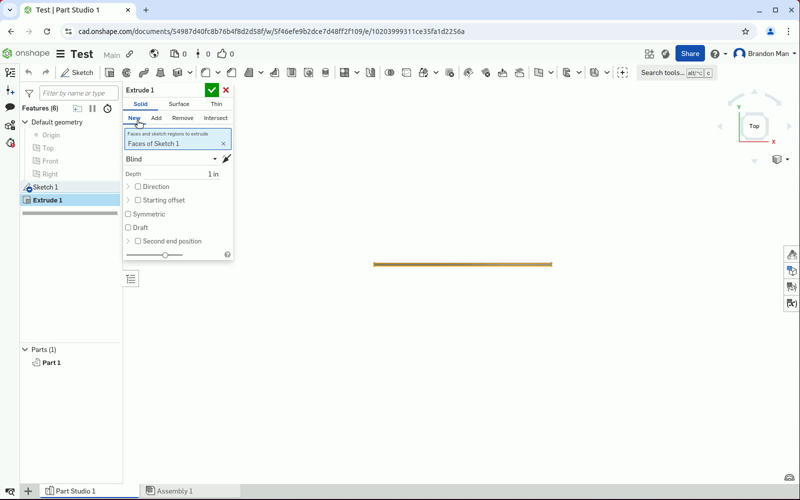
key(tab, 4)
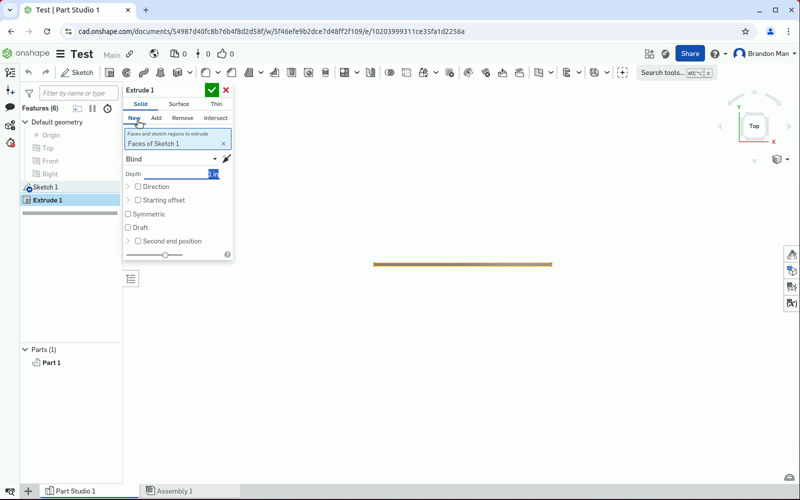
text(0.241)
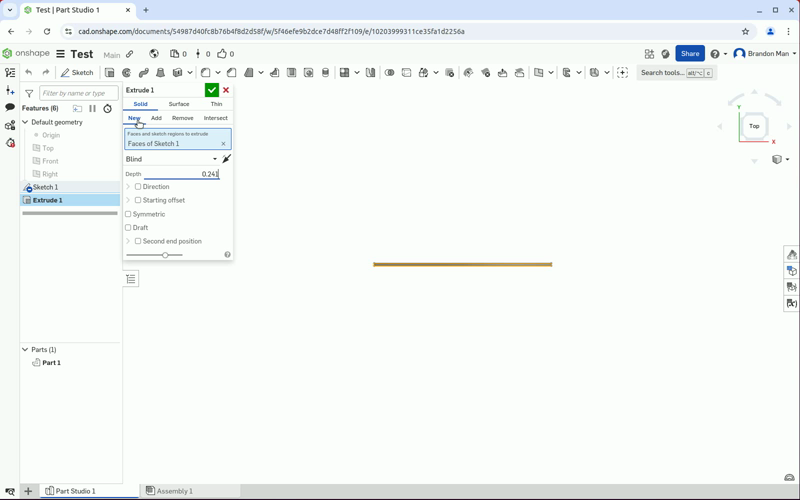
key(enter)
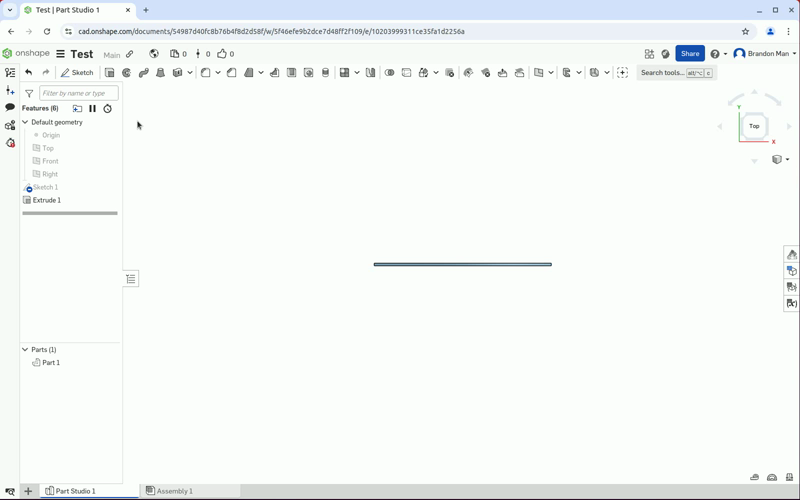
key(shift+h)
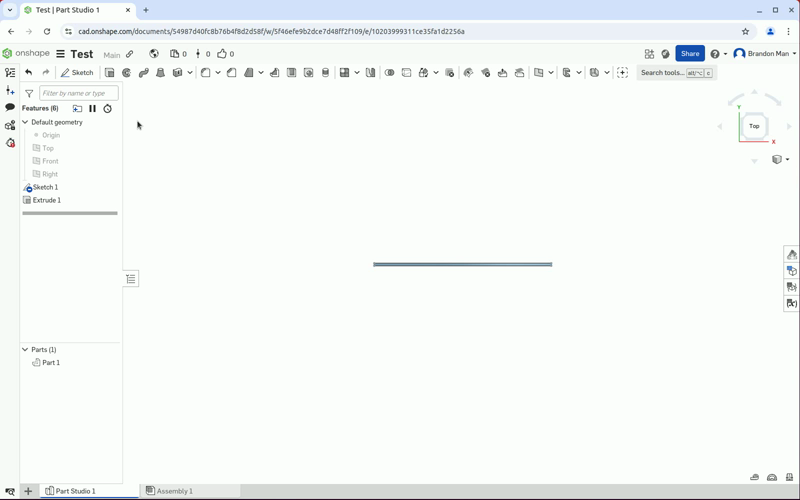
key(shift+h)
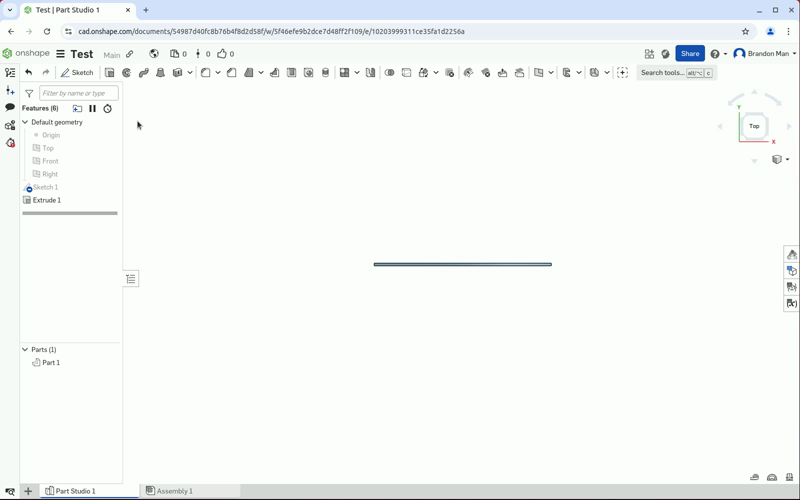
mouse_move(73, 189)
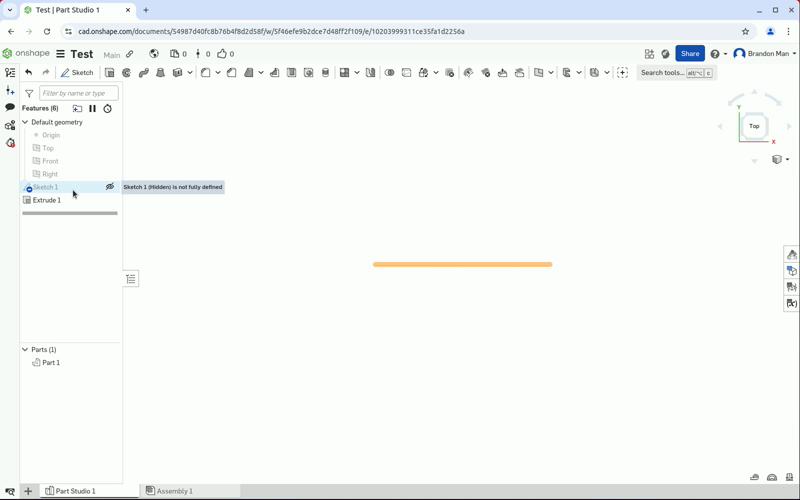
click(73, 189)
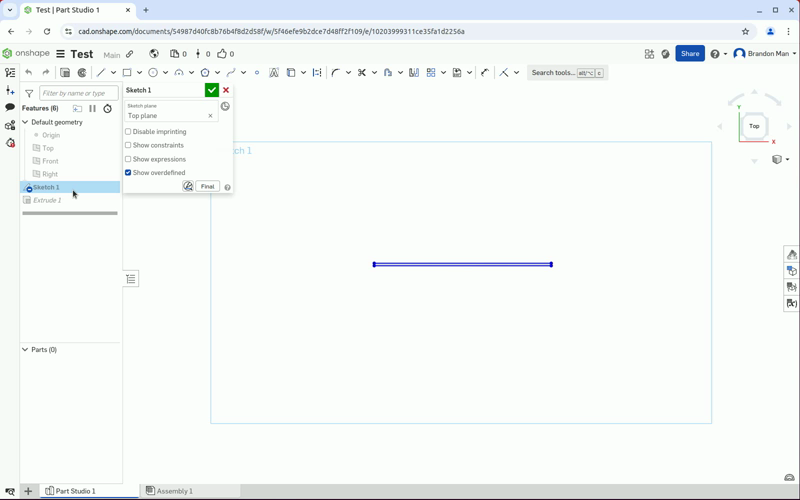
mouse_move(229, 92)
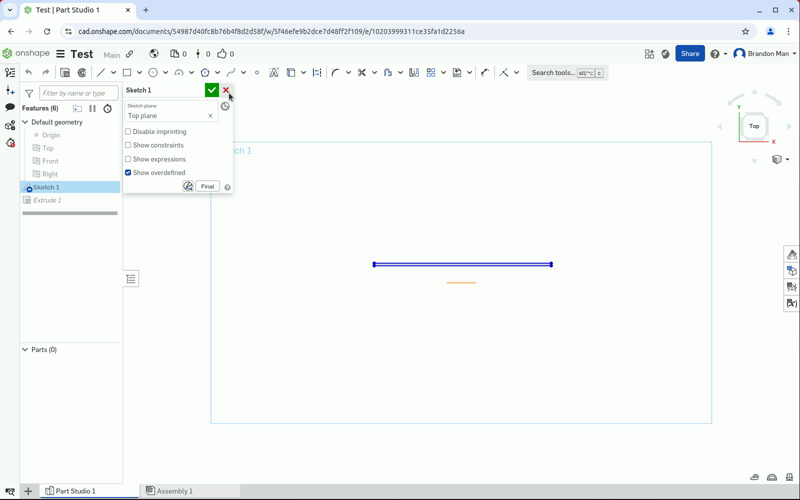
click(229, 92)
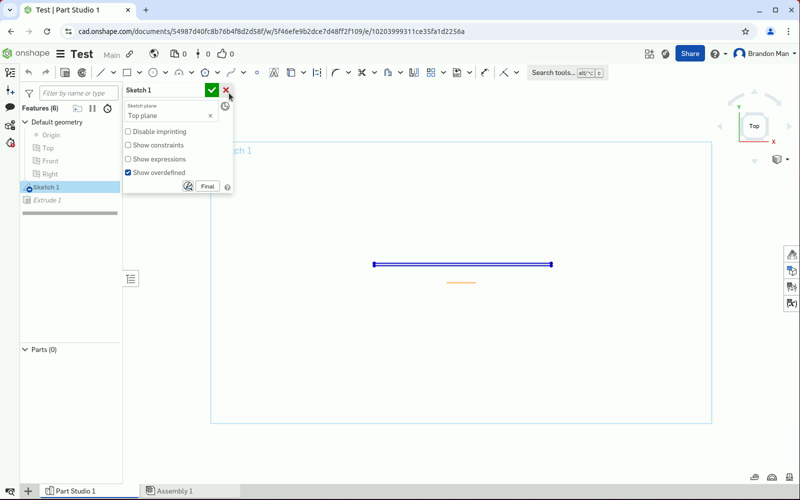
key(shift+s)
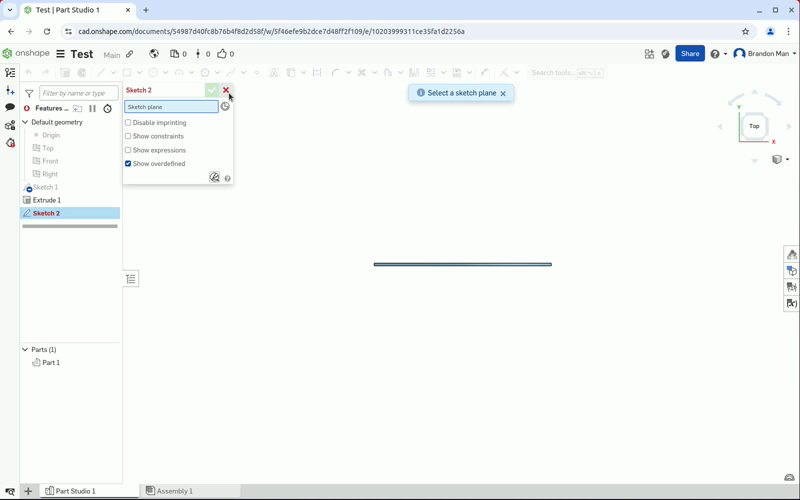
mouse_move(73, 150)
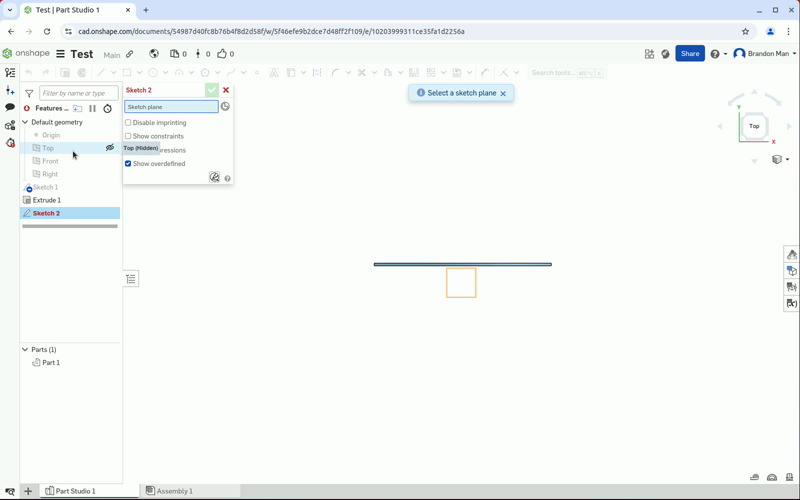
click(73, 150)
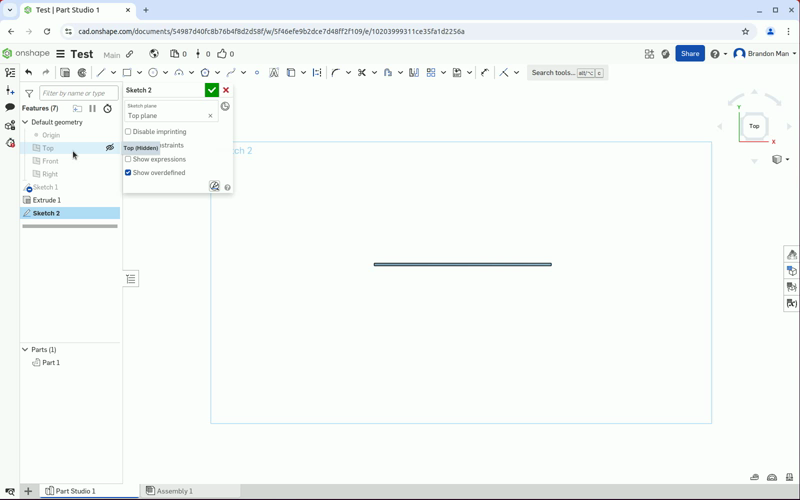
mouse_move(73, 352)
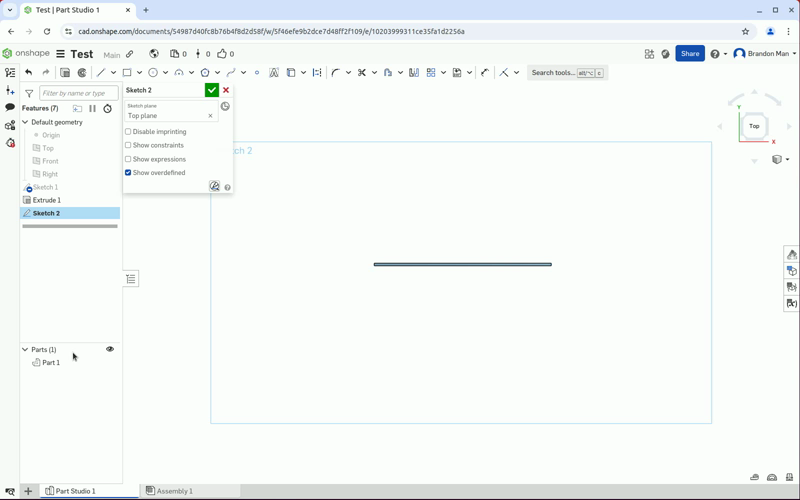
key(y)
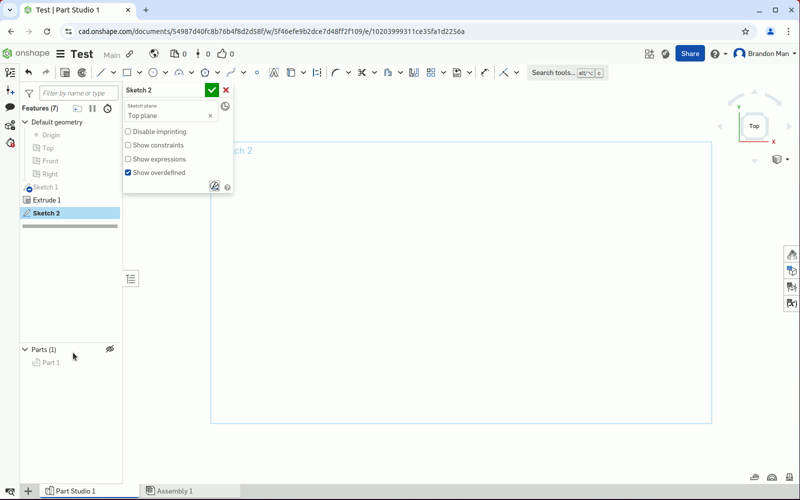
key(l)
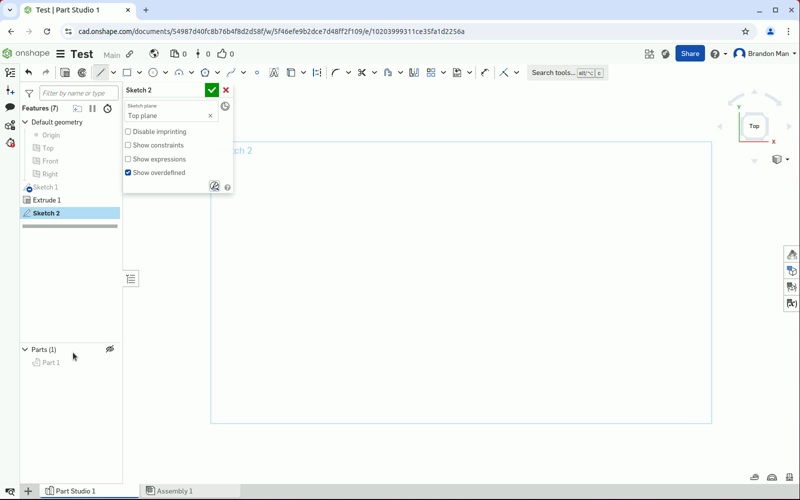
key_down(shift)
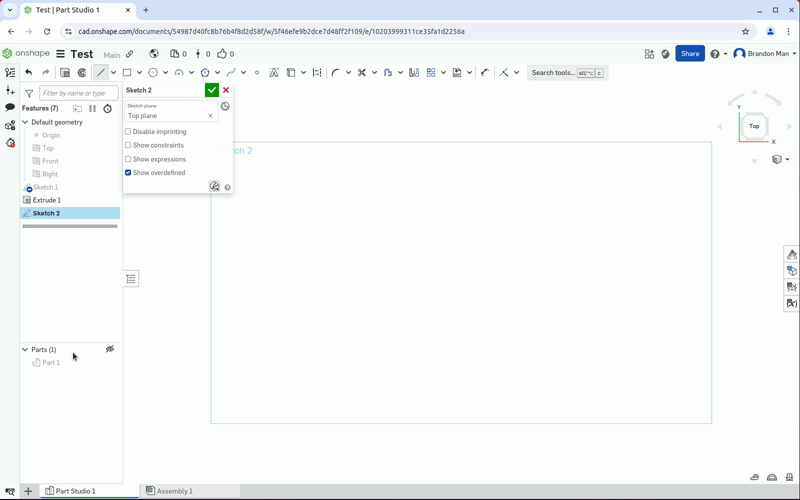
mouse_move(374, 353)
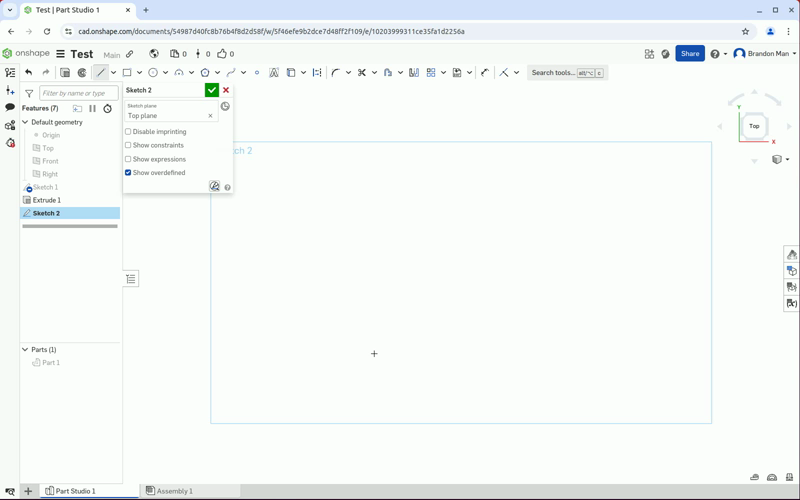
click(374, 353)
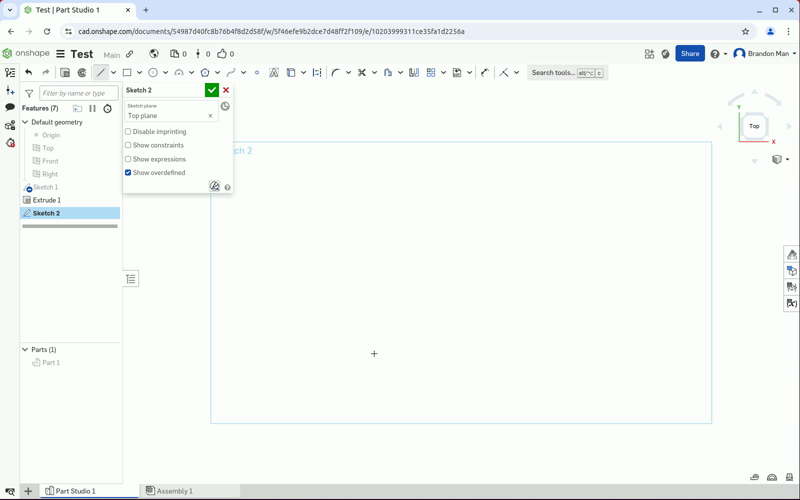
key_up(shift)
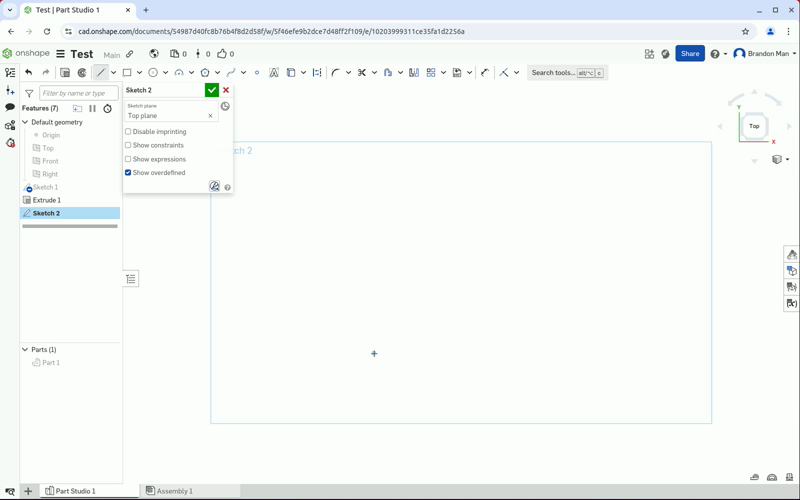
key_down(shift)
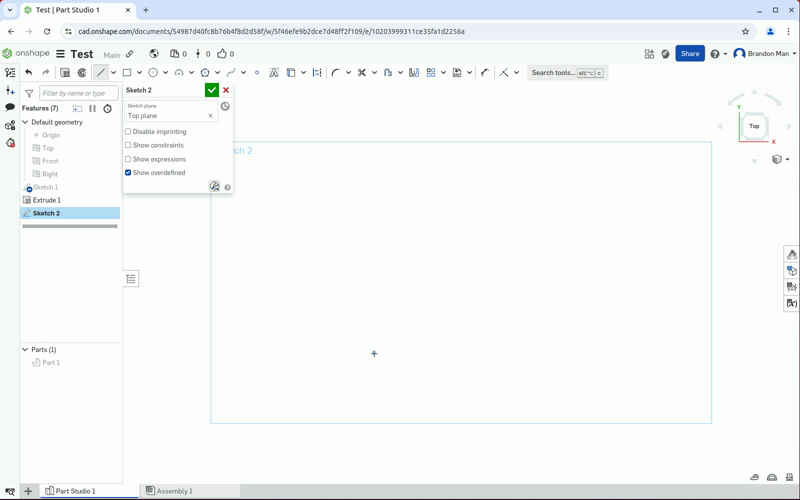
mouse_move(551, 353)
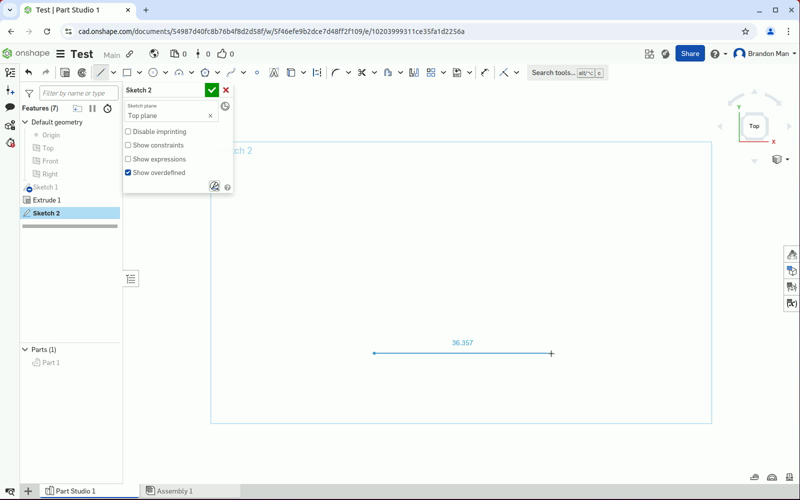
click(551, 353)
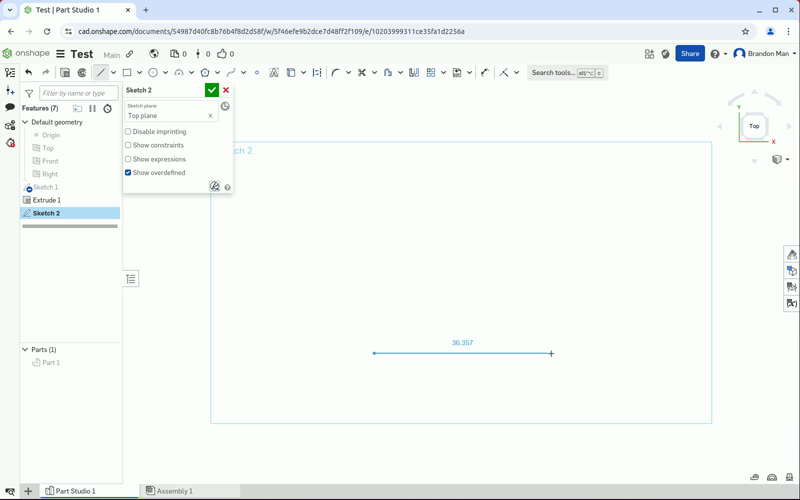
key_up(shift)
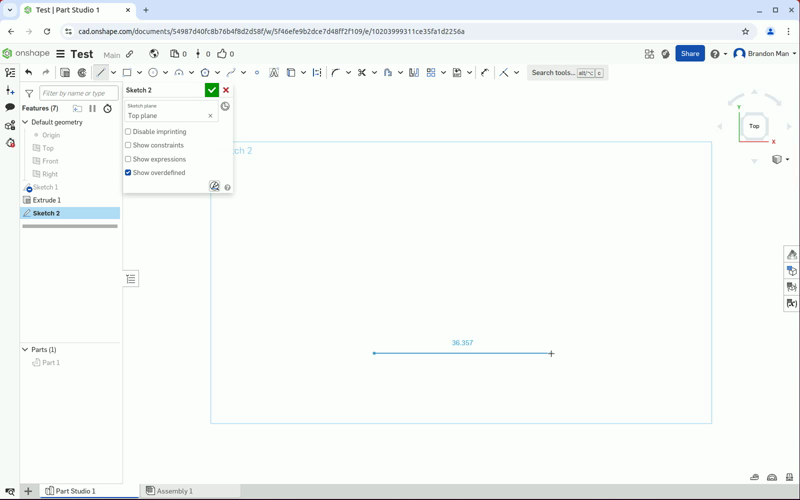
key_down(shift)
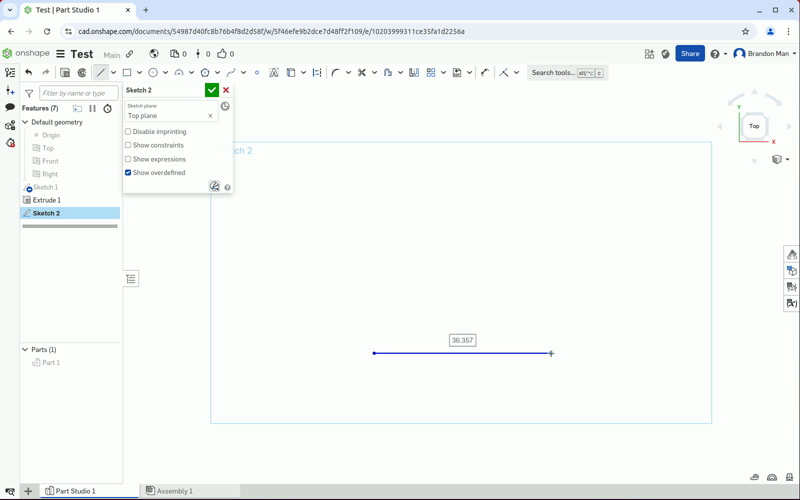
mouse_move(551, 265)
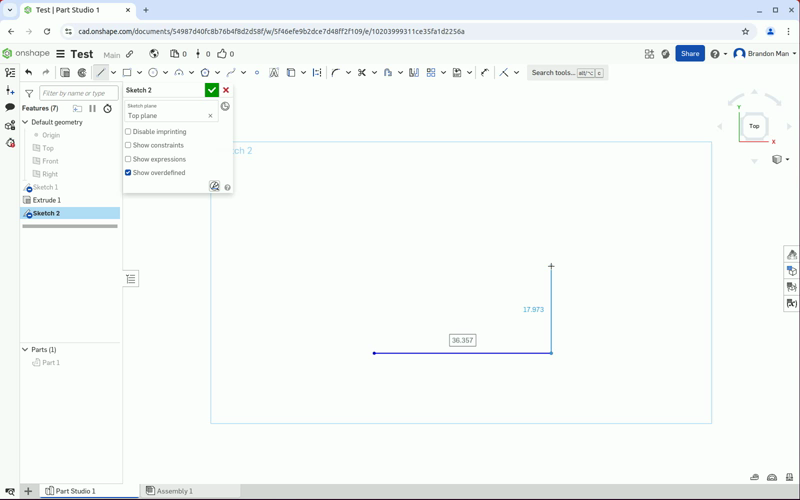
click(551, 265)
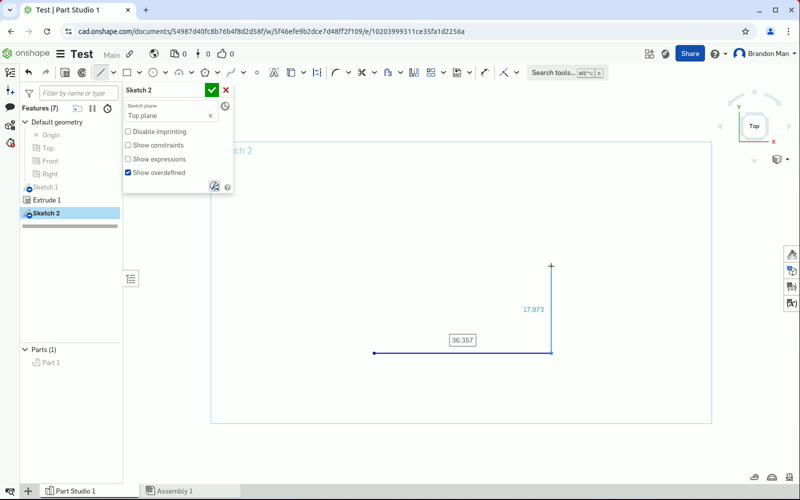
key_up(shift)
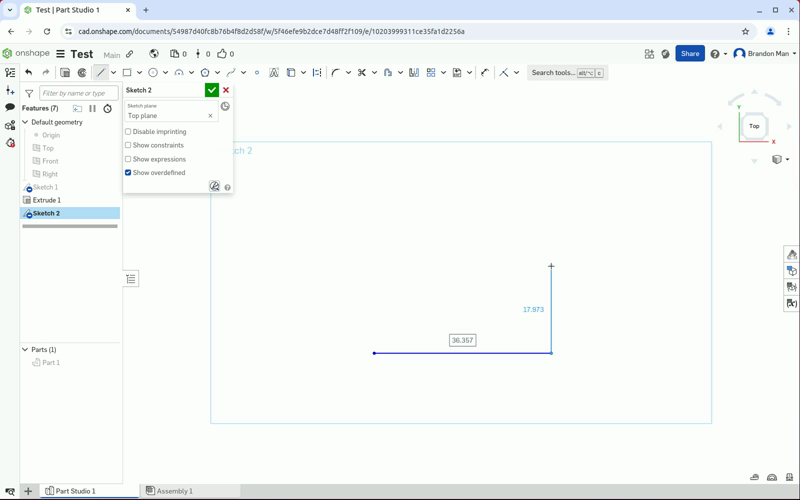
key_down(shift)
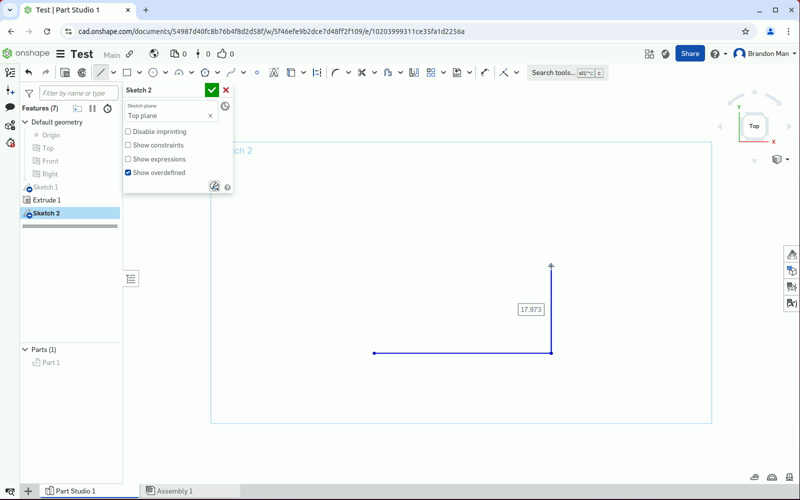
mouse_move(374, 265)
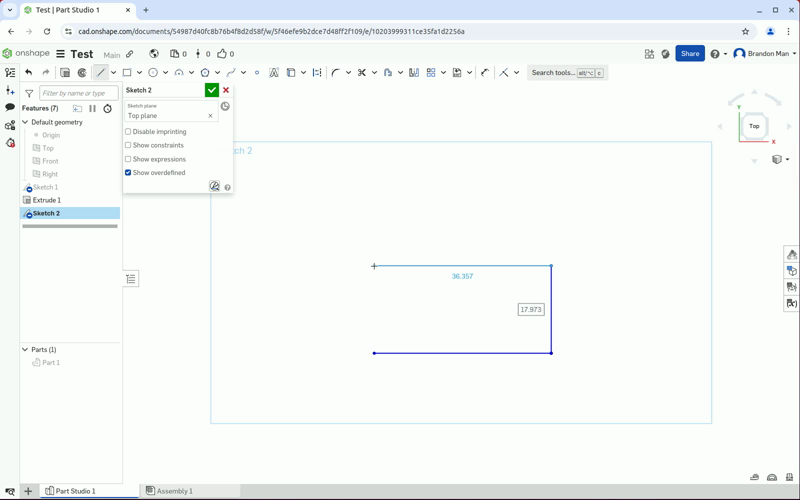
click(374, 265)
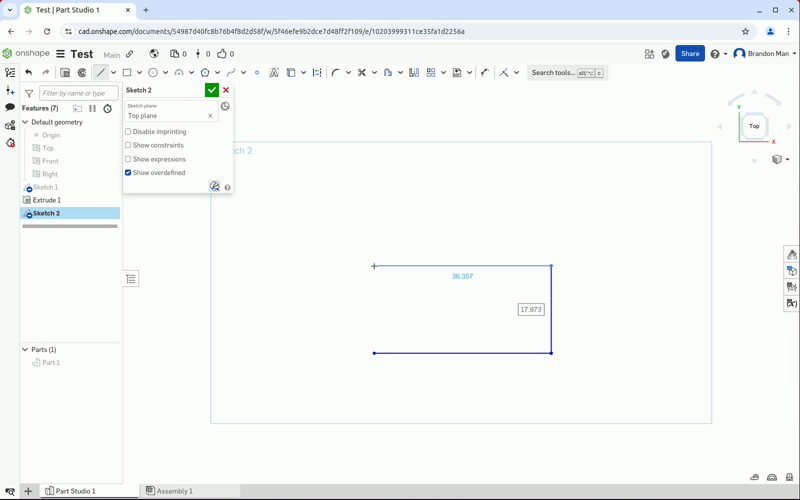
key_up(shift)
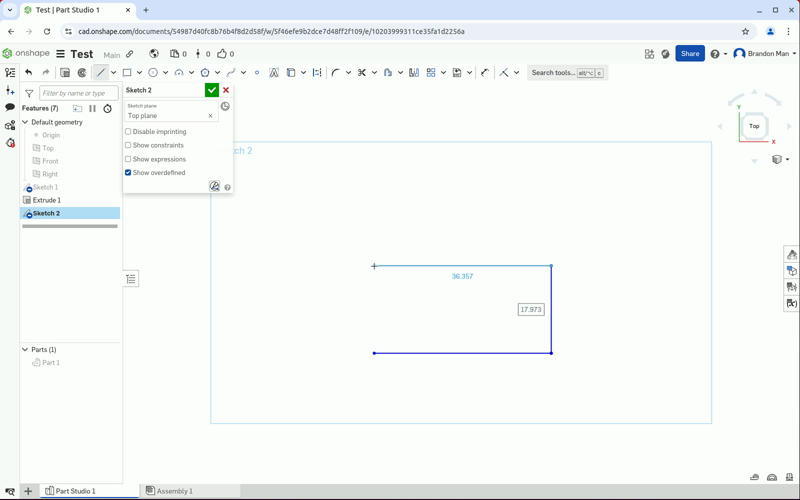
key_down(shift)
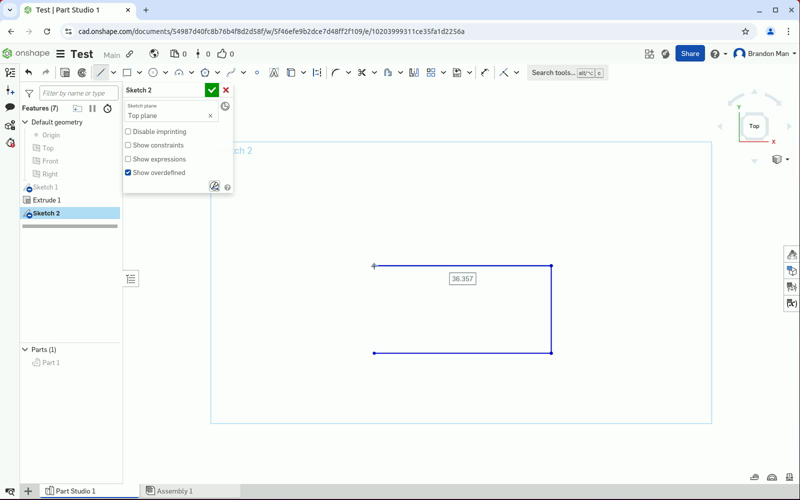
mouse_move(374, 353)
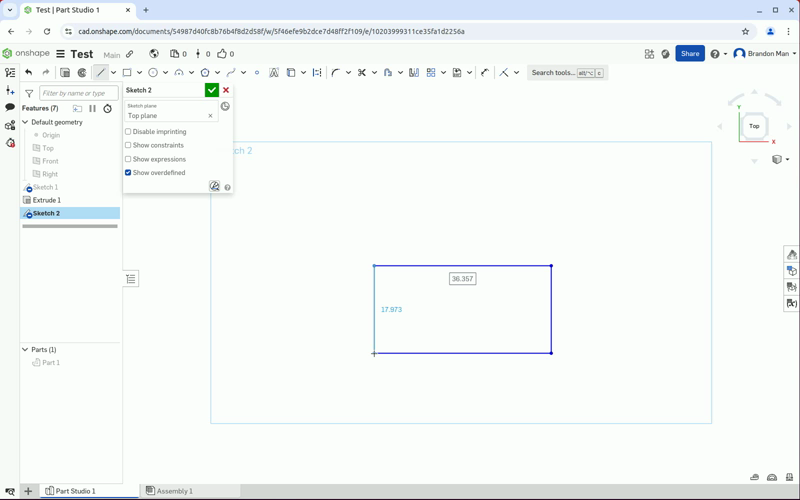
key_up(shift)
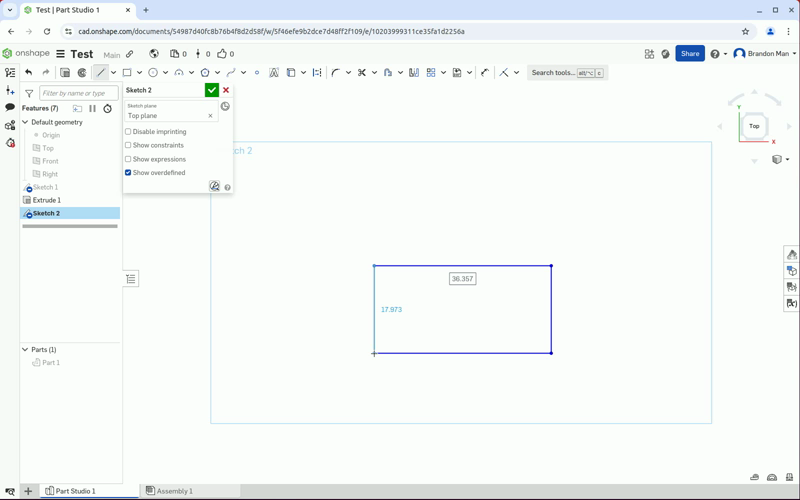
click(374, 353)
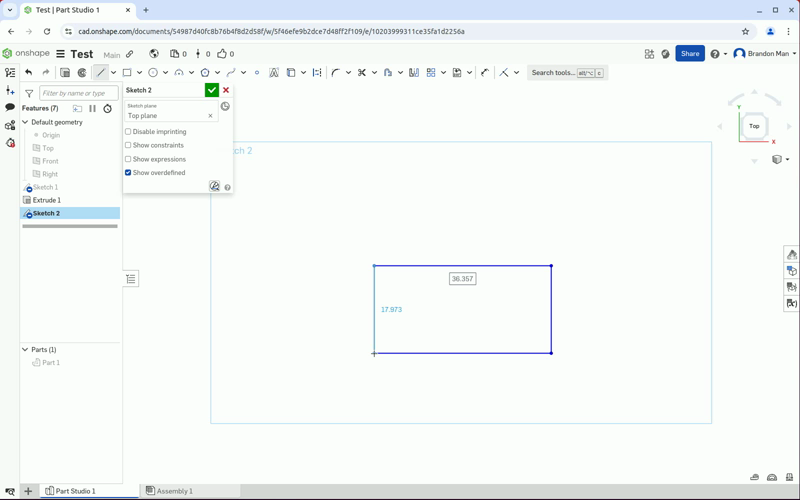
key(esc)
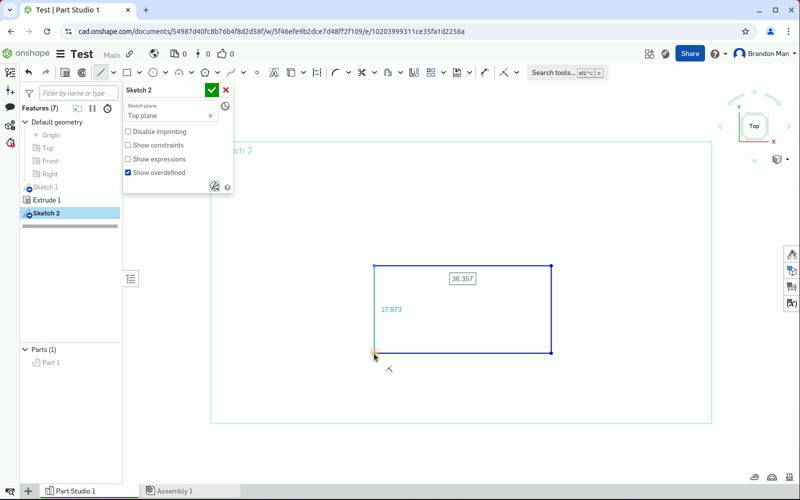
mouse_move(508, 293)
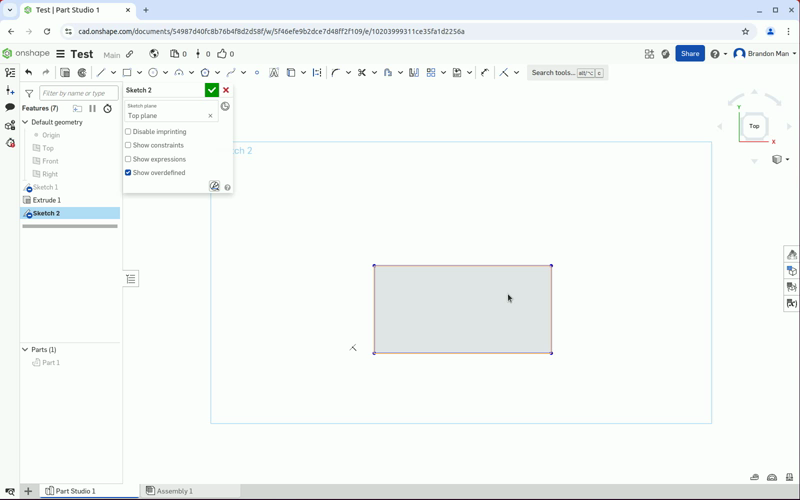
click(508, 293)
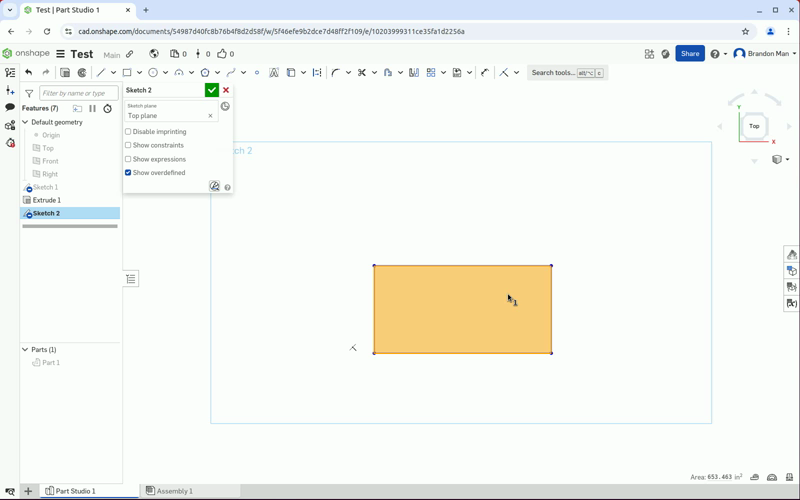
mouse_move(73, 352)
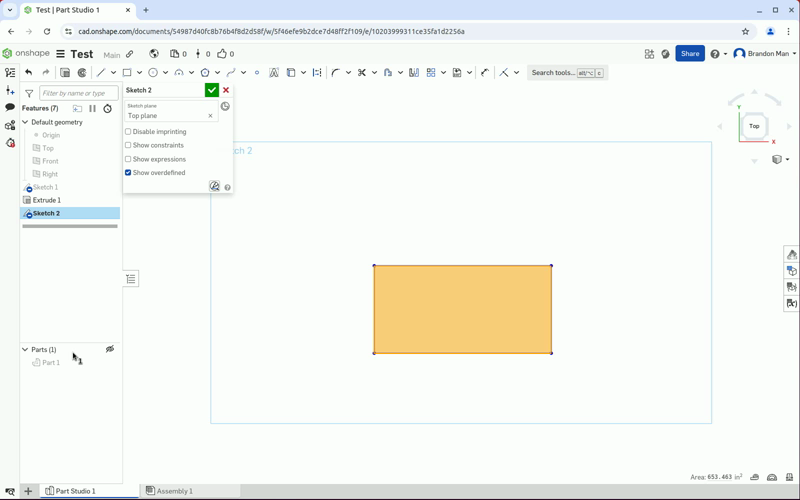
key(shift+y)
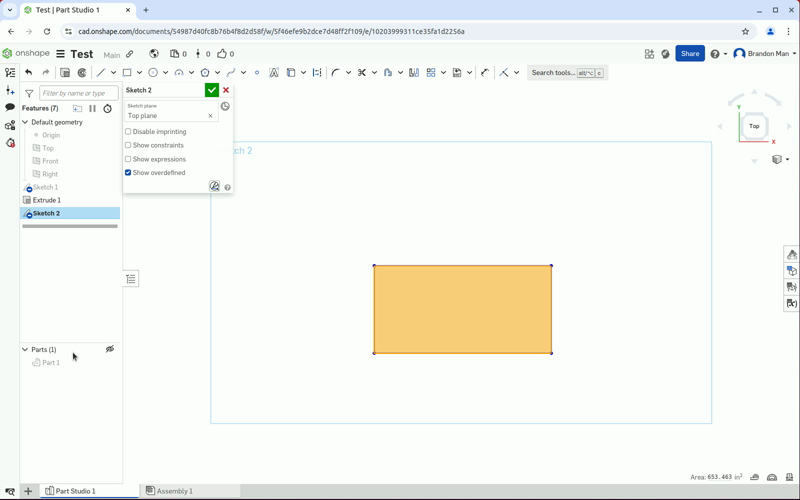
key(shift+e)
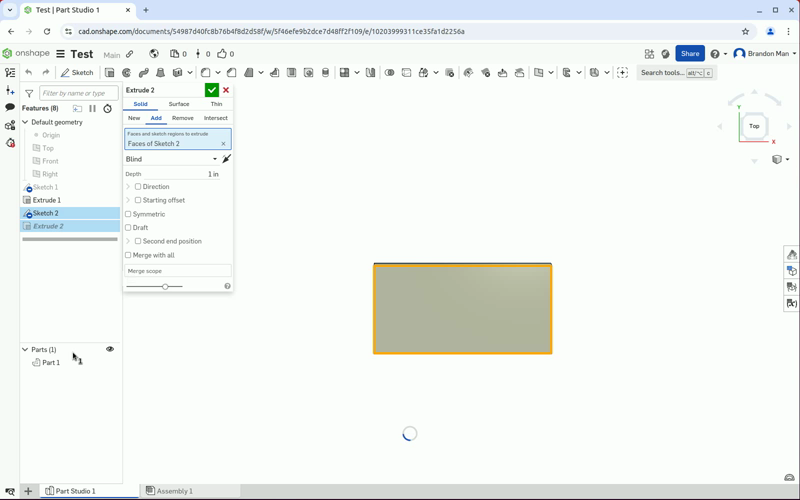
mouse_move(143, 106)
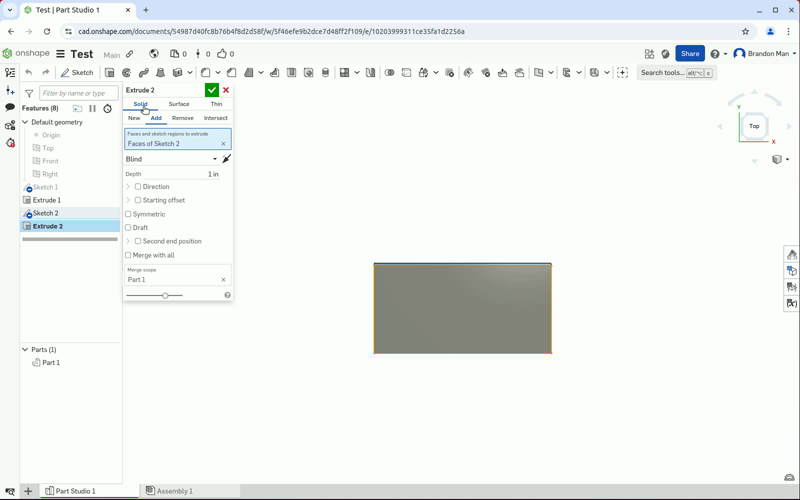
click(143, 106)
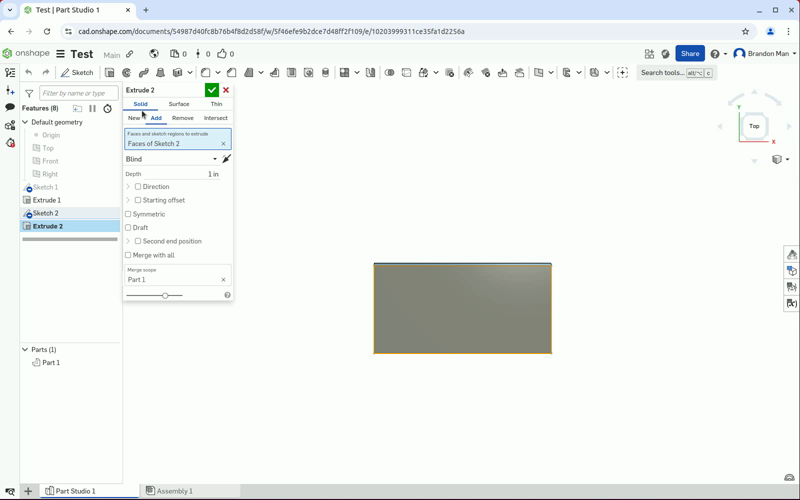
mouse_move(137, 120)
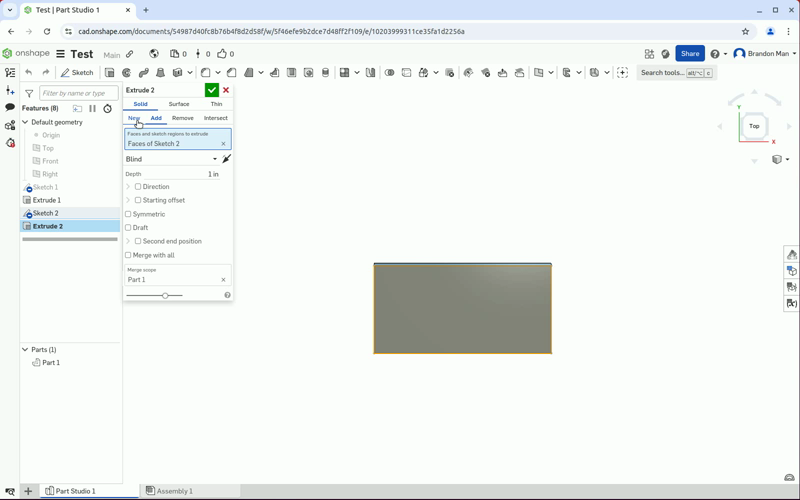
click(137, 120)
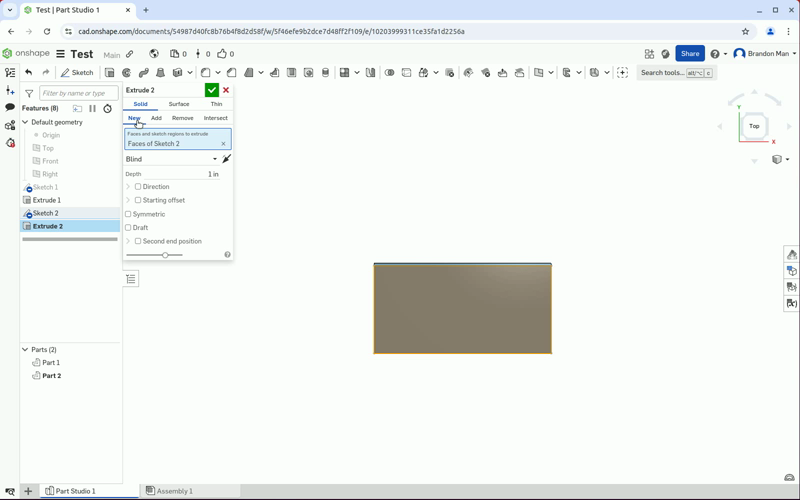
key(tab, 4)
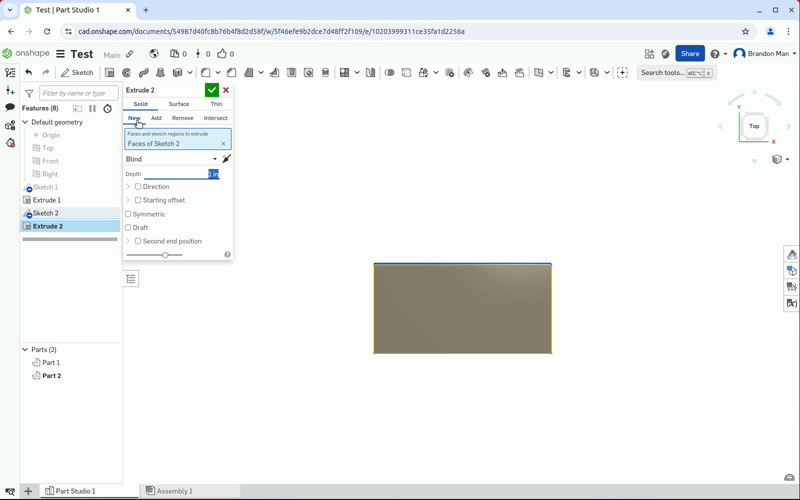
text(0.241)
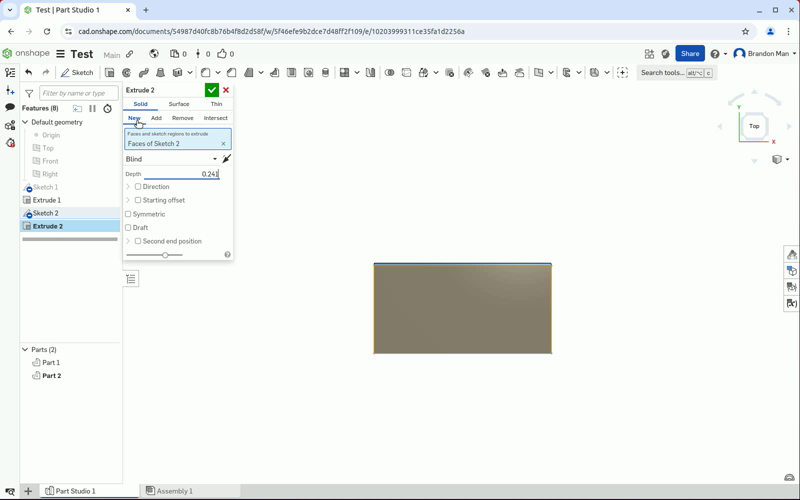
key(enter)
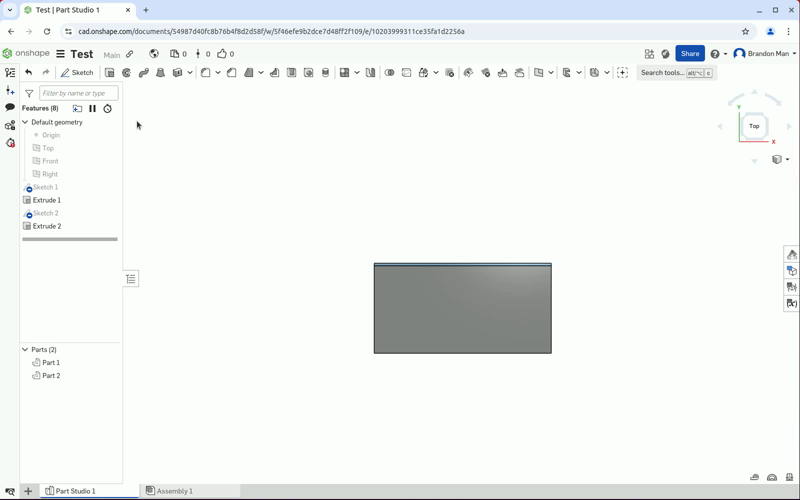
key(shift+h)
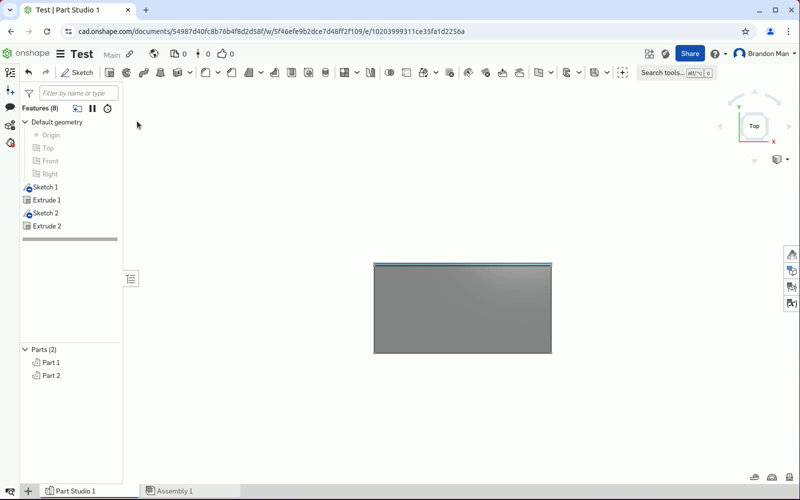
key(shift+h)
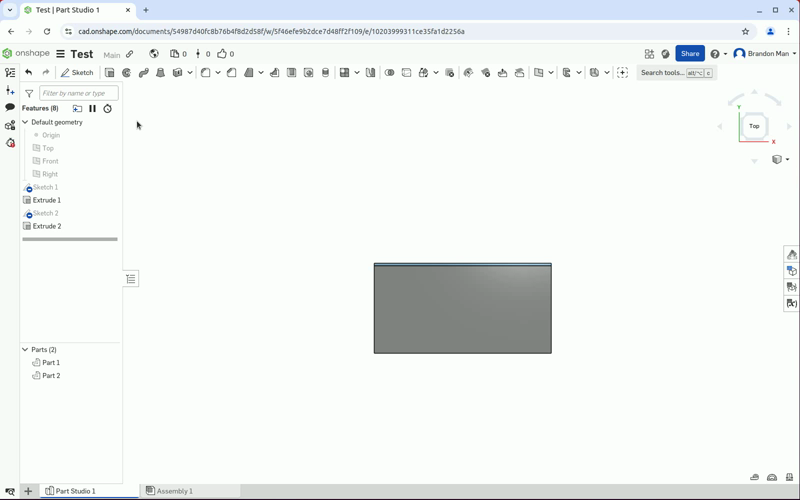
mouse_move(73, 189)
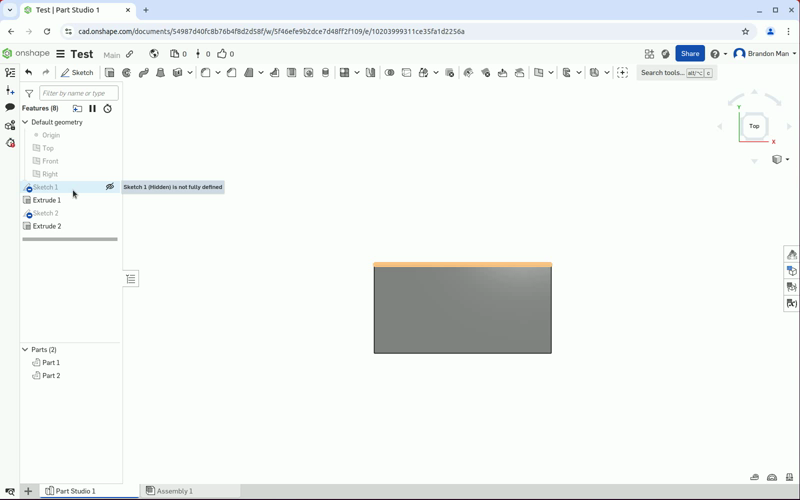
click(73, 189)
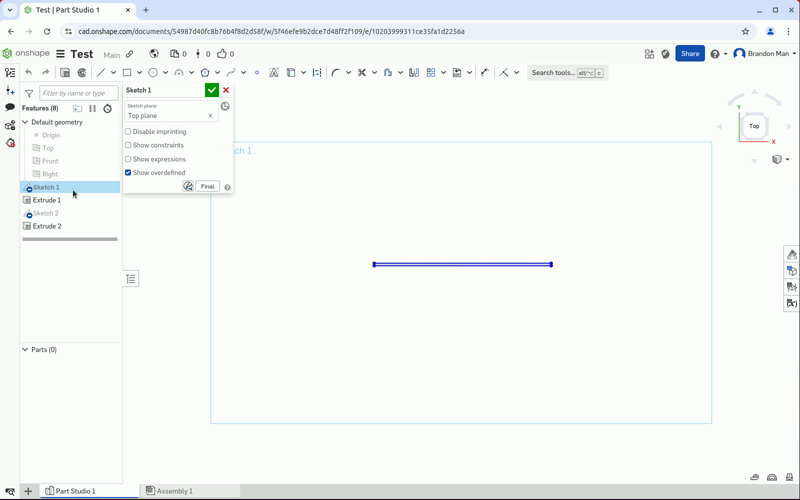
mouse_move(229, 92)
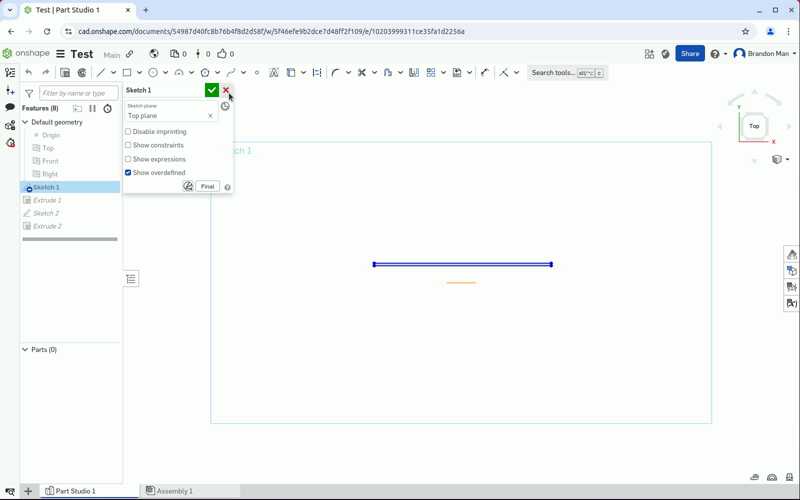
click(229, 92)
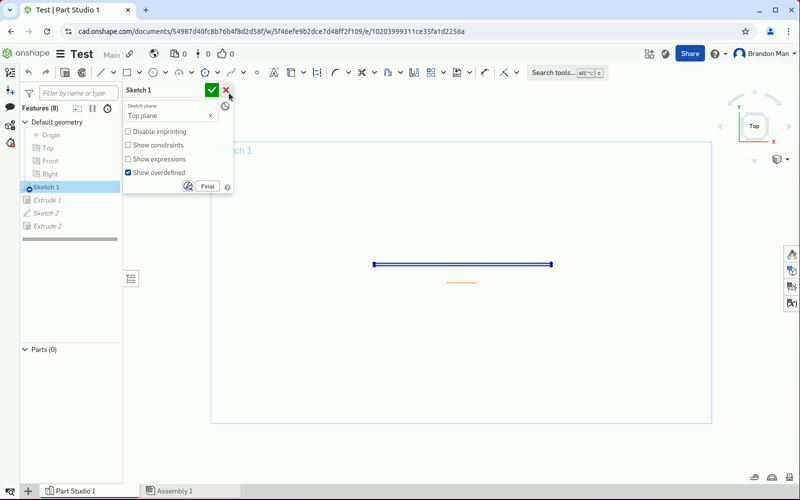
key(shift+s)
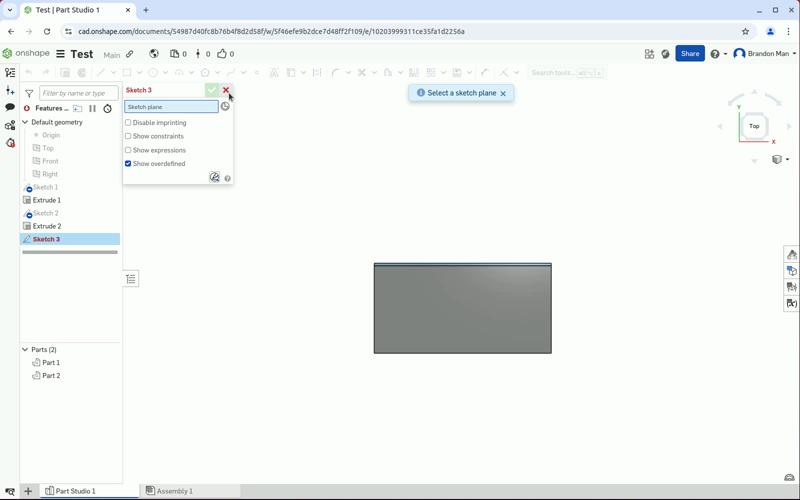
mouse_move(73, 150)
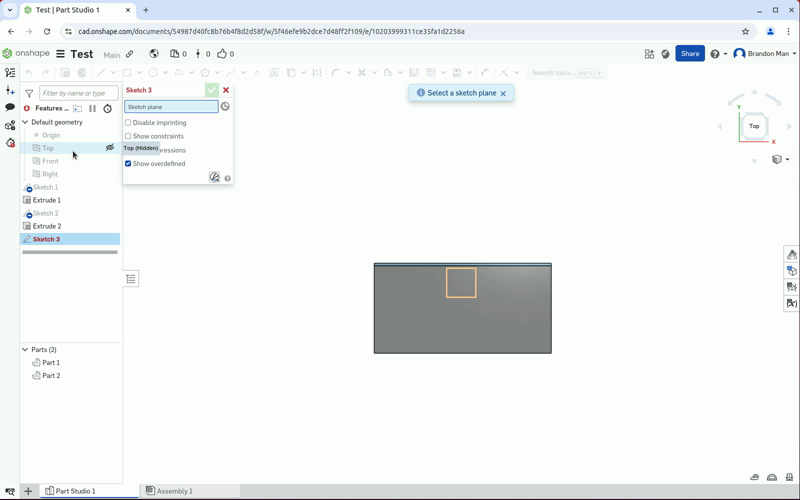
click(73, 150)
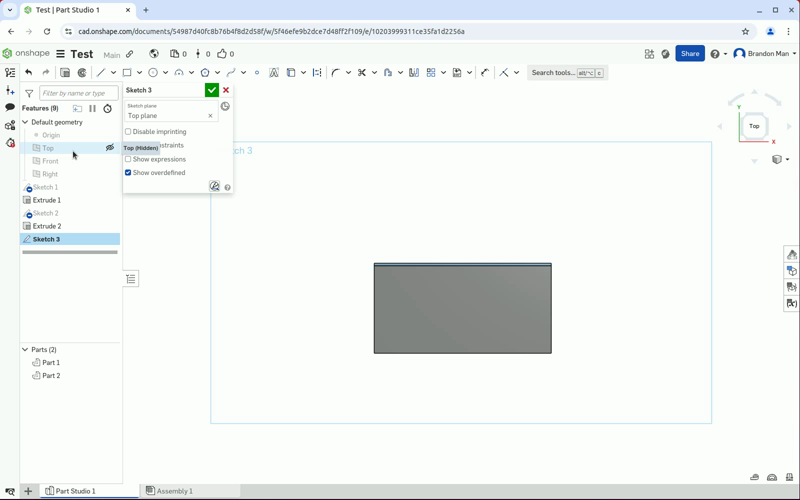
mouse_move(73, 352)
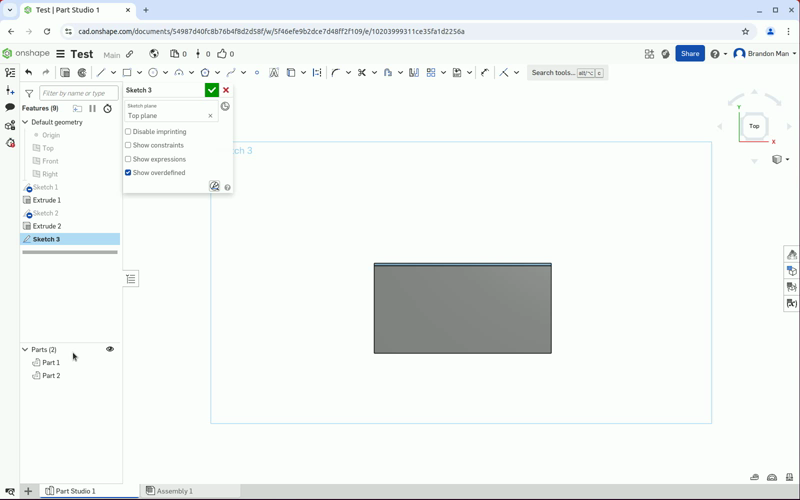
key(y)
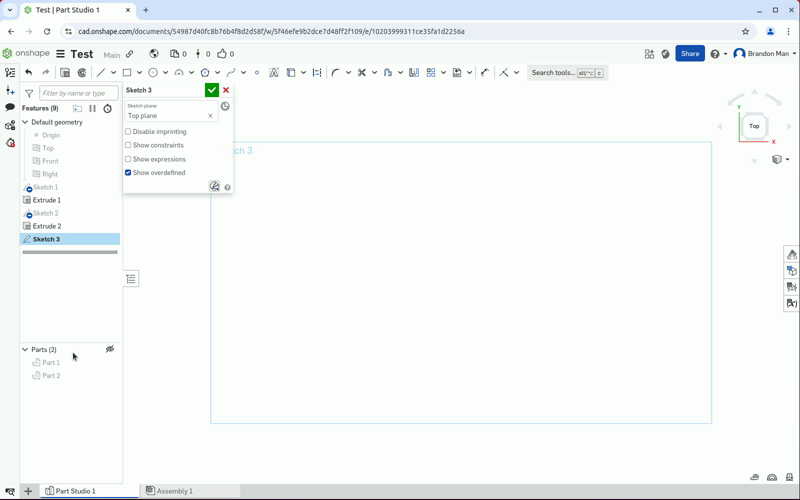
key(l)
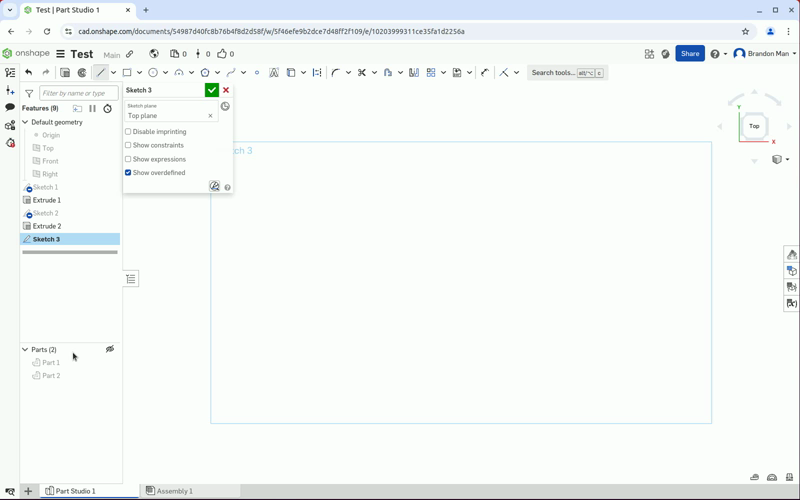
key_down(shift)
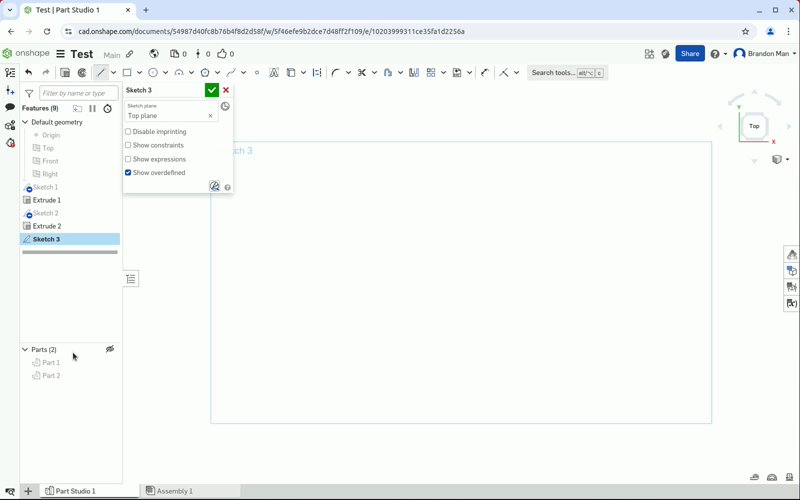
mouse_move(374, 353)
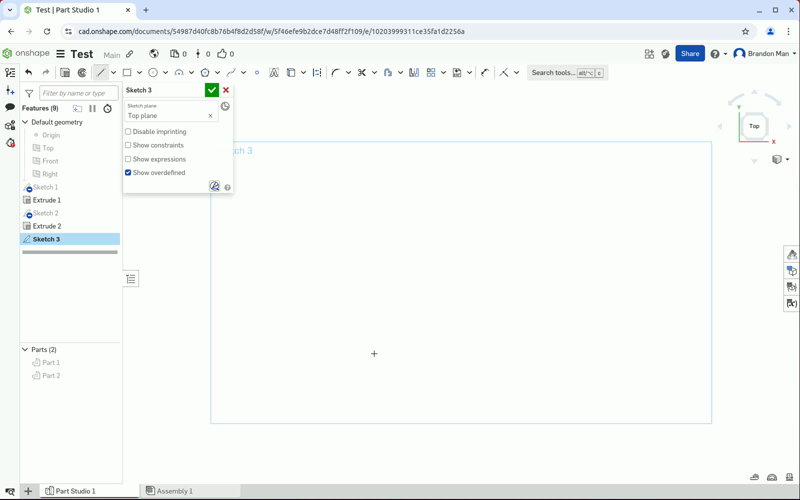
click(374, 353)
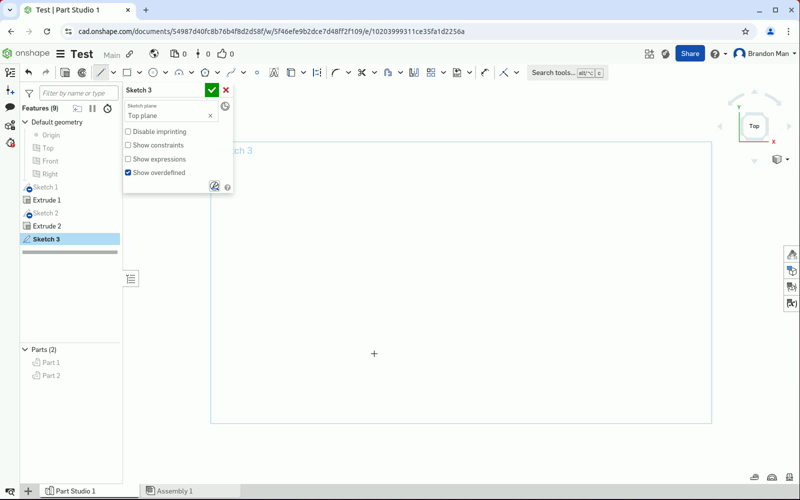
key_up(shift)
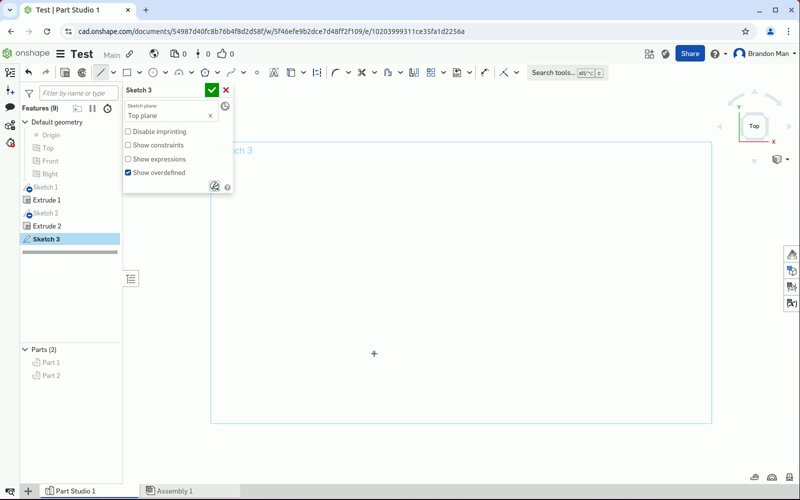
key_down(shift)
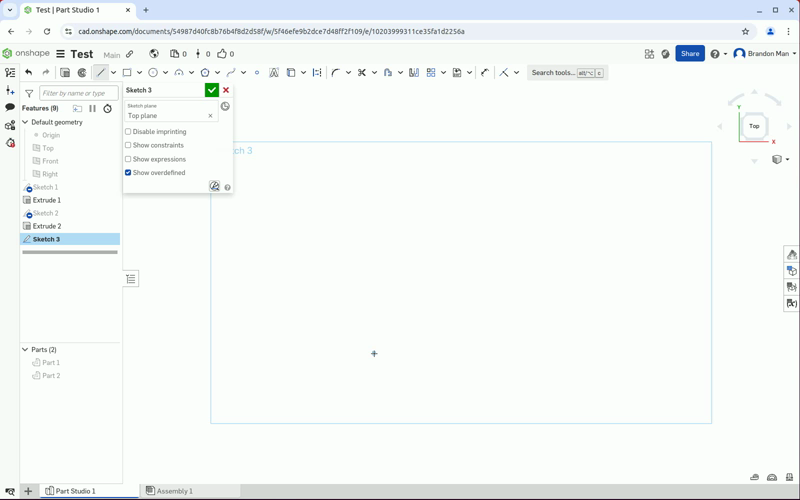
mouse_move(551, 353)
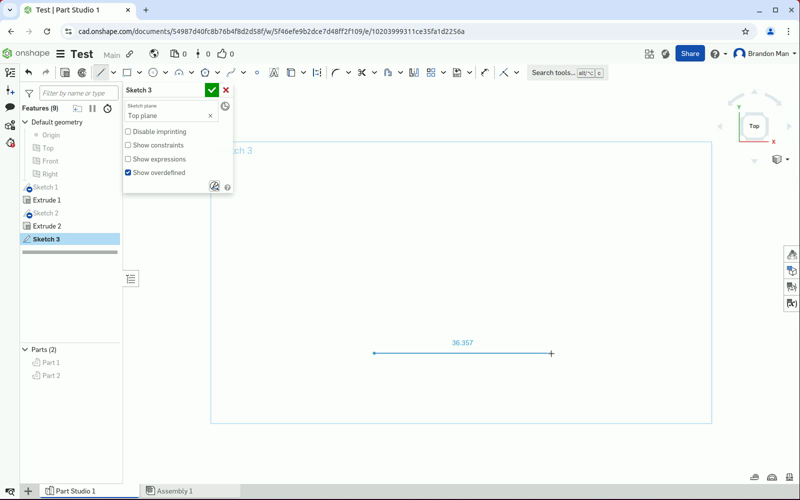
click(551, 353)
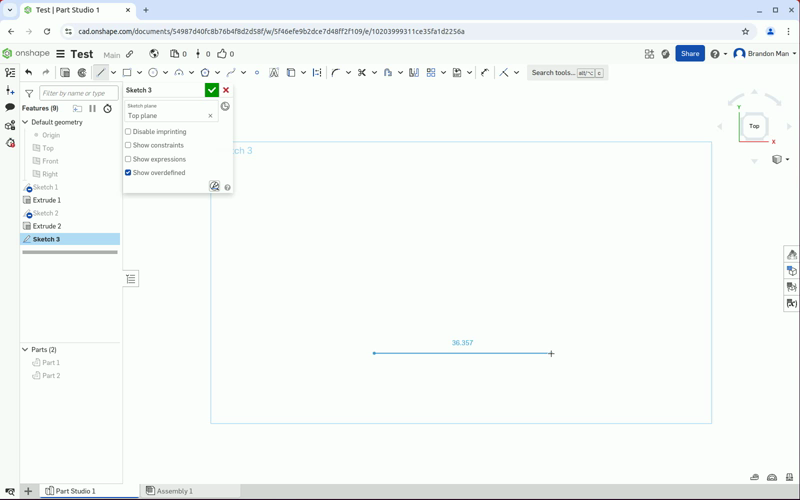
key_up(shift)
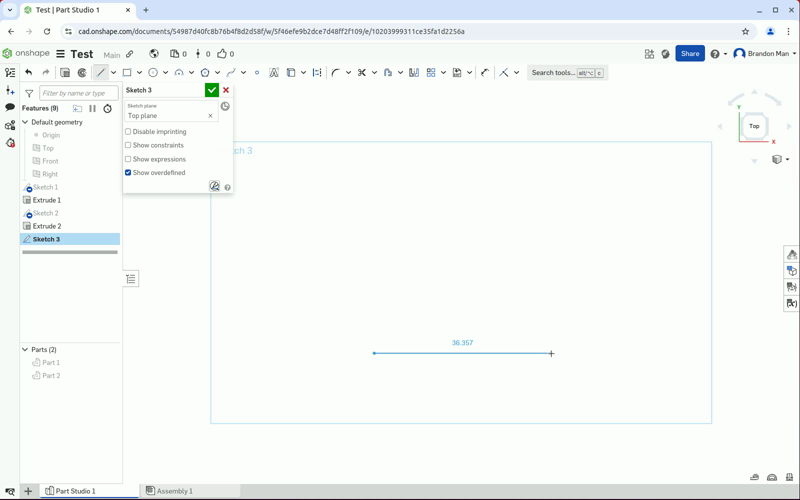
key_down(shift)
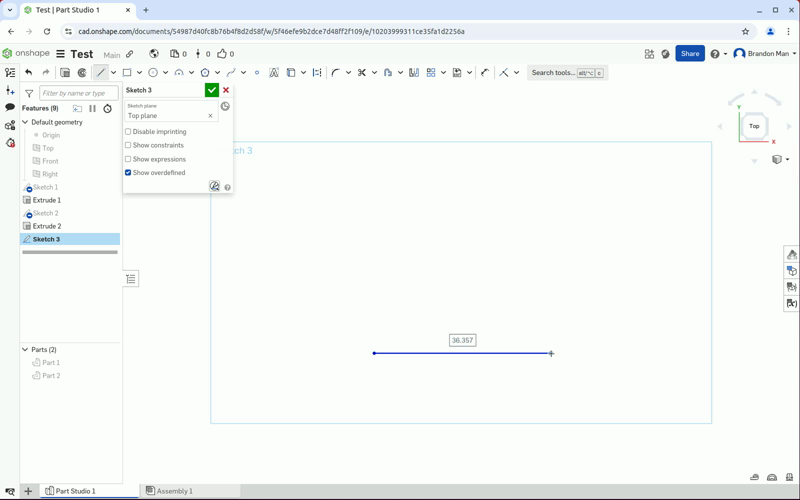
mouse_move(581, 353)
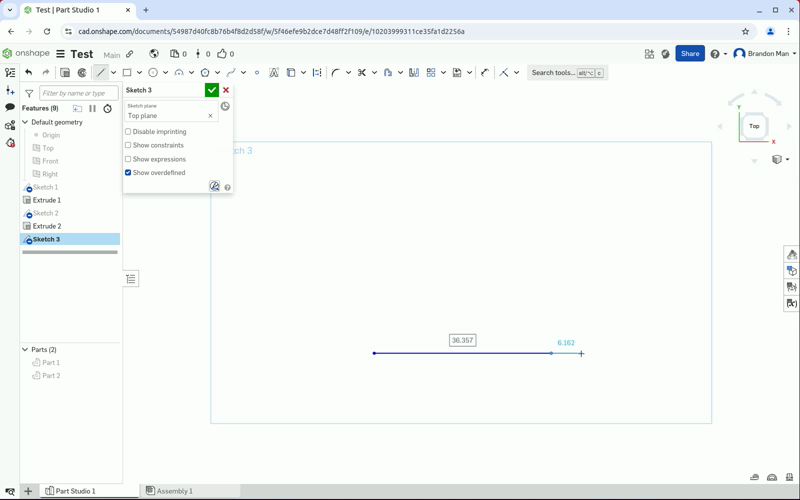
mouse_move(551, 351)
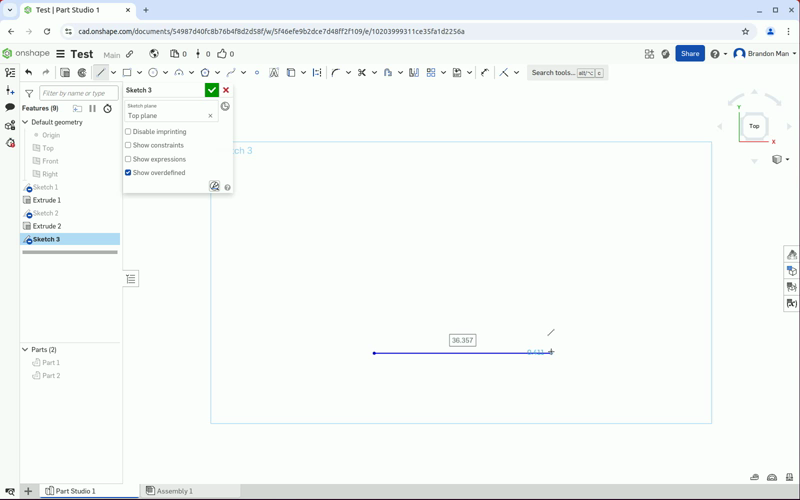
scroll(6)
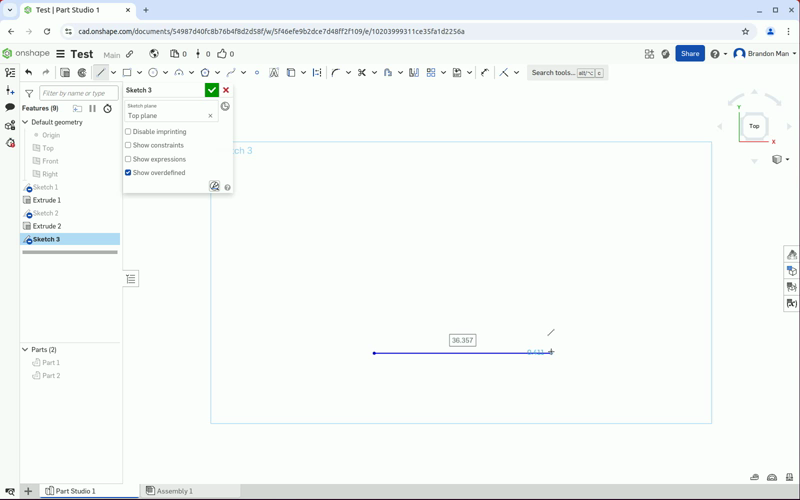
scroll(6)
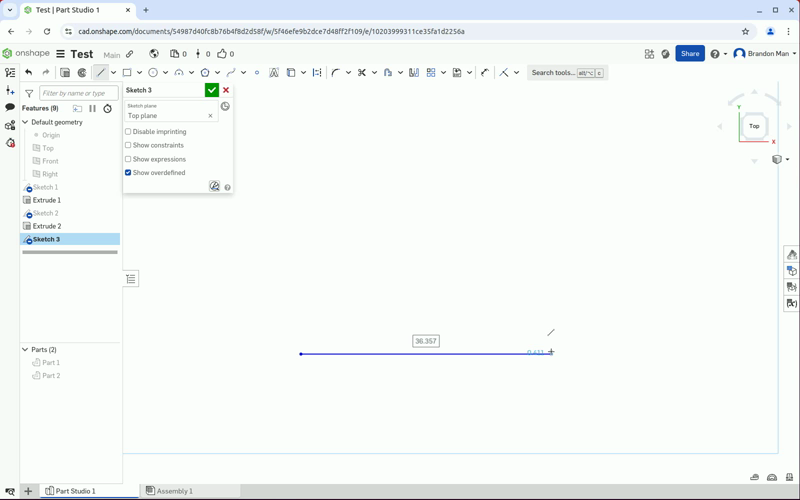
scroll(6)
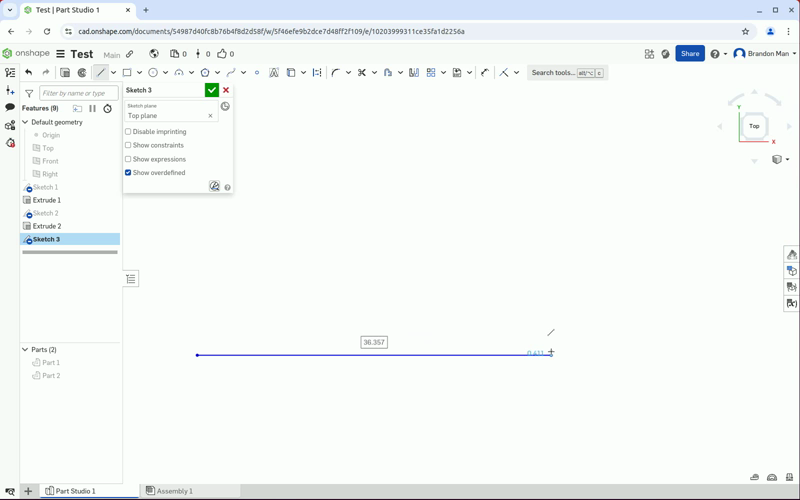
scroll(6)
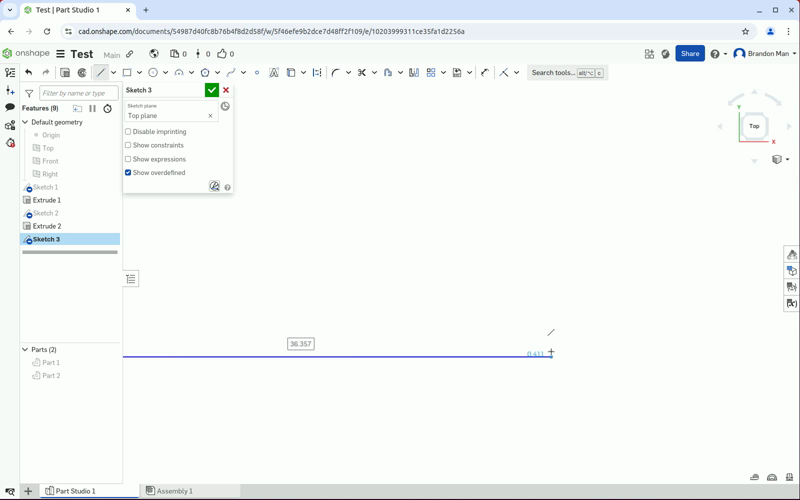
scroll(6)
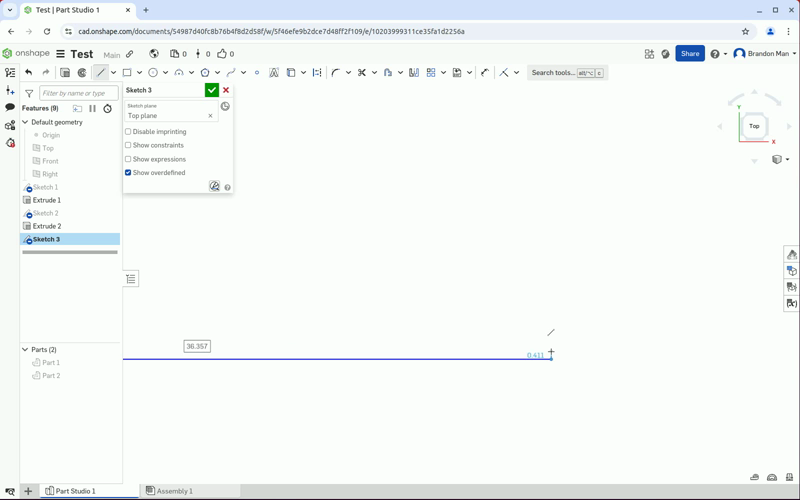
scroll(6)
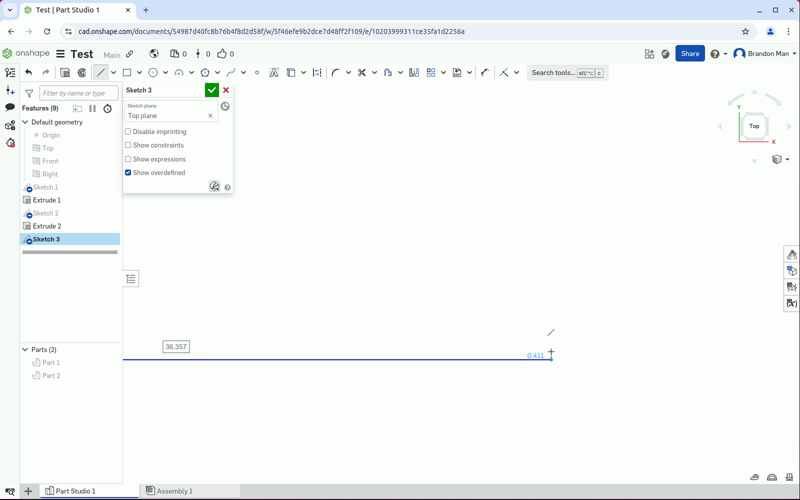
scroll(6)
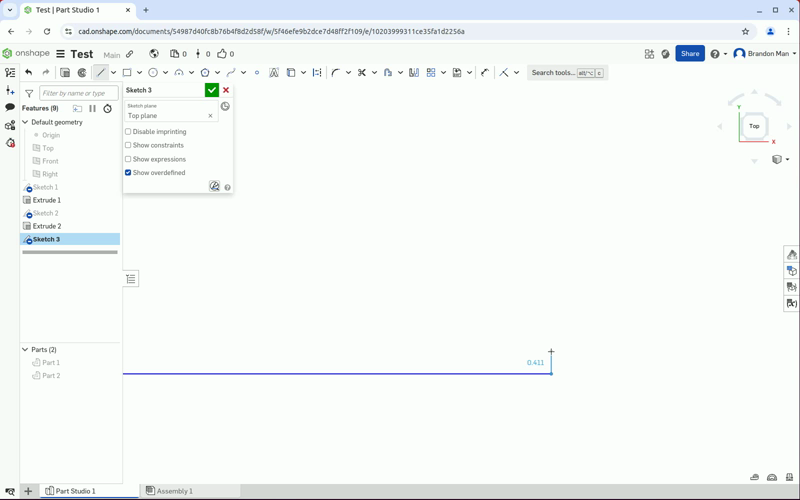
click(551, 351)
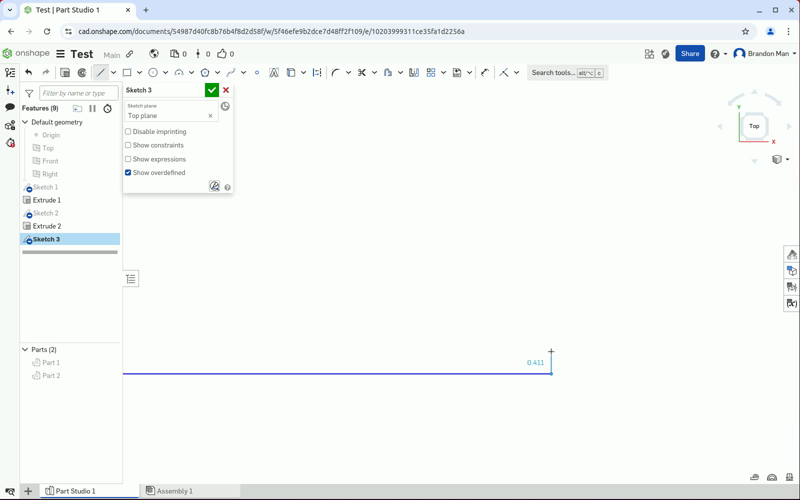
scroll(-6)
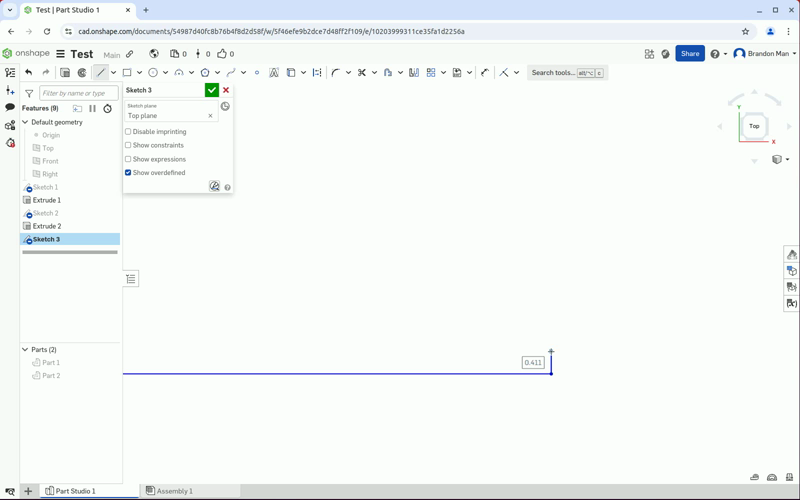
scroll(-6)
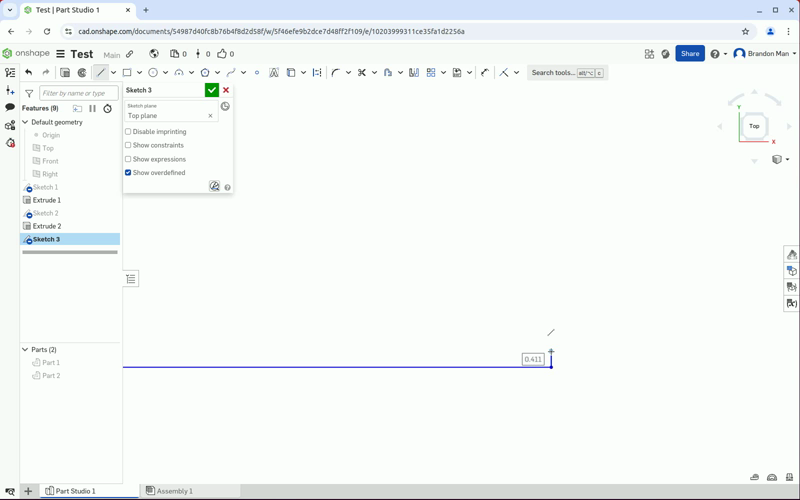
scroll(-6)
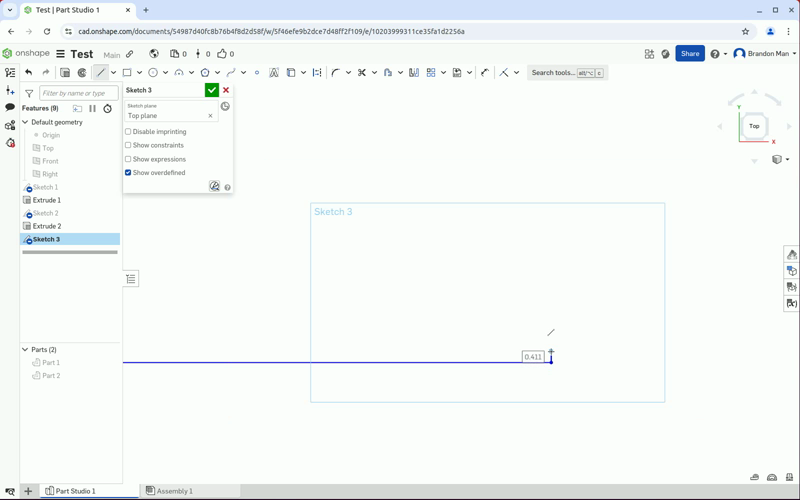
scroll(-6)
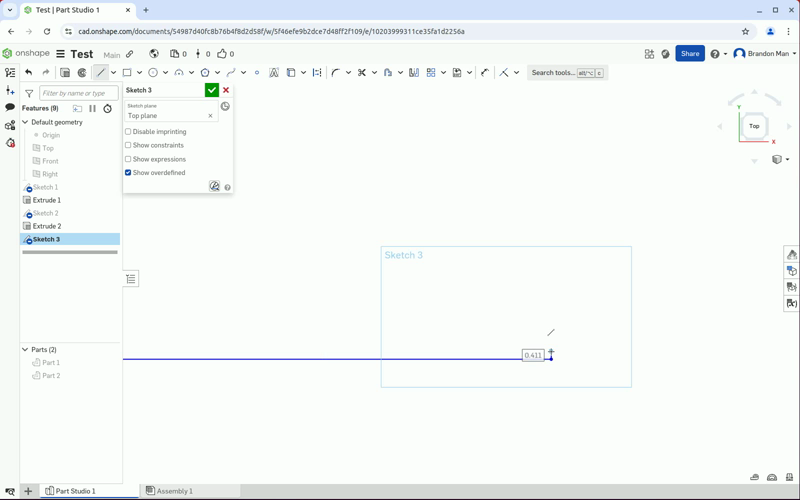
scroll(-6)
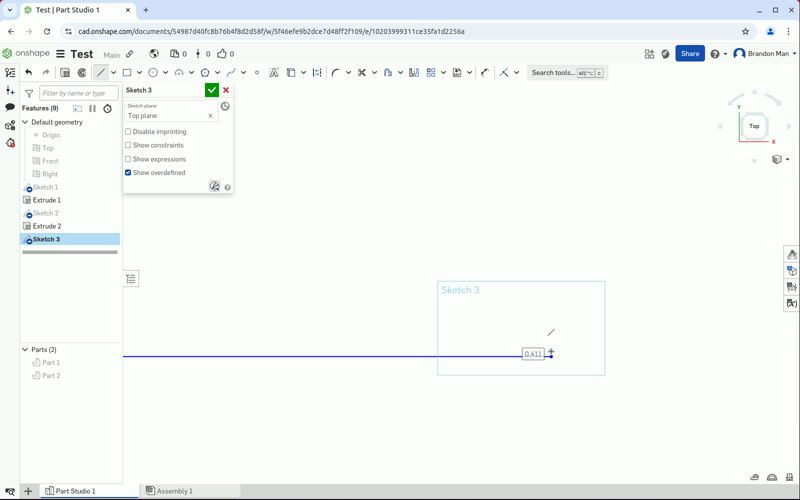
scroll(-6)
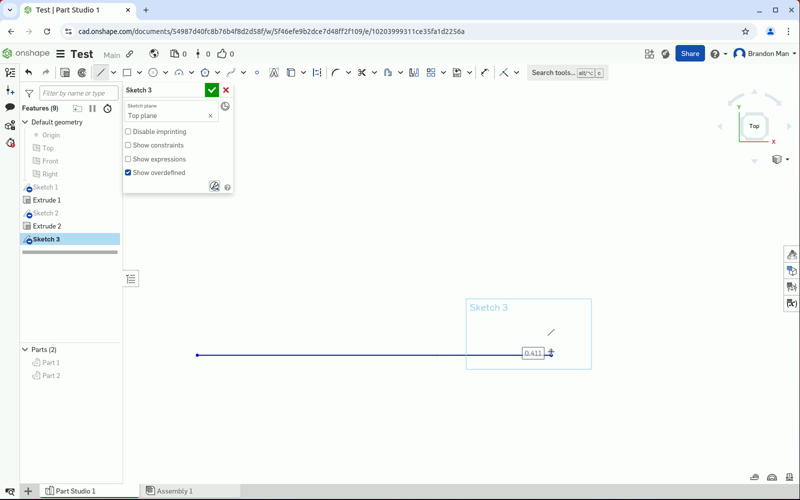
scroll(-6)
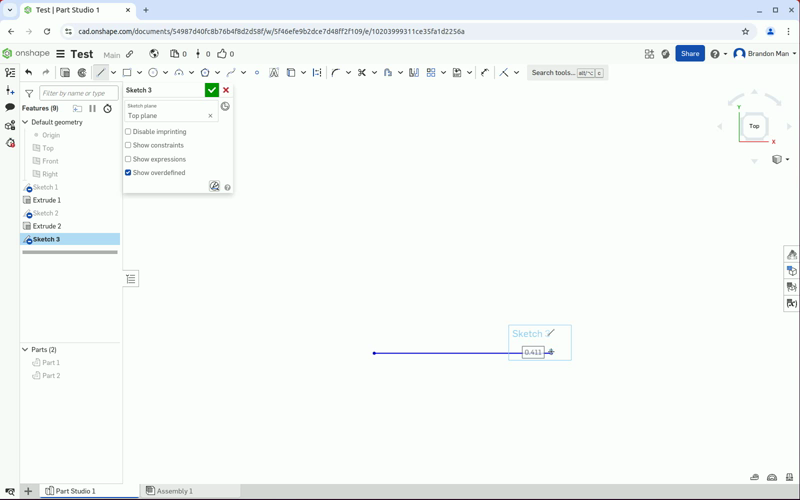
key_up(shift)
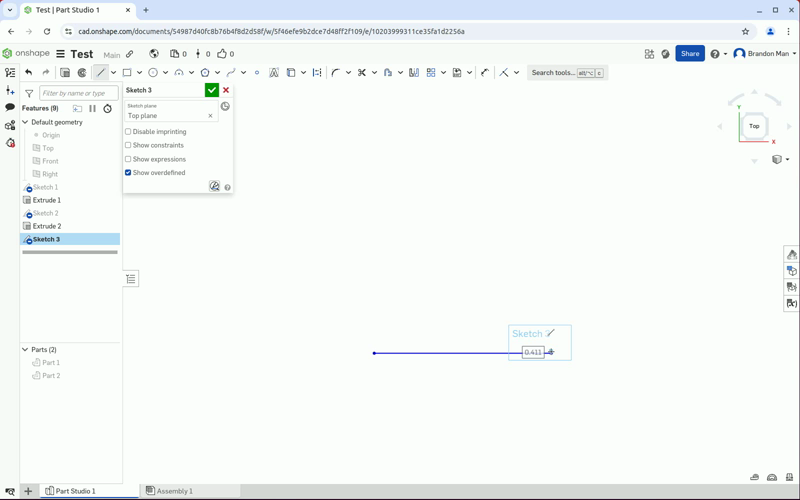
key_down(shift)
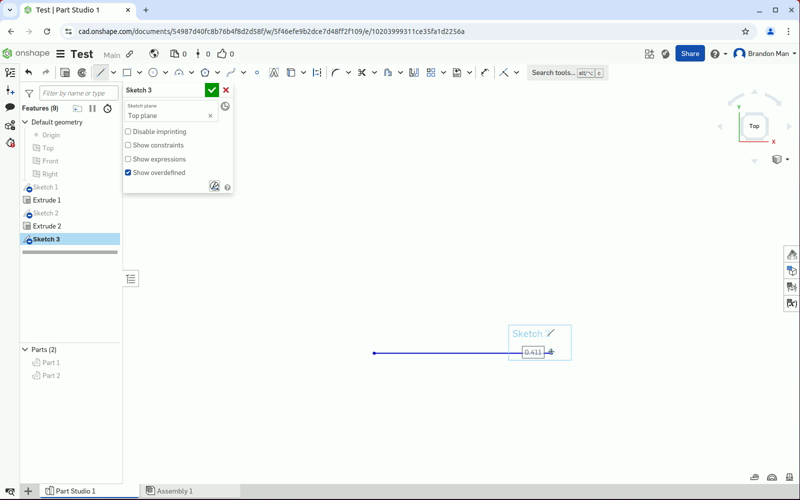
mouse_move(374, 351)
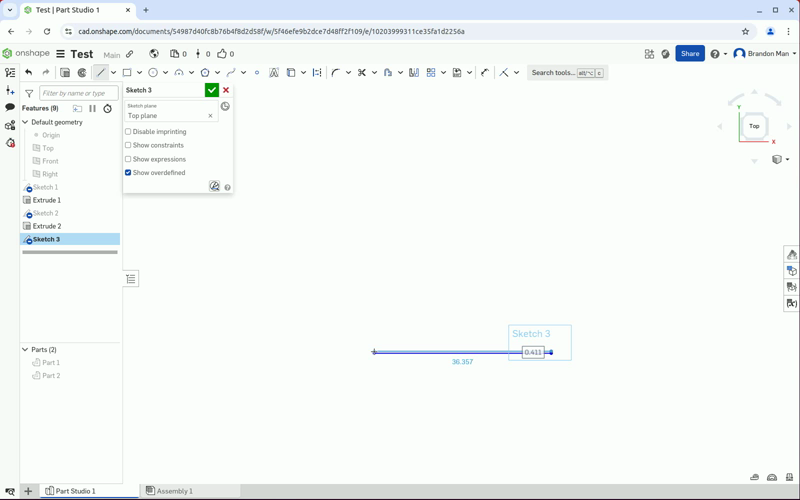
scroll(6)
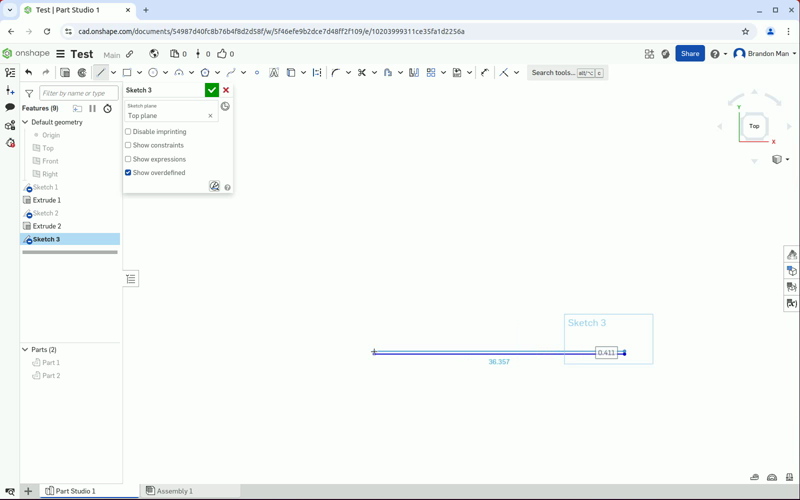
scroll(6)
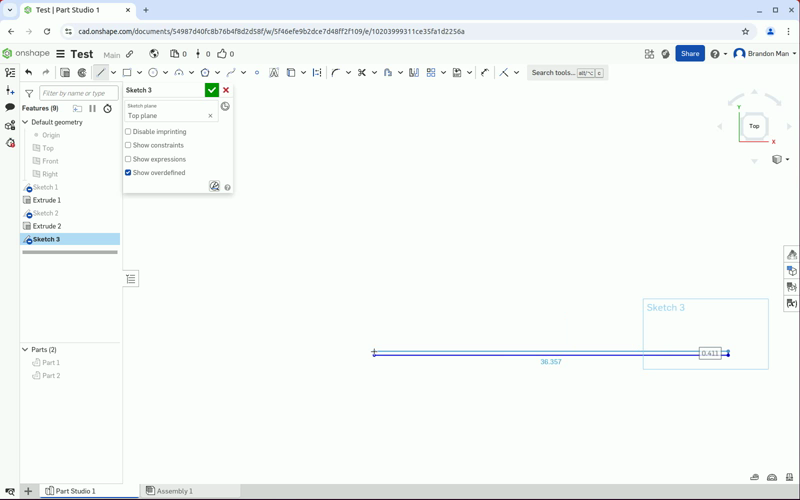
scroll(6)
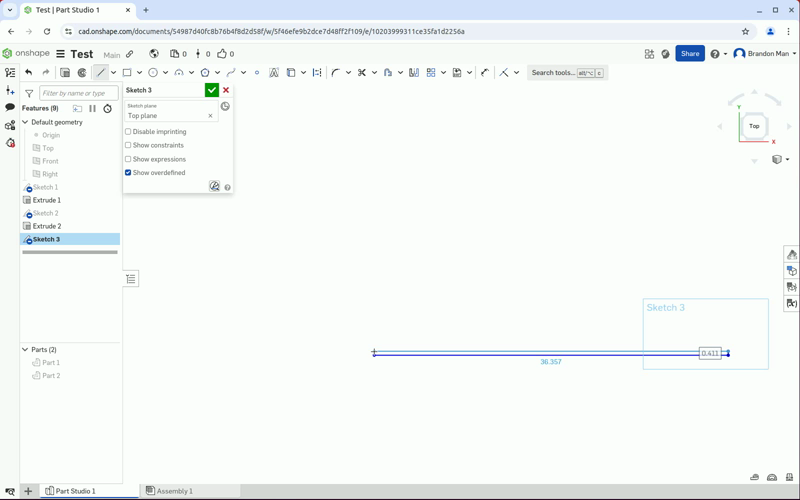
scroll(6)
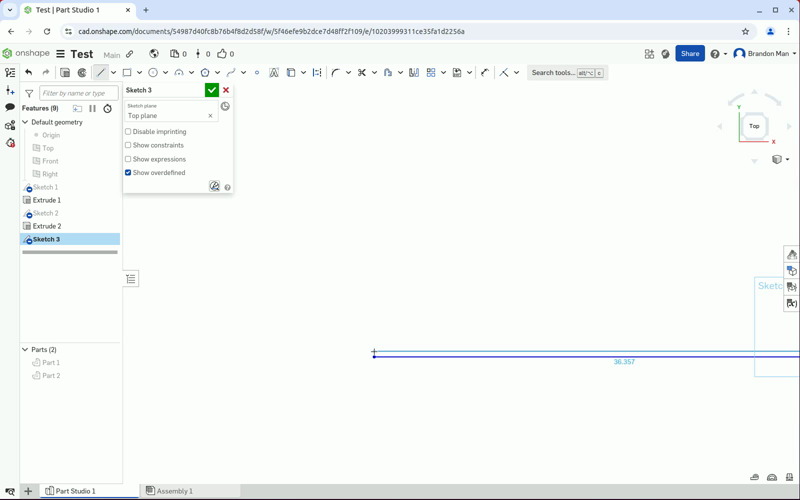
scroll(6)
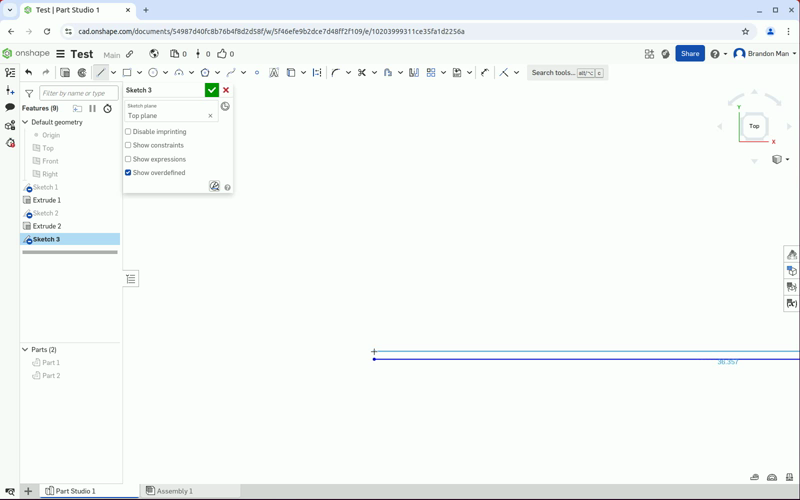
scroll(6)
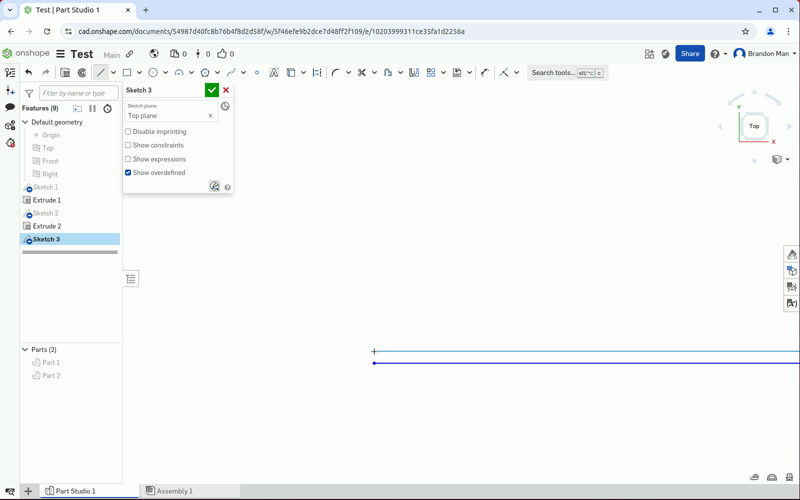
scroll(6)
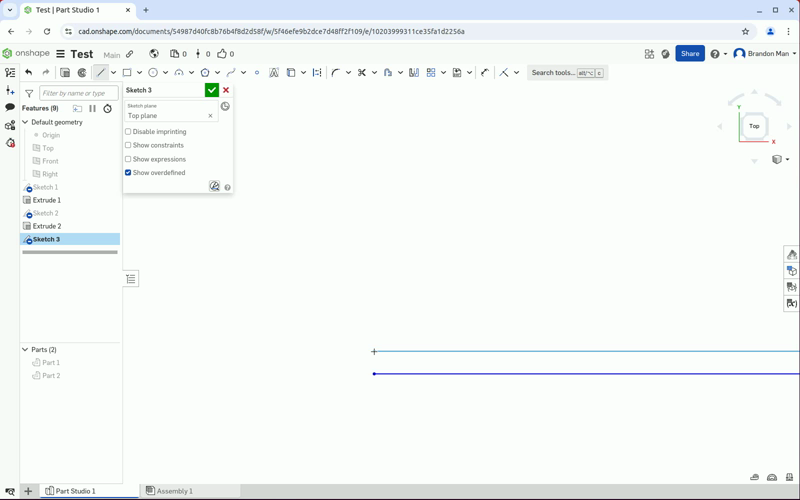
click(374, 351)
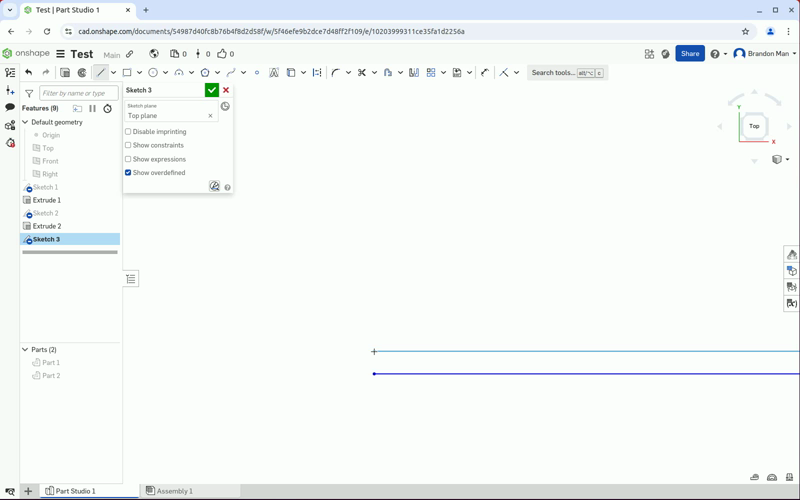
scroll(-6)
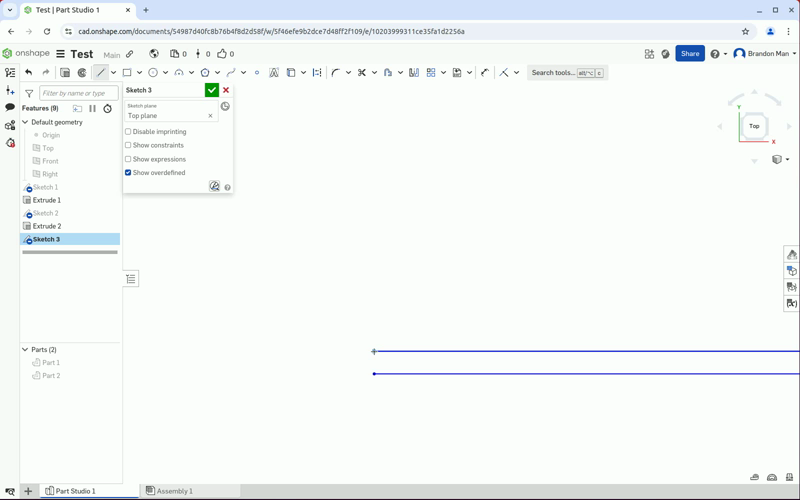
scroll(-6)
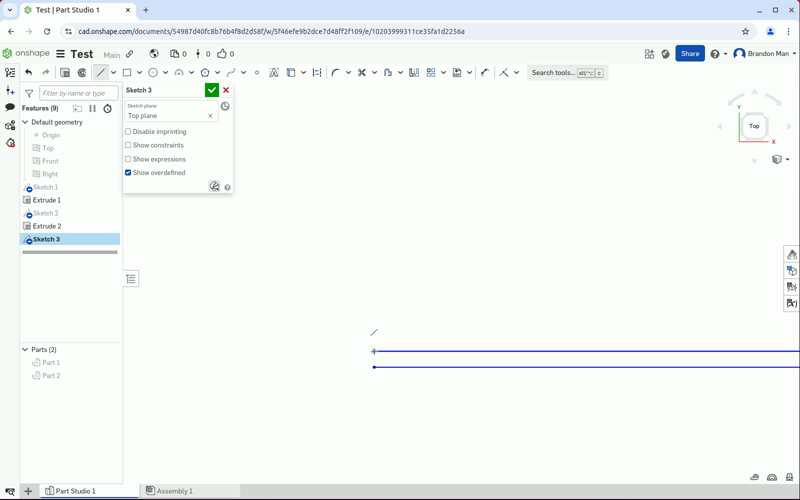
scroll(-6)
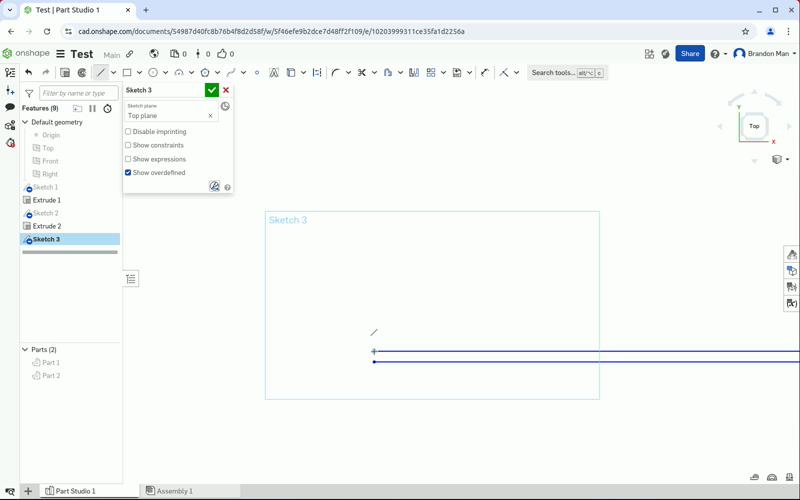
scroll(-6)
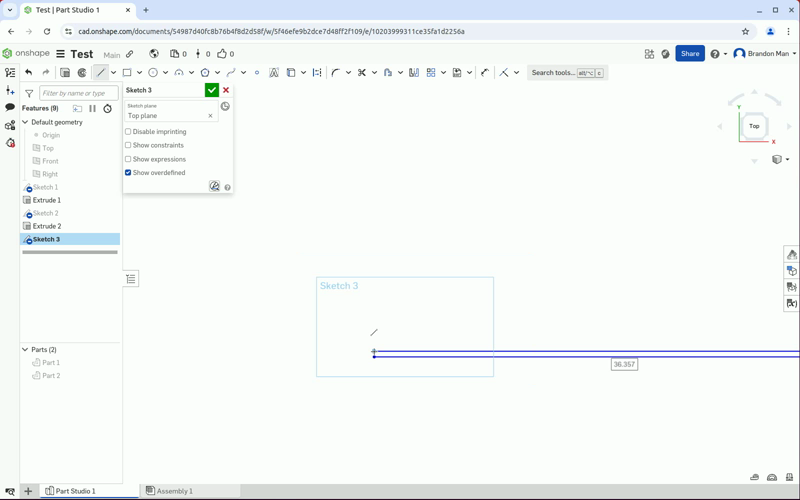
scroll(-6)
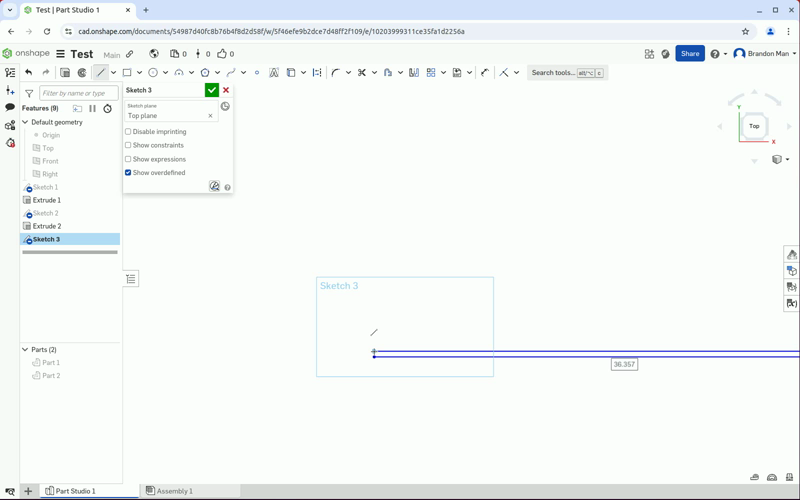
scroll(-6)
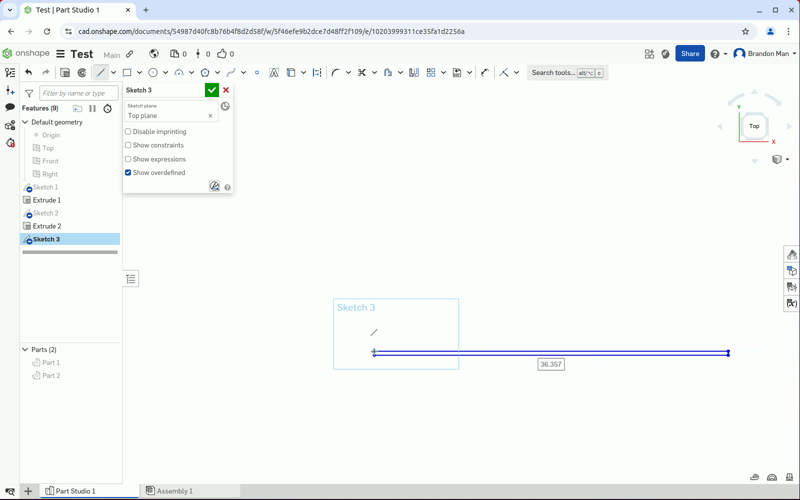
scroll(-6)
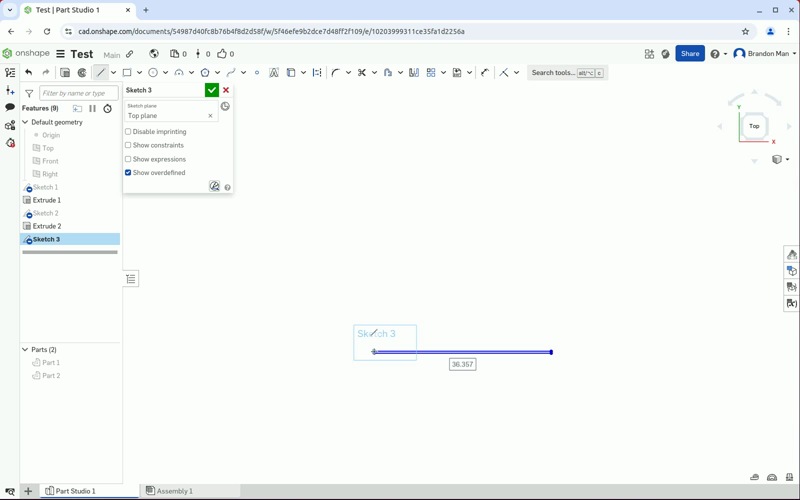
key_up(shift)
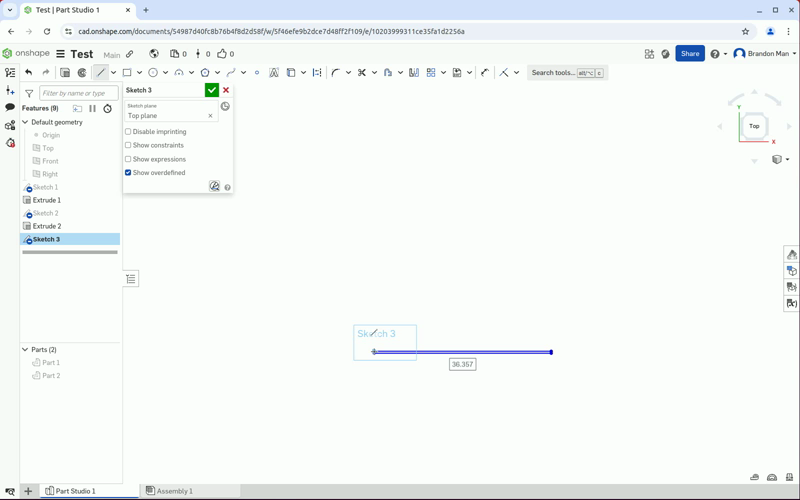
mouse_move(404, 351)
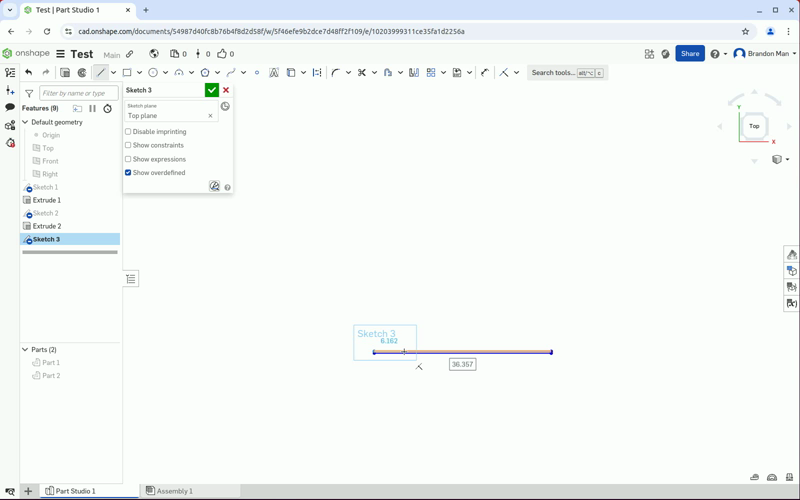
key_down(shift)
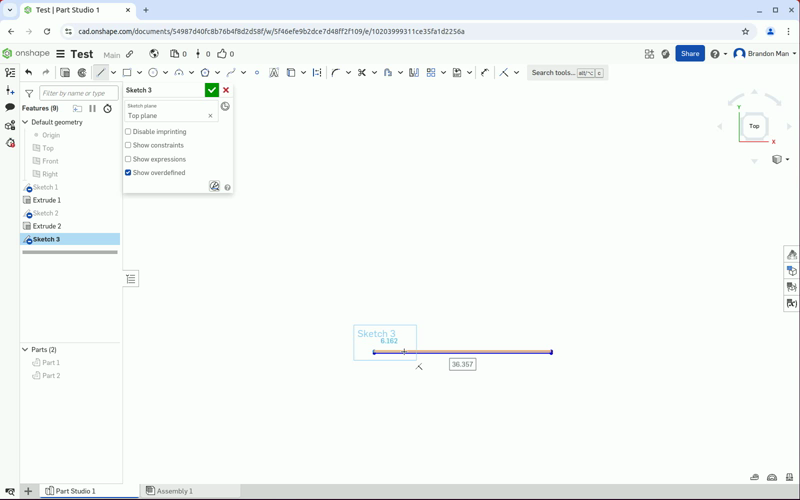
mouse_move(374, 353)
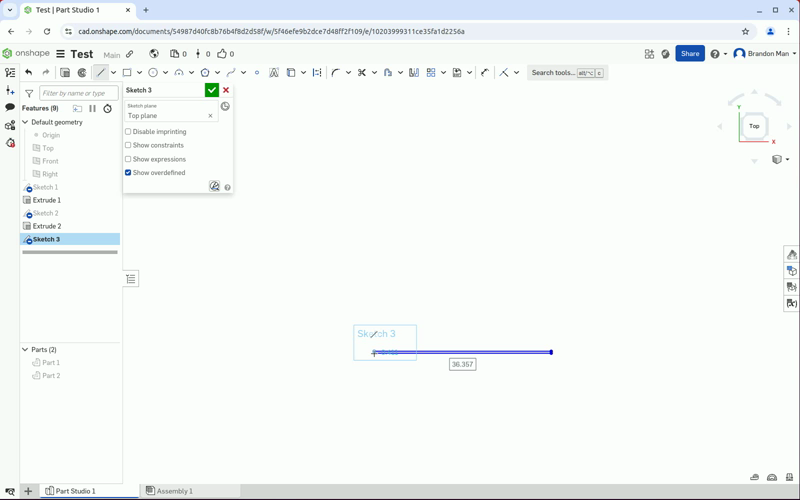
scroll(6)
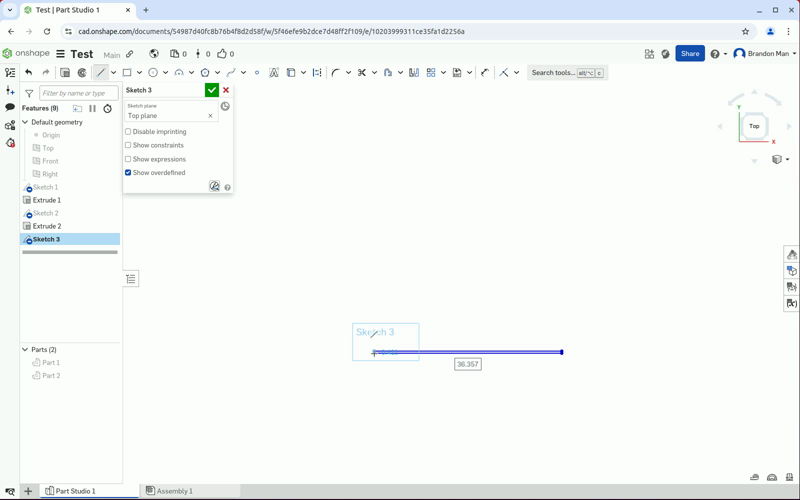
scroll(6)
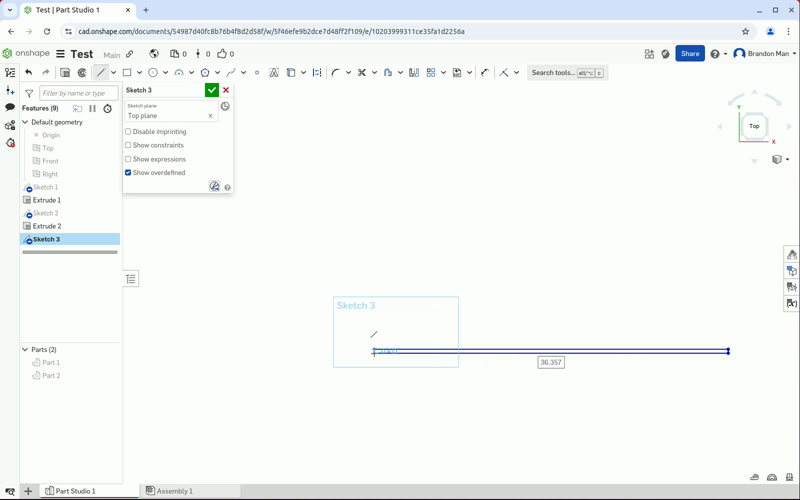
scroll(6)
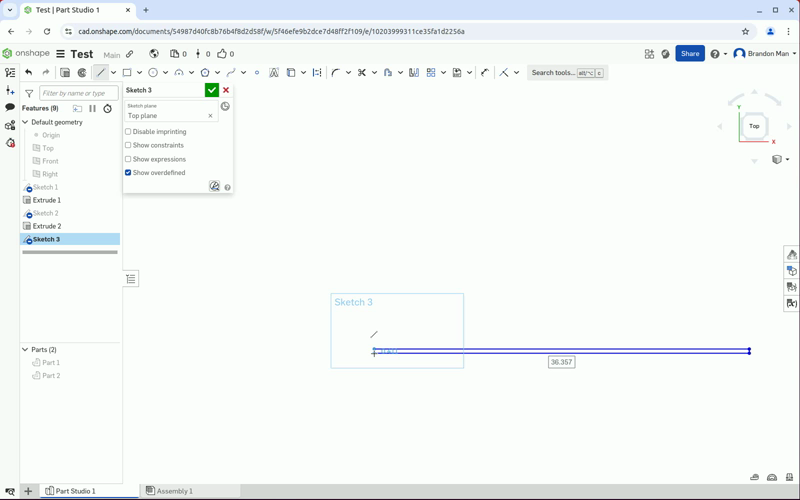
scroll(6)
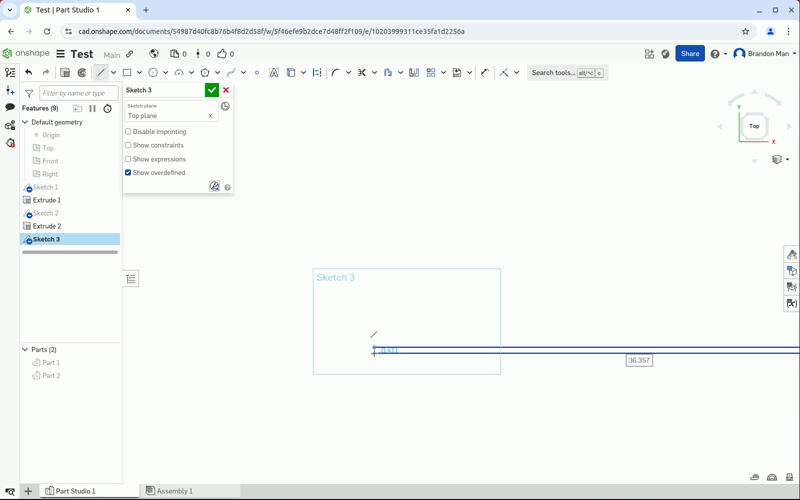
scroll(6)
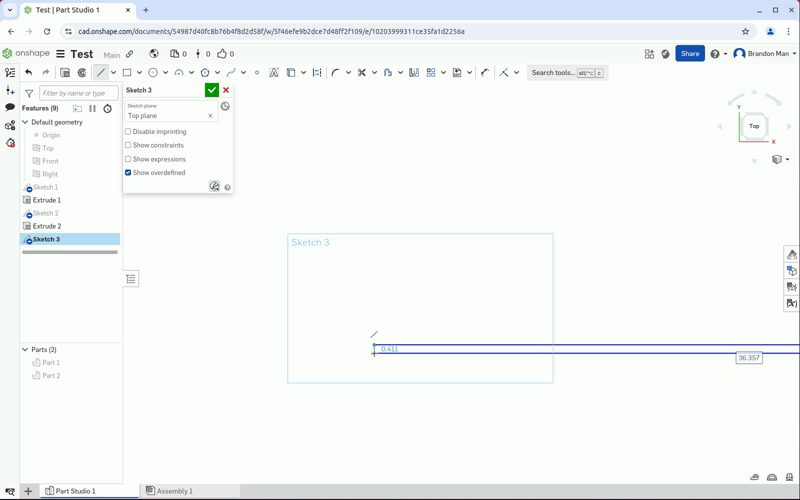
scroll(6)
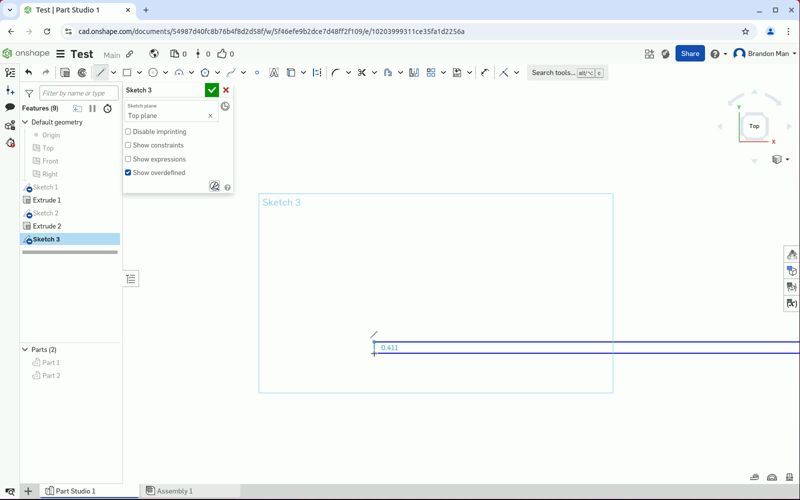
scroll(6)
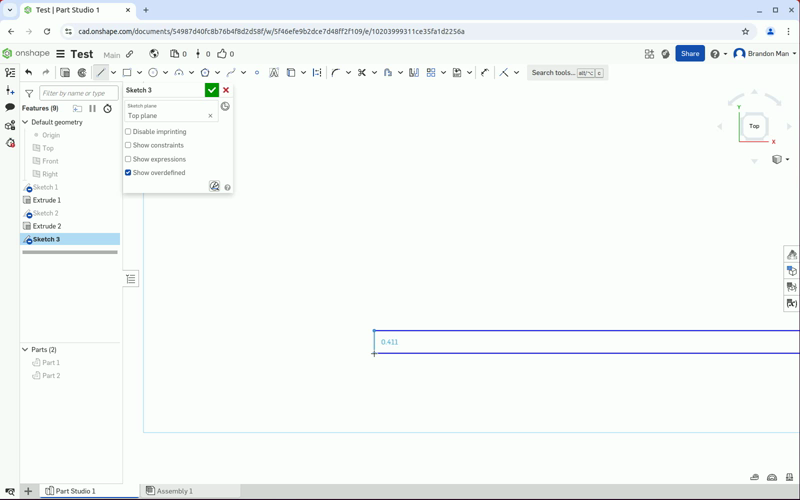
key_up(shift)
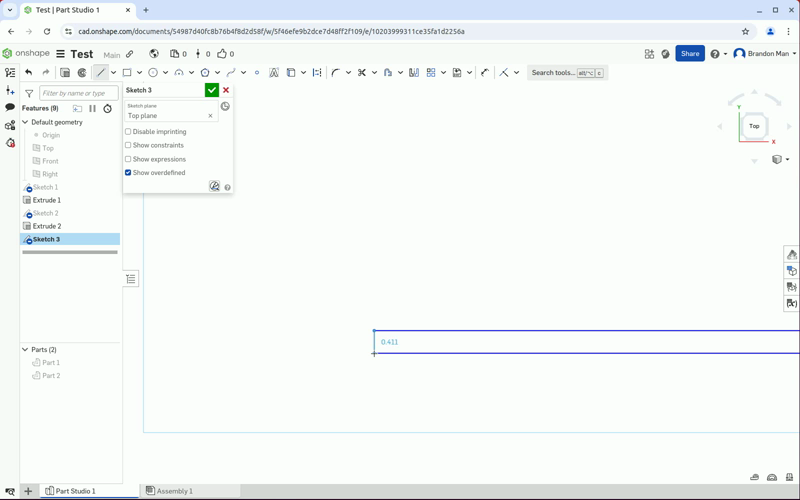
click(374, 353)
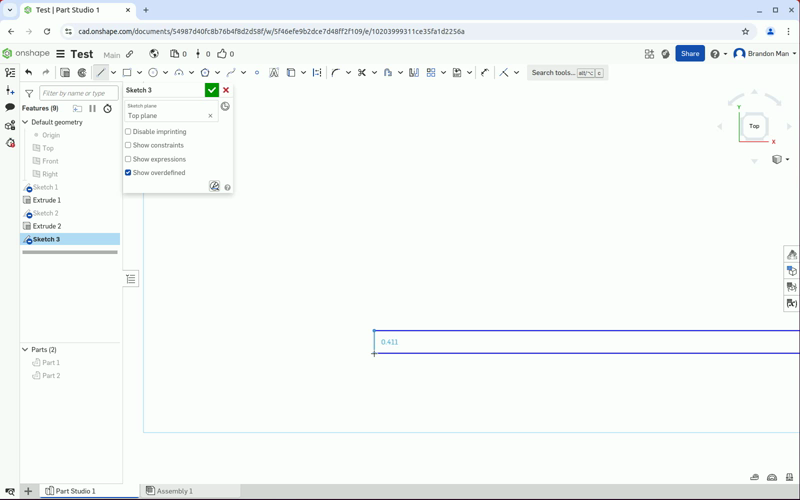
scroll(-6)
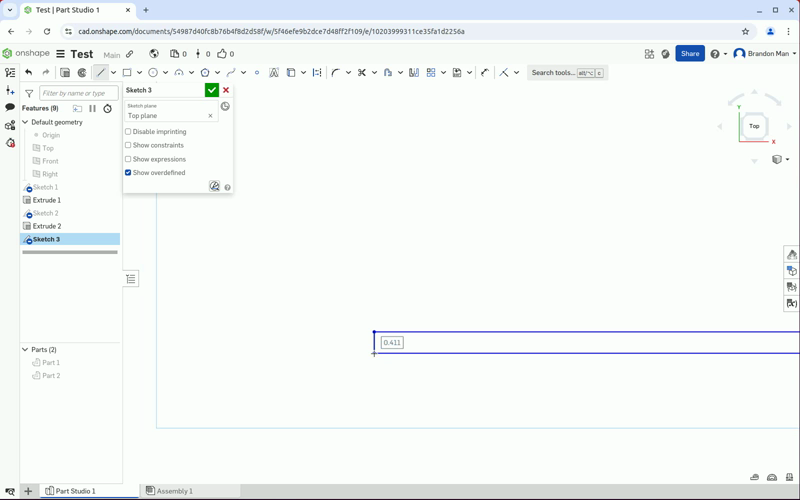
scroll(-6)
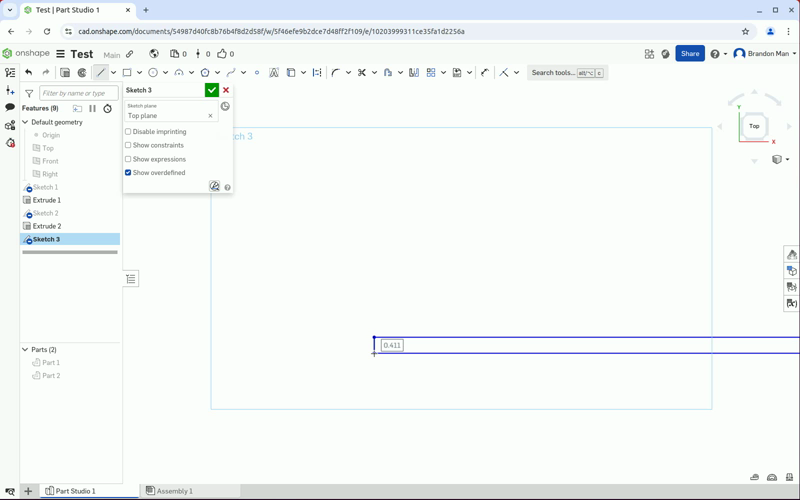
scroll(-6)
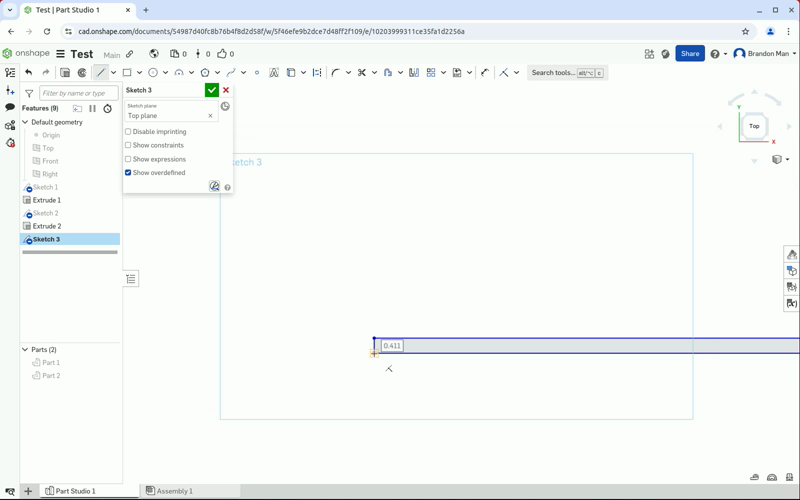
scroll(-6)
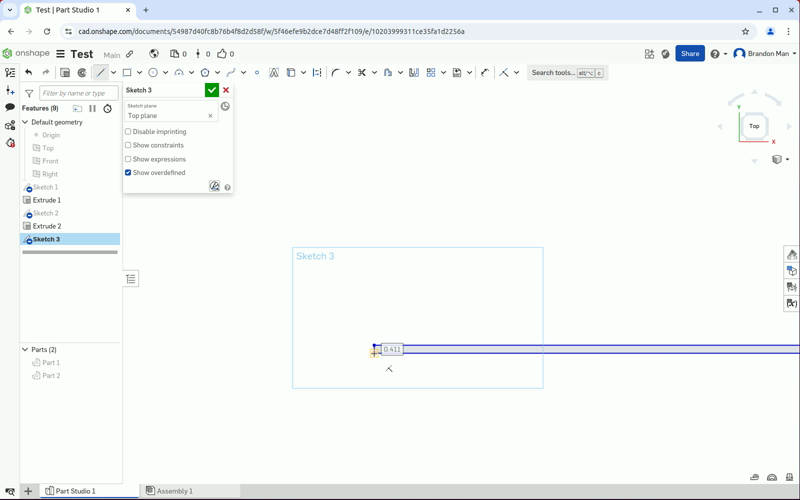
scroll(-6)
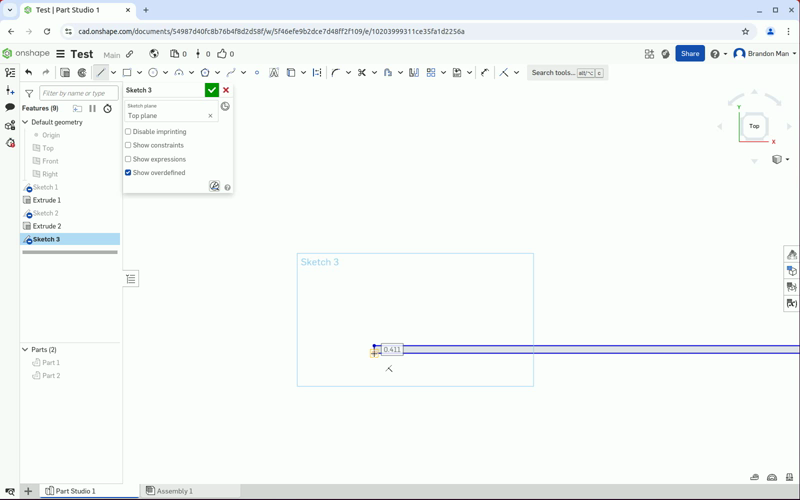
scroll(-6)
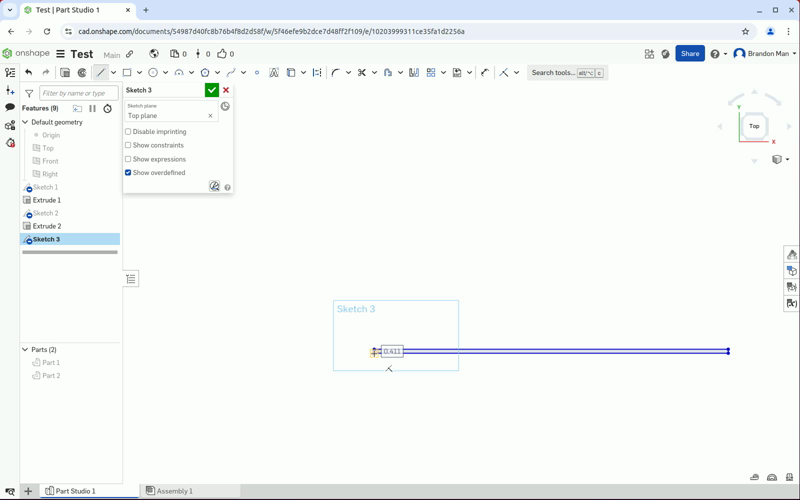
scroll(-6)
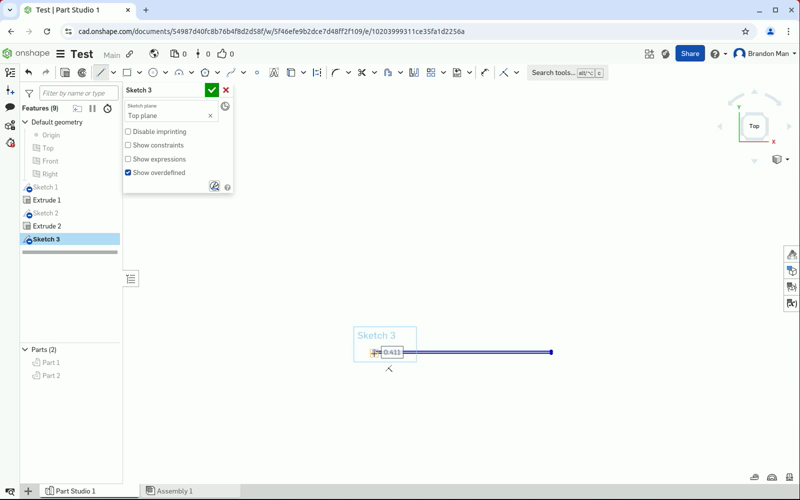
key(esc)
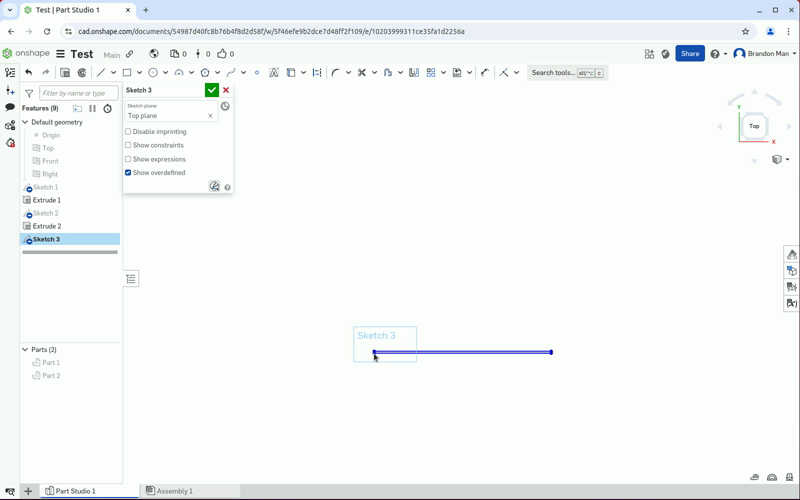
mouse_move(531, 352)
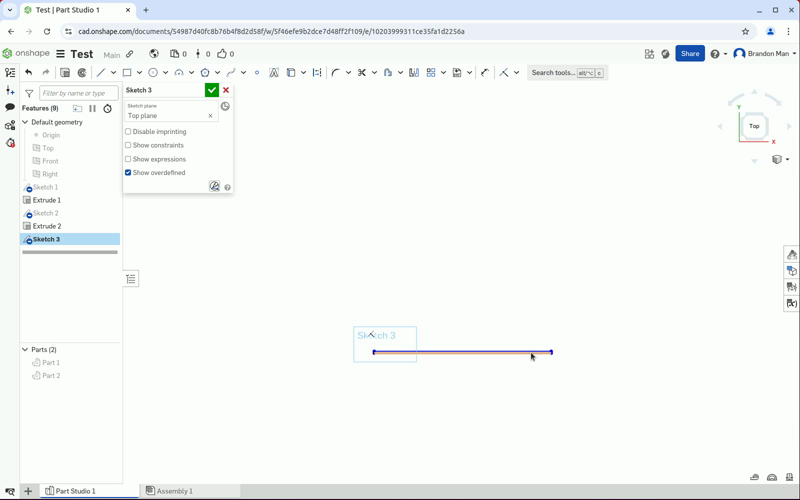
scroll(6)
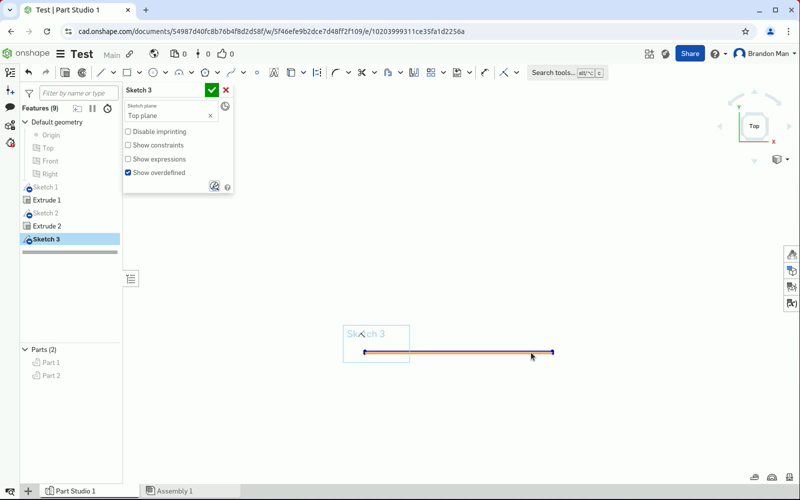
scroll(6)
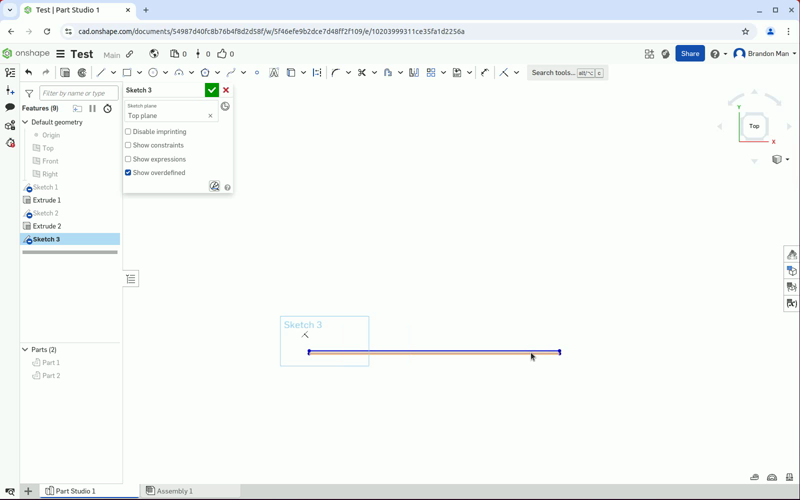
scroll(6)
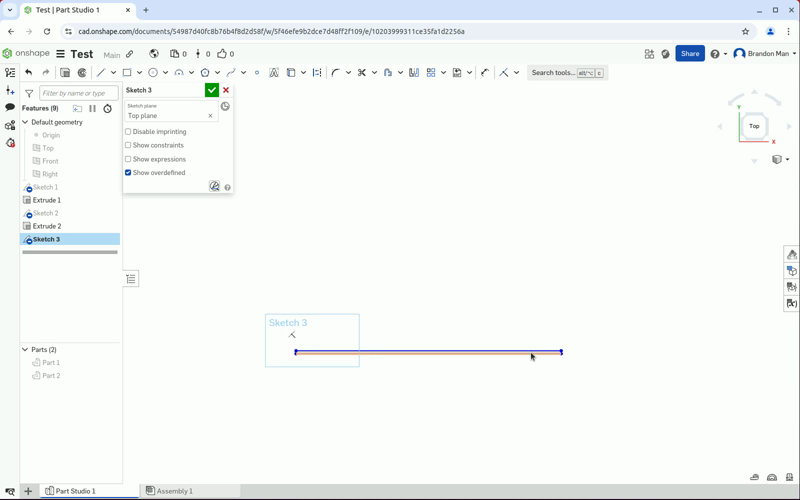
scroll(6)
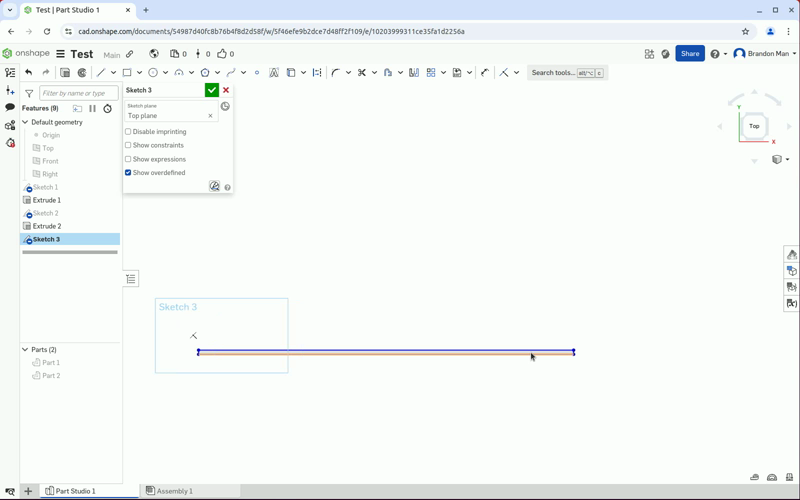
scroll(6)
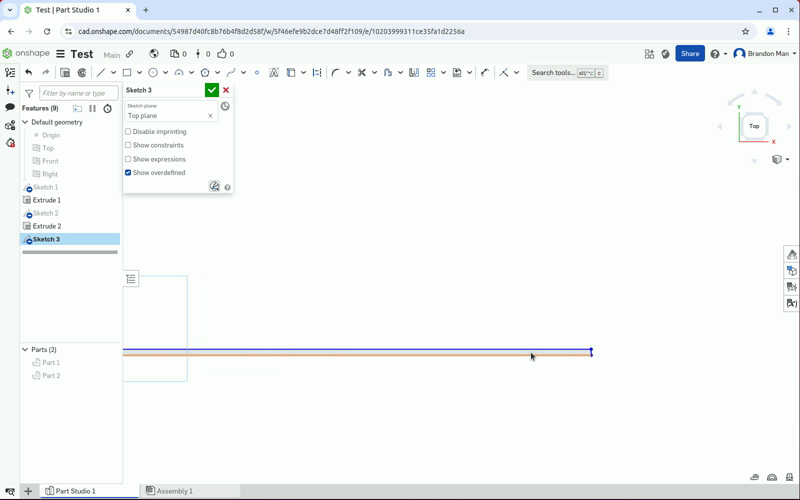
scroll(6)
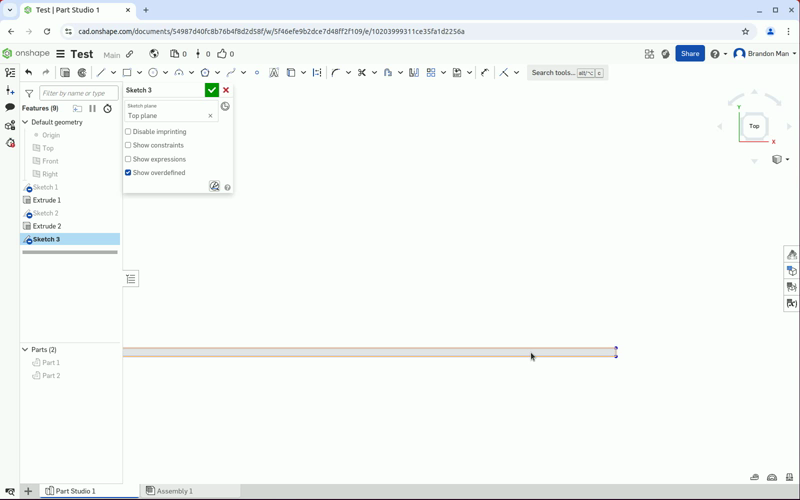
scroll(6)
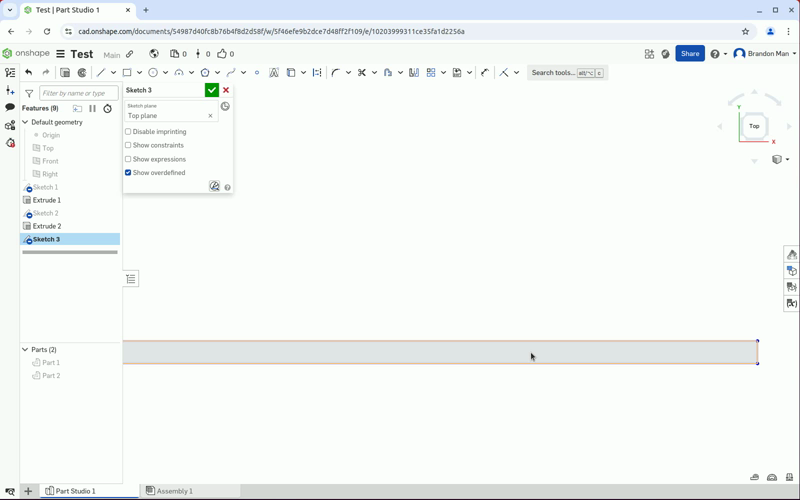
click(531, 352)
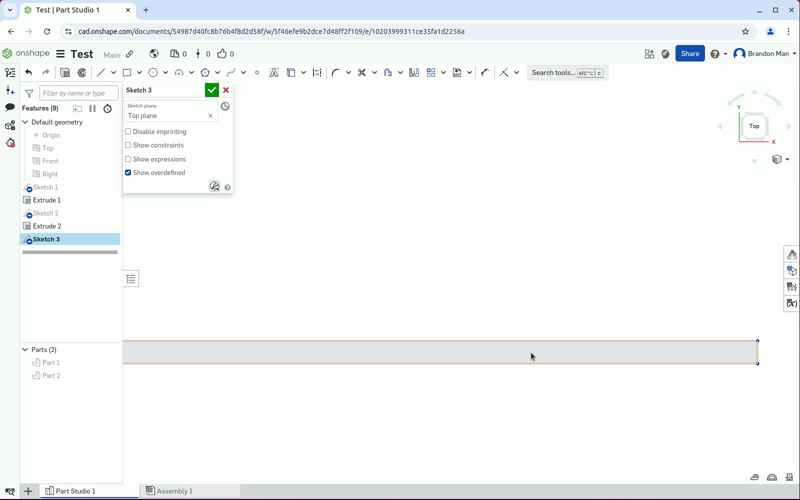
scroll(-6)
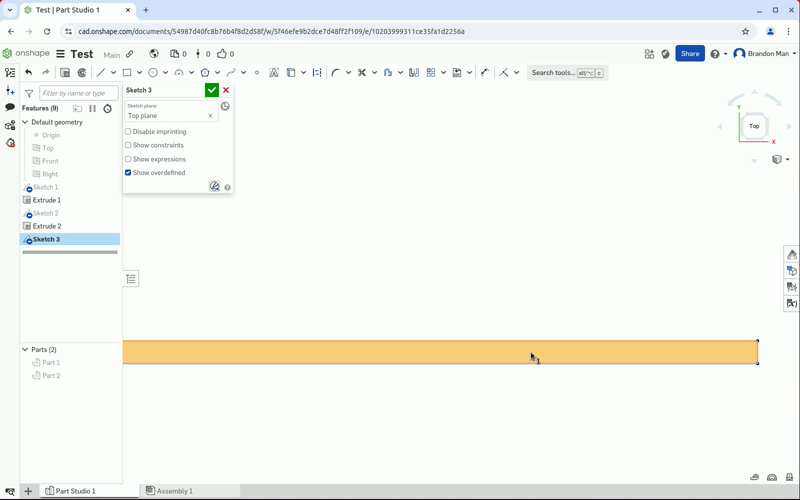
scroll(-6)
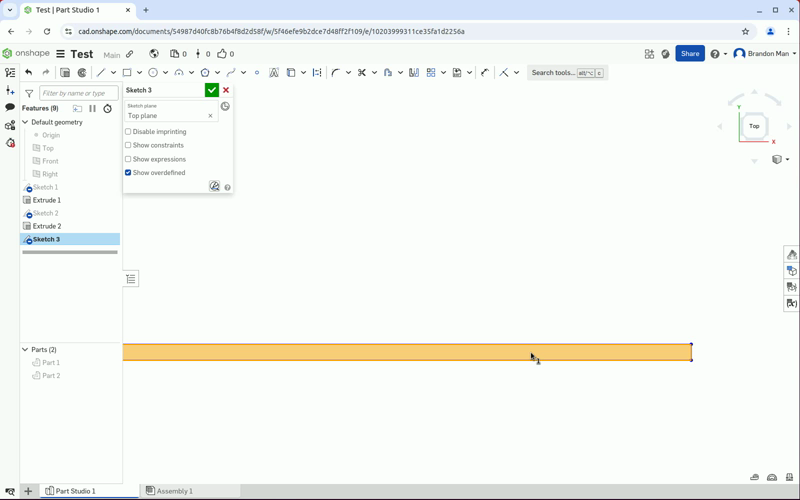
scroll(-6)
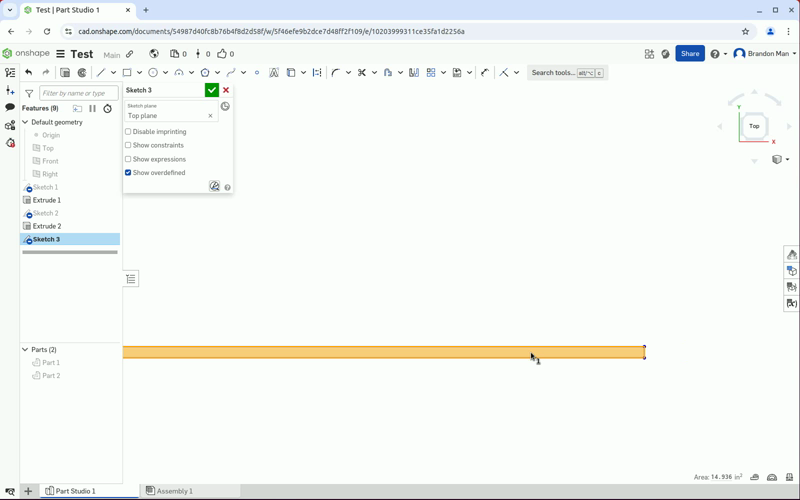
scroll(-6)
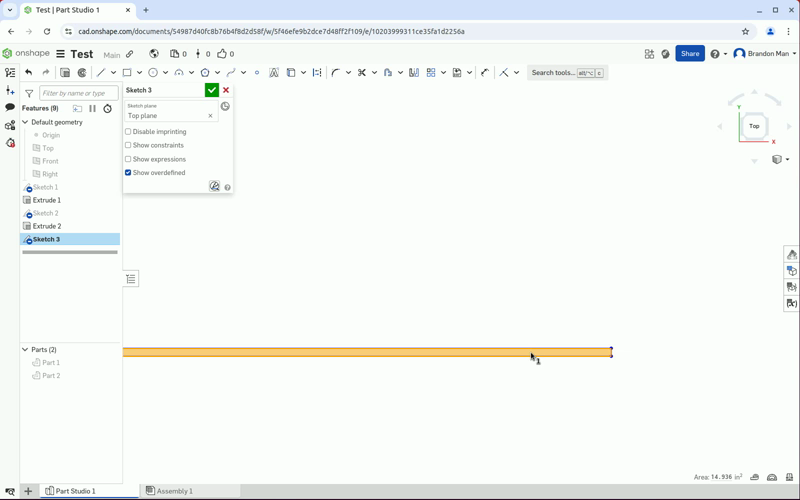
scroll(-6)
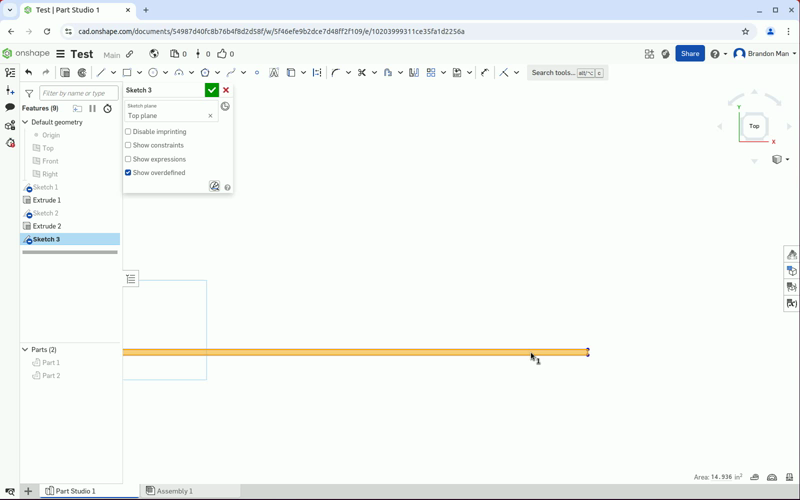
scroll(-6)
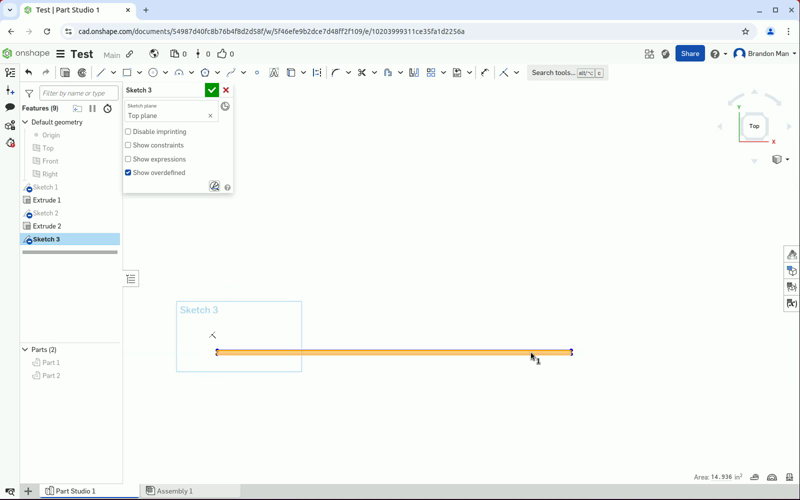
scroll(-6)
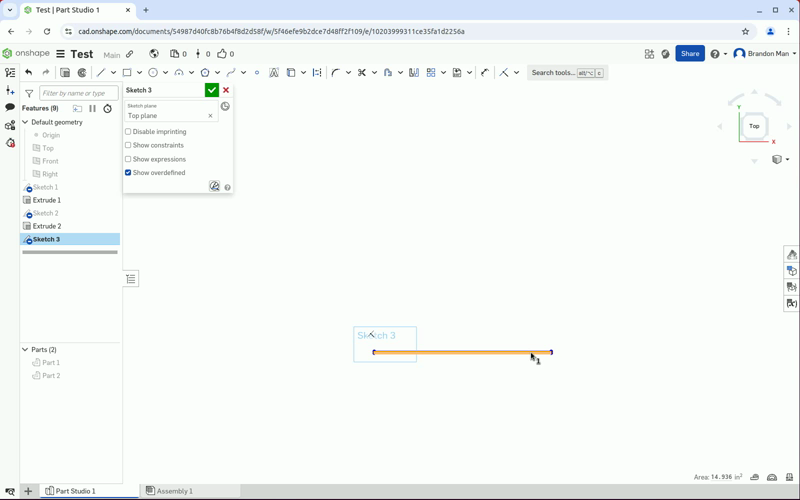
mouse_move(73, 352)
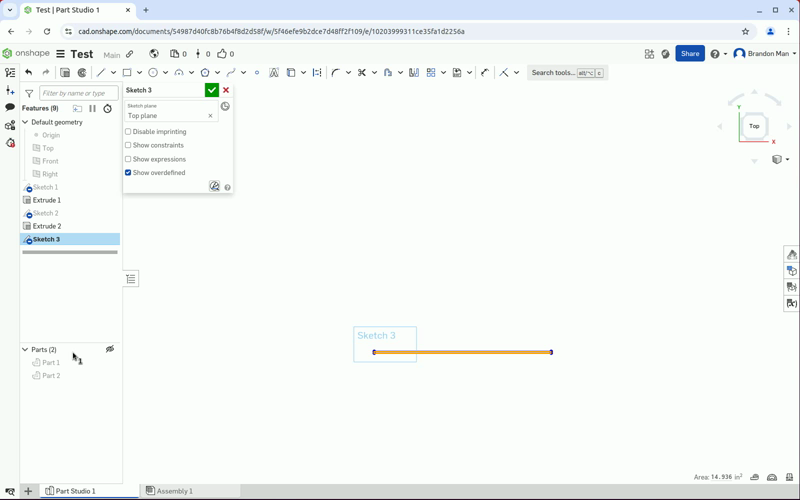
key(shift+y)
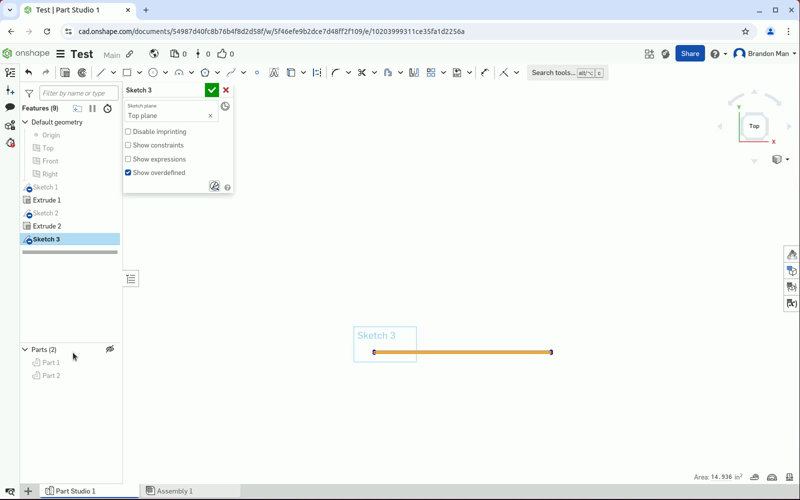
key(shift+e)
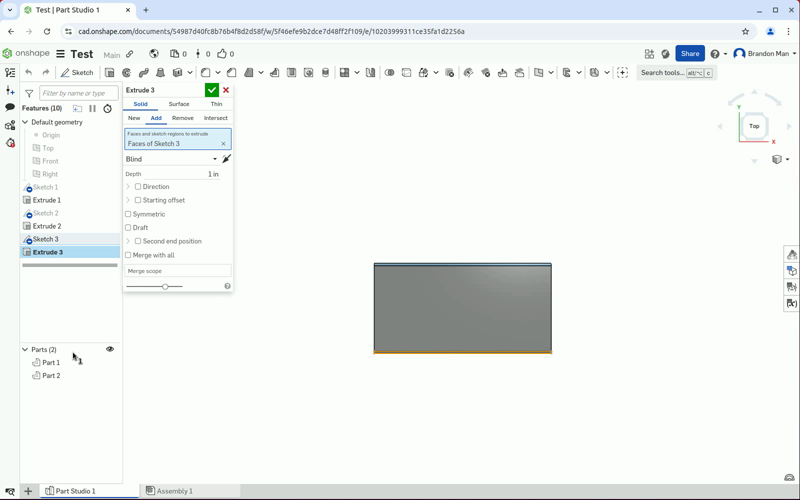
mouse_move(143, 106)
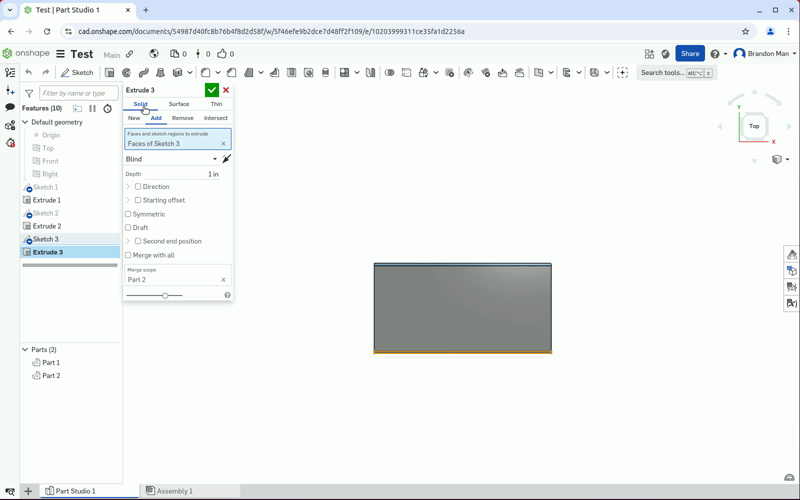
click(143, 106)
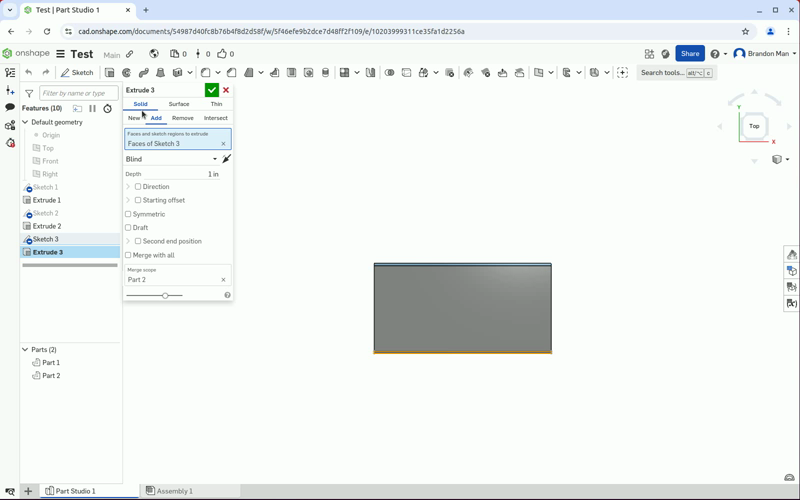
mouse_move(137, 120)
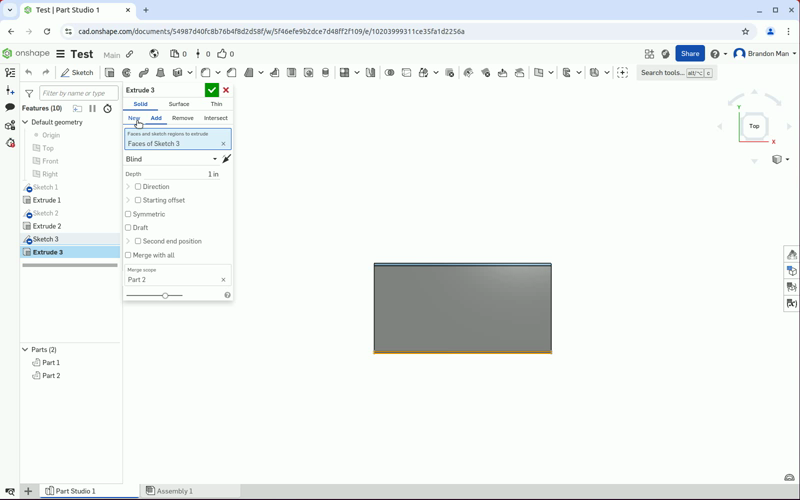
click(137, 120)
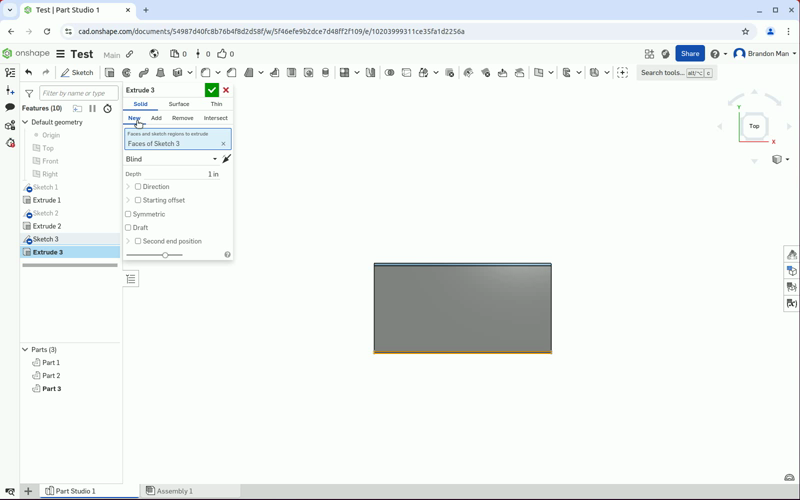
key(tab, 4)
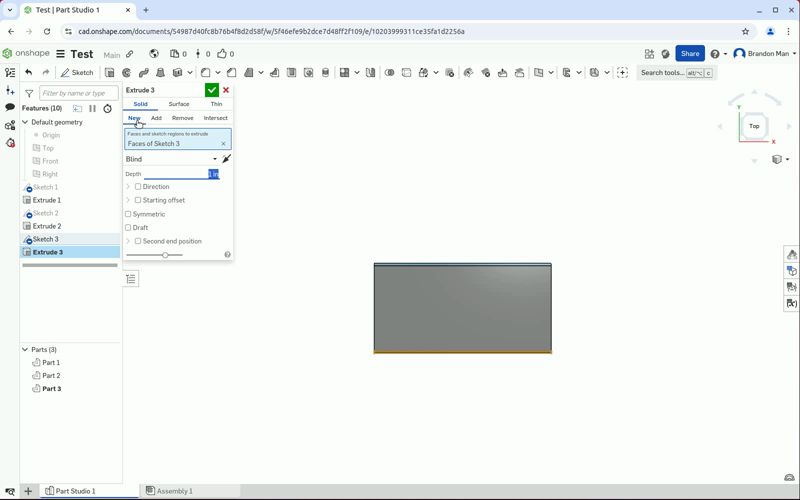
text(0.241)
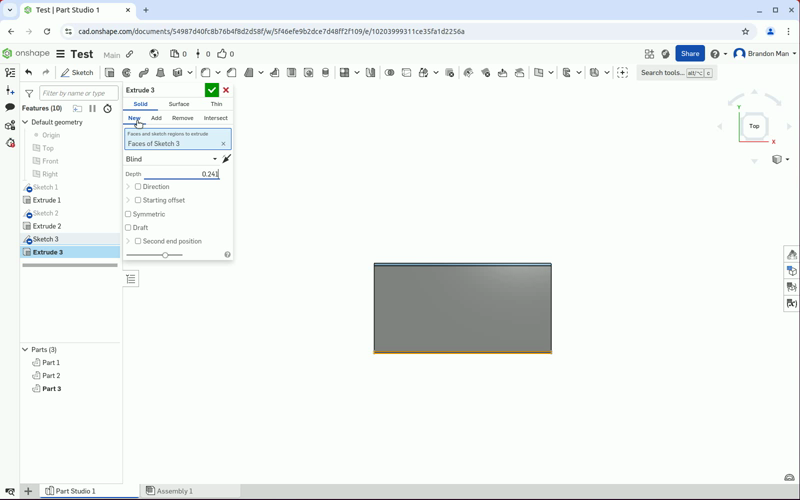
key(enter)
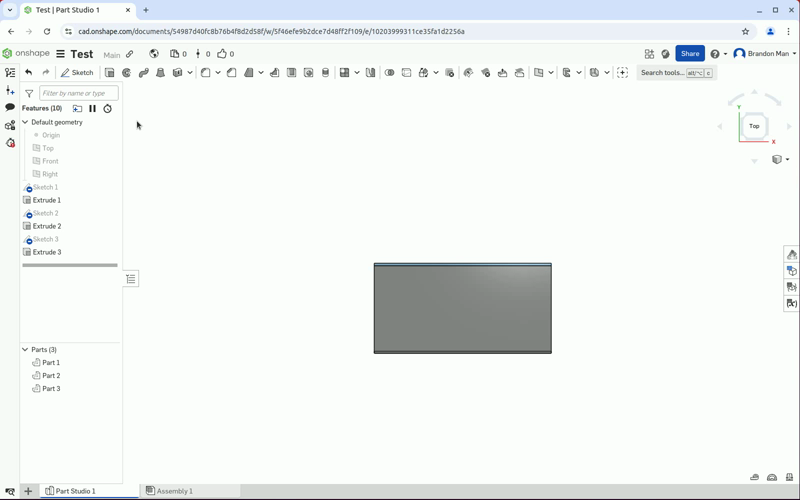
key(shift+h)
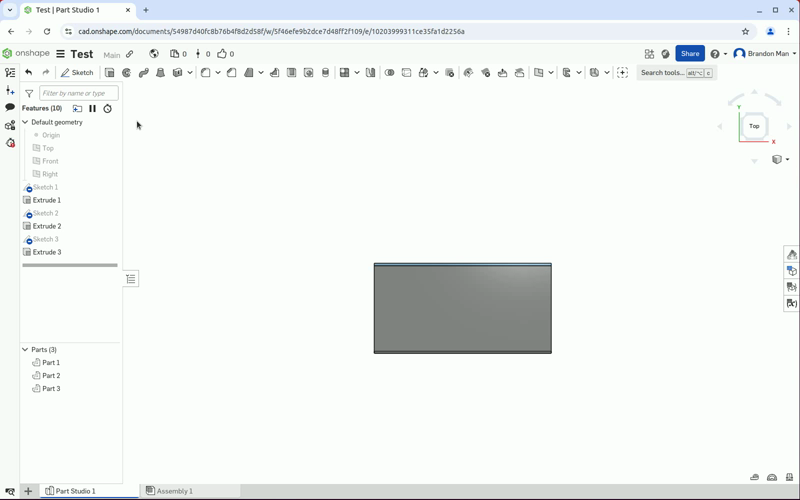
key(shift+h)
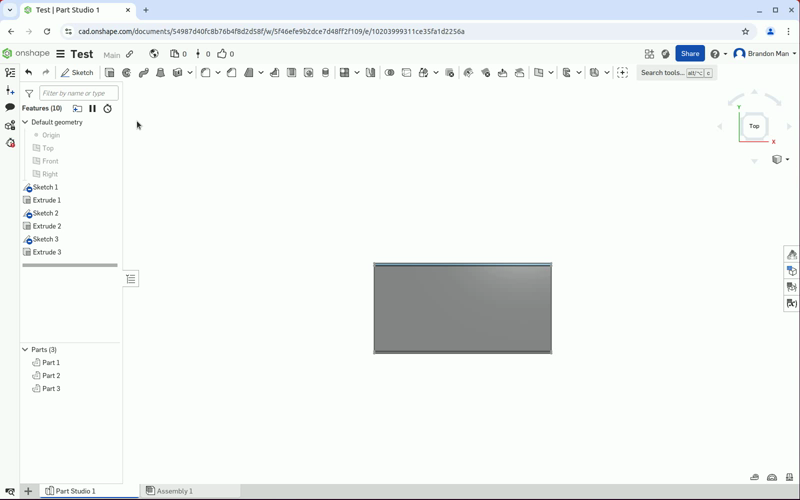
key(shift+7)
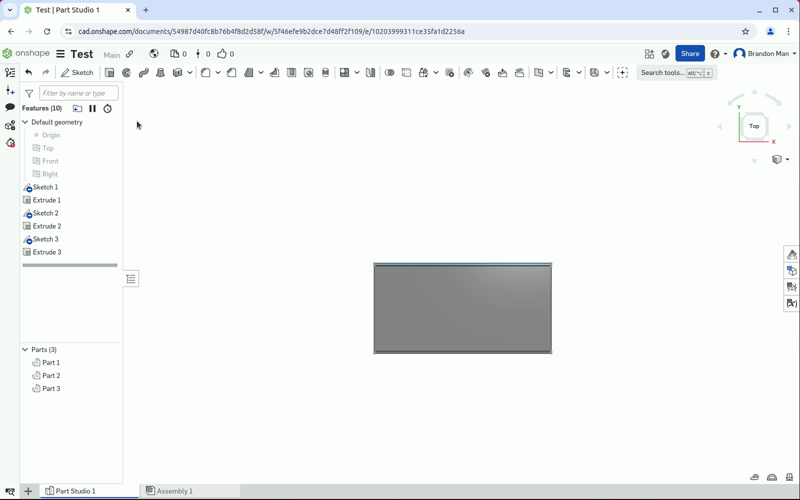
key(up, 3)
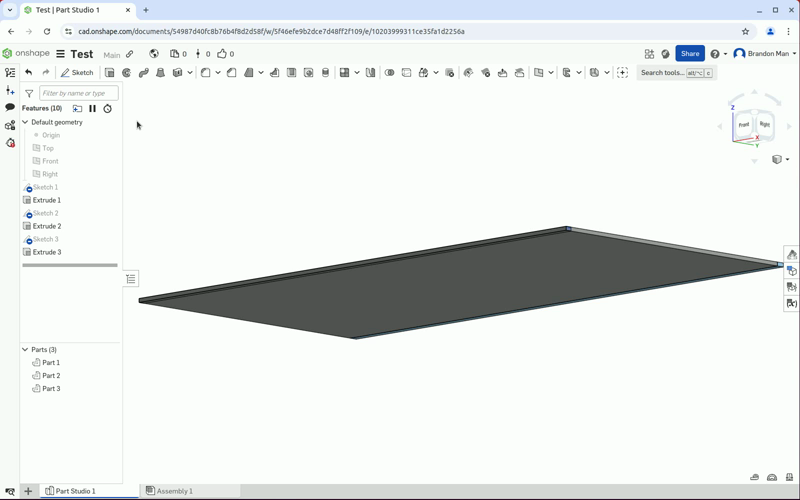
key(left, 3)
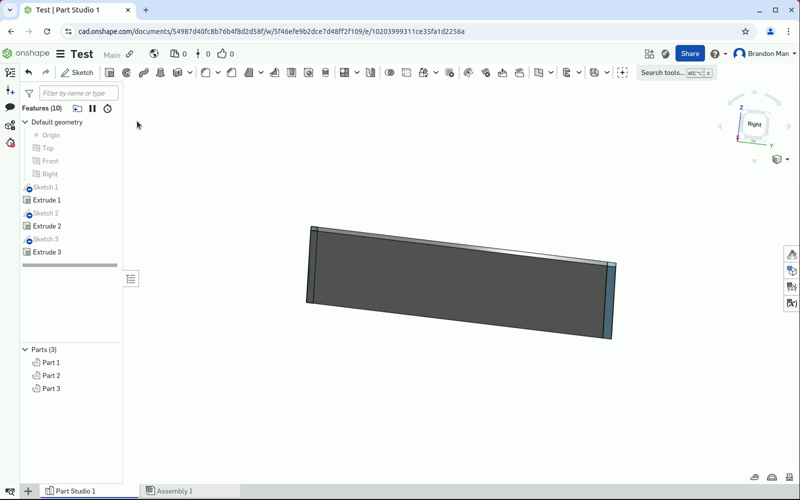
key(right, 3)
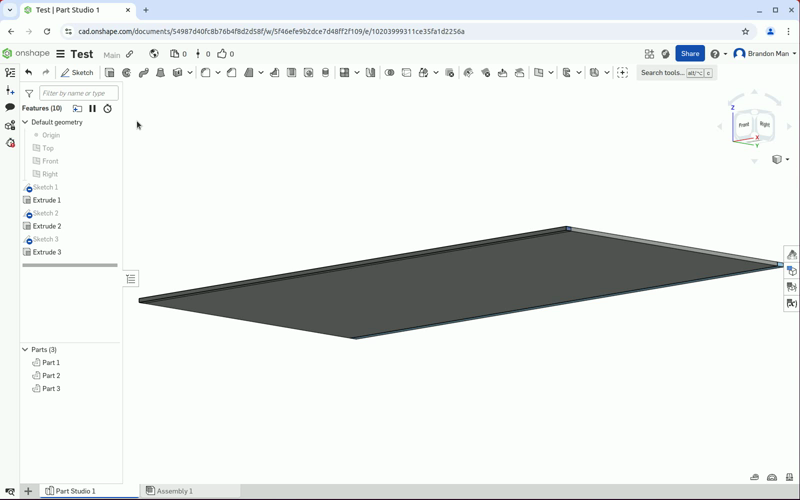
key(down, 3)
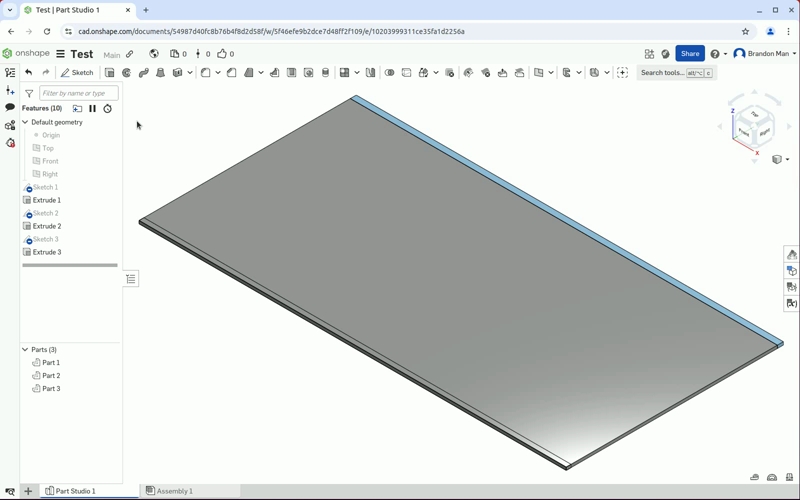
mouse_move(73, 189)
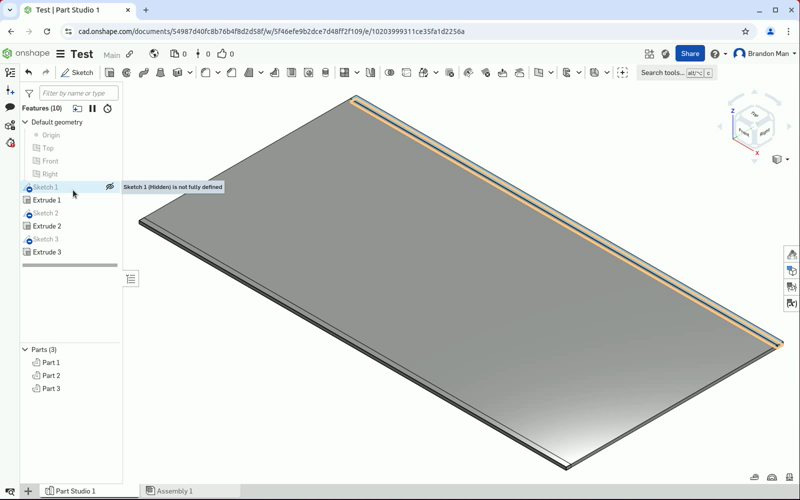
click(73, 189)